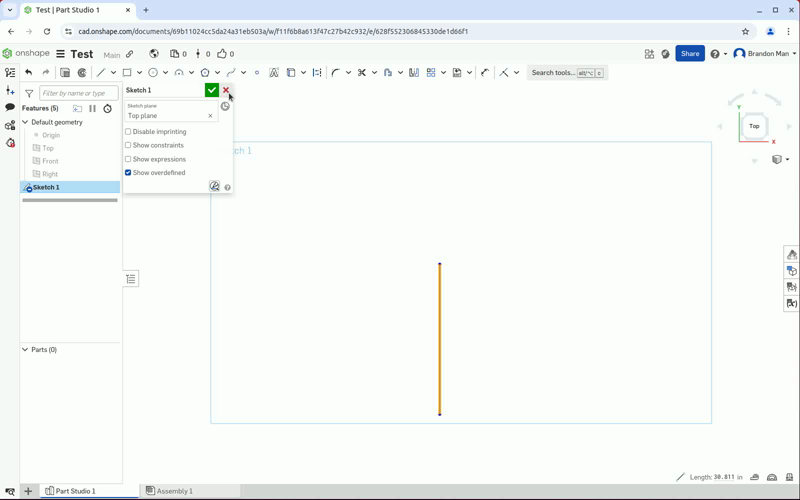
key(shift+h)
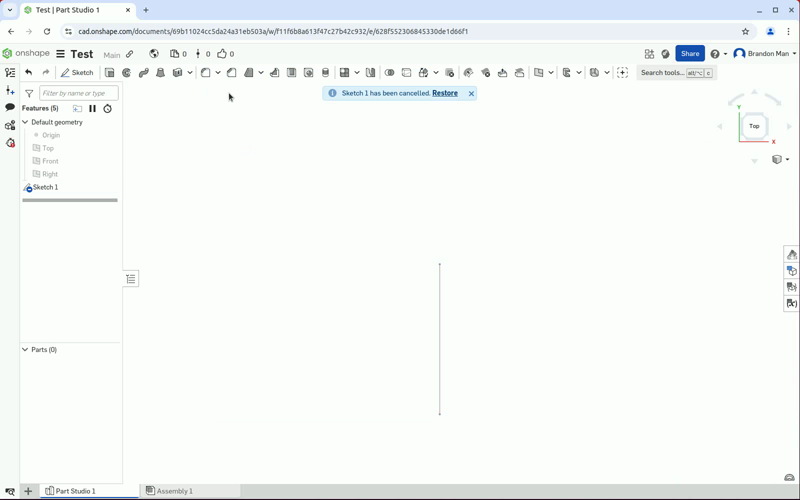
key(shift+s)
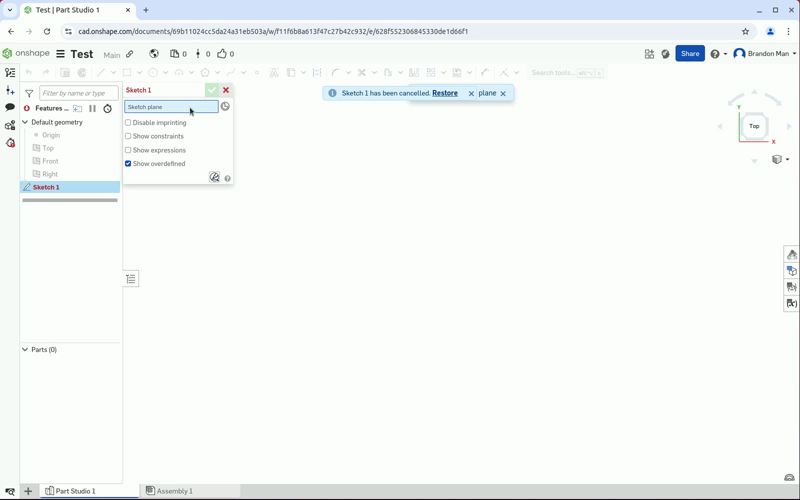
mouse_move(73, 150)
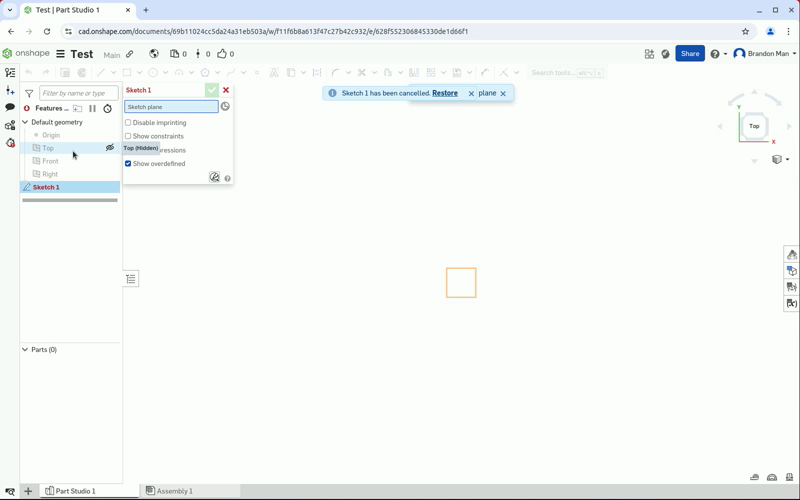
click(73, 150)
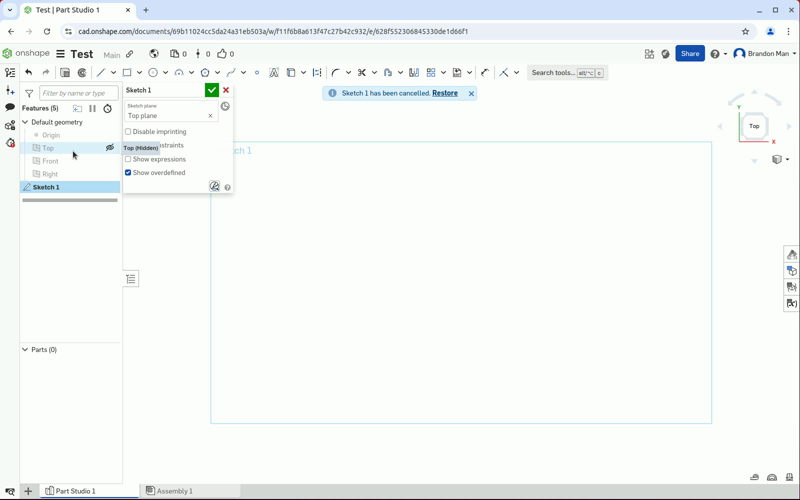
mouse_move(73, 352)
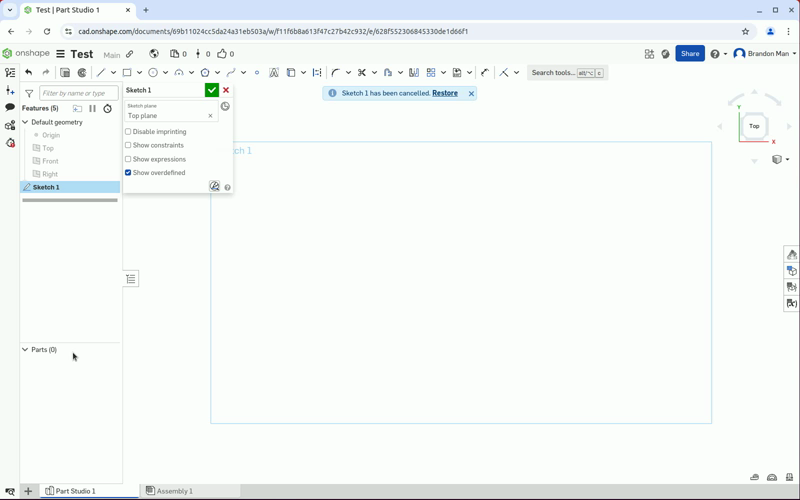
key(y)
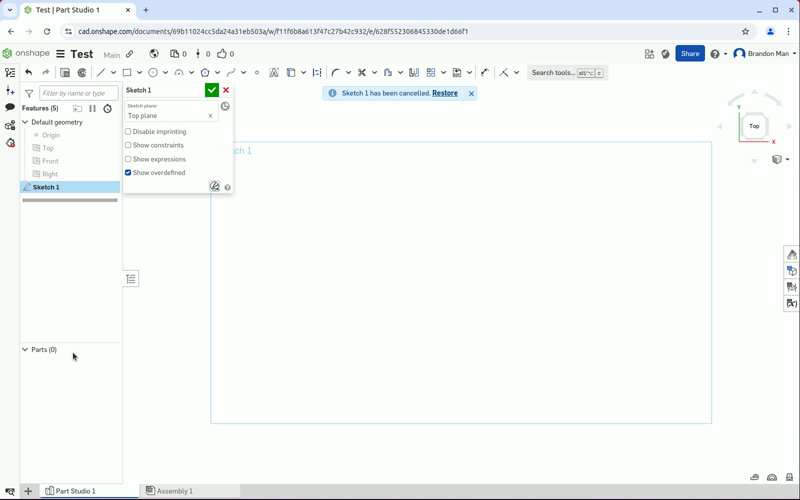
key(c)
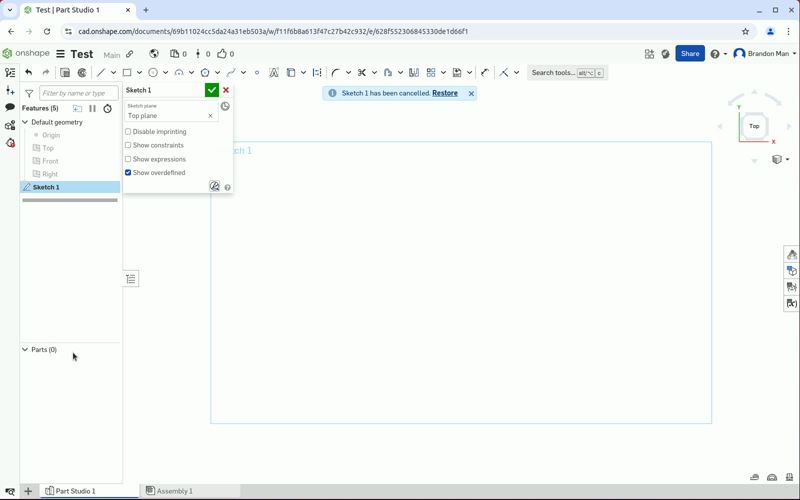
key_down(shift)
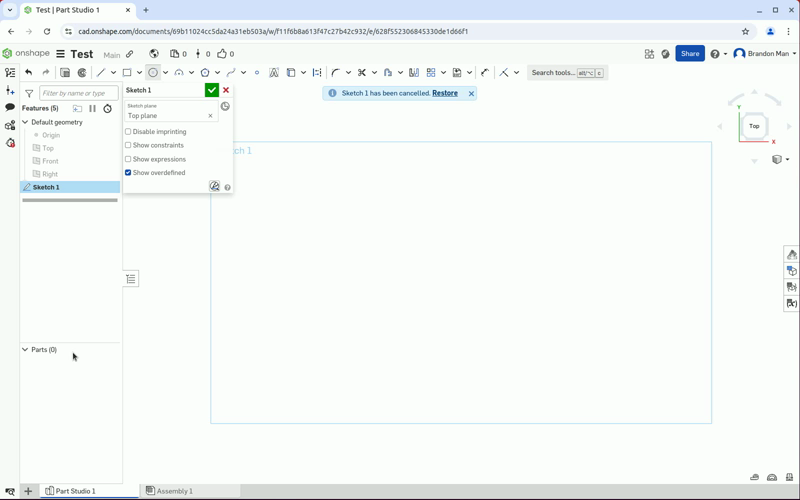
mouse_move(461, 282)
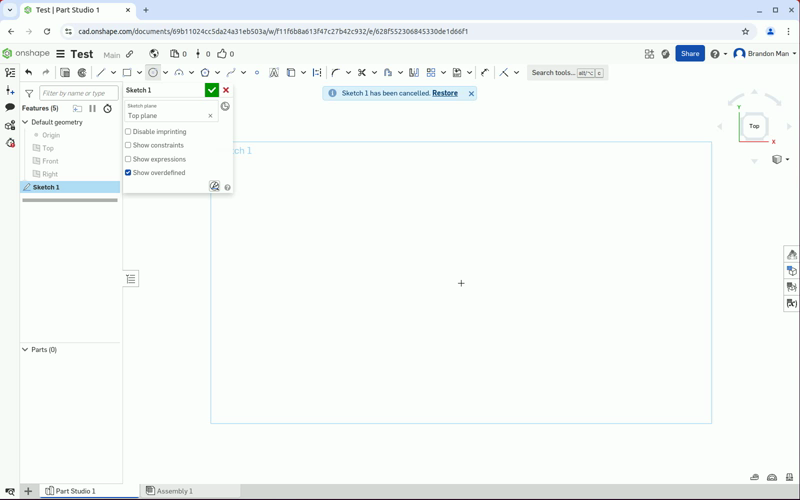
click(461, 282)
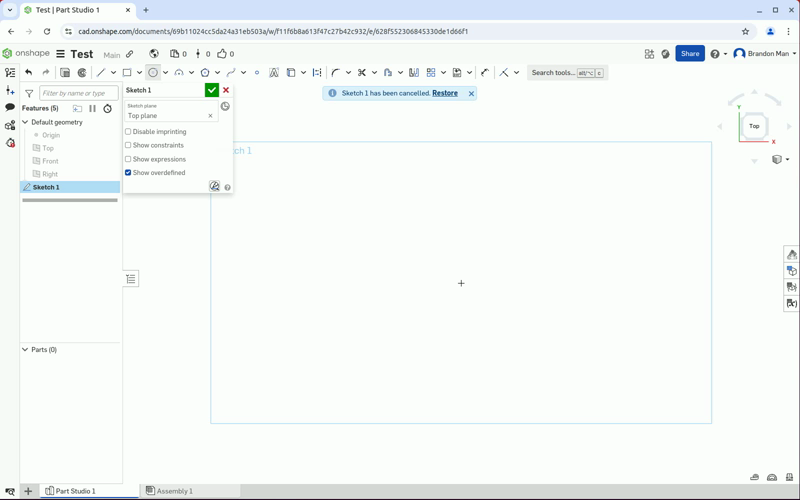
key_up(shift)
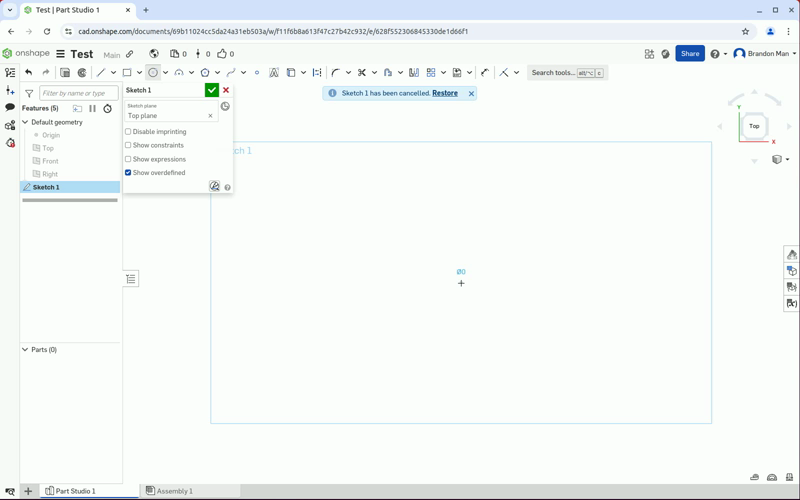
mouse_move(513, 282)
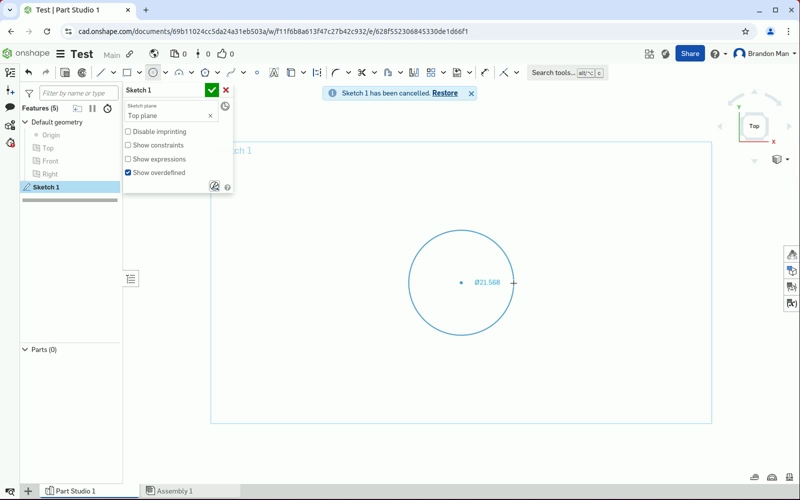
click(513, 282)
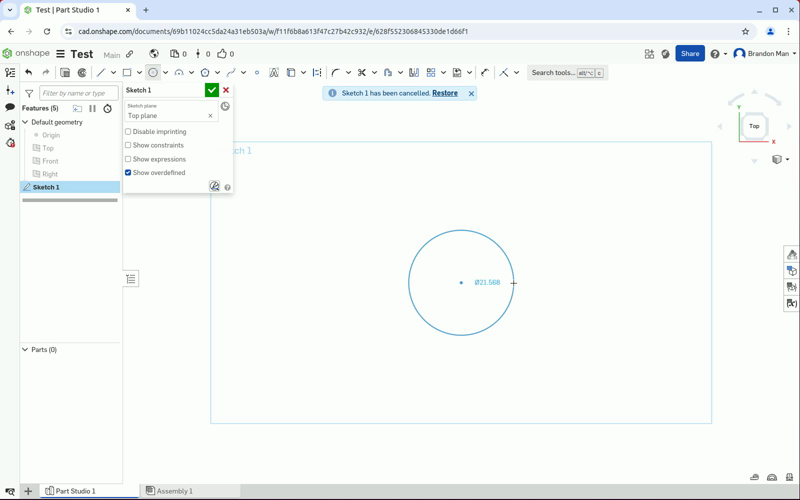
key(esc)
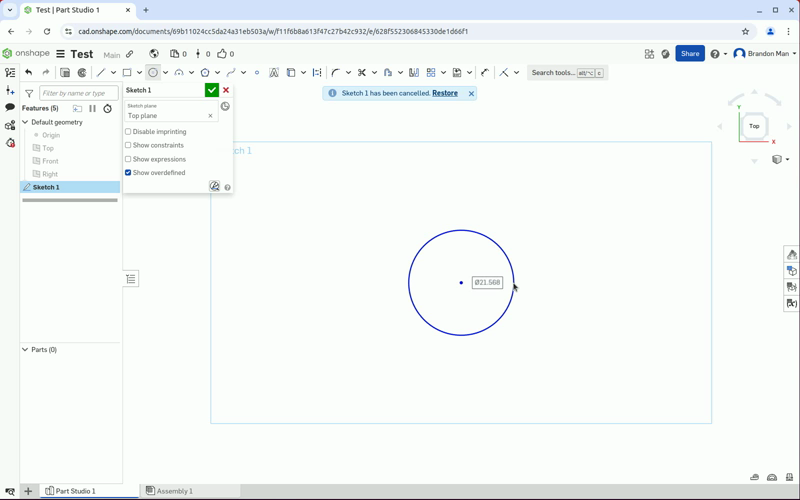
mouse_move(459, 254)
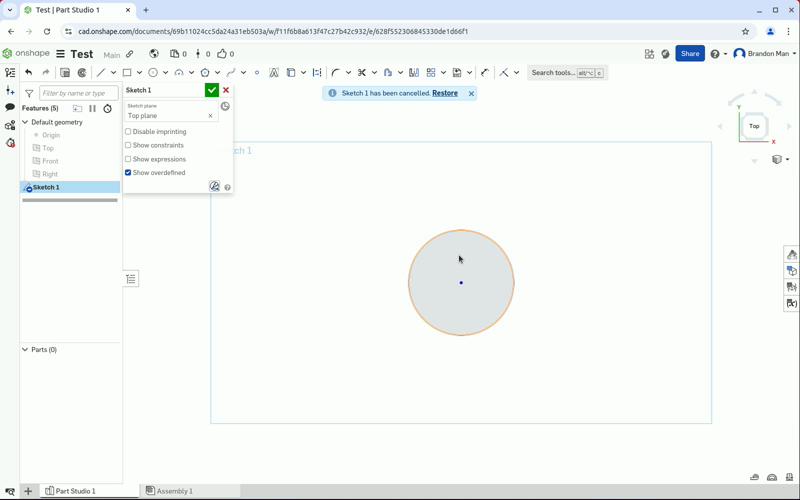
click(459, 254)
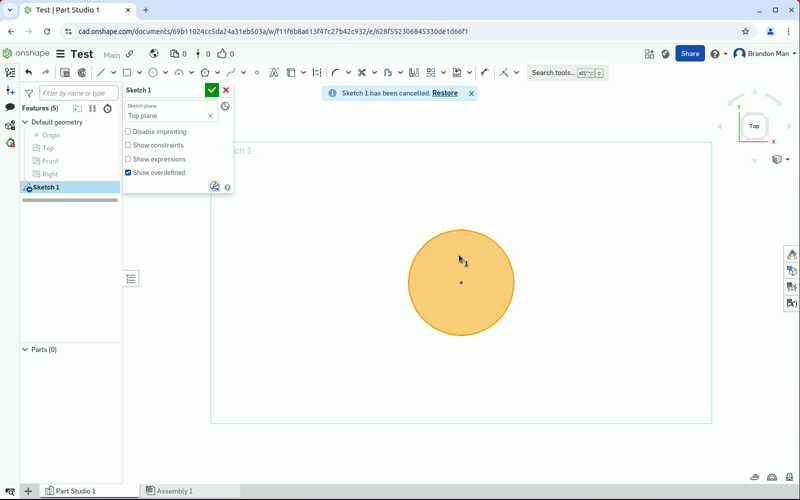
mouse_move(73, 352)
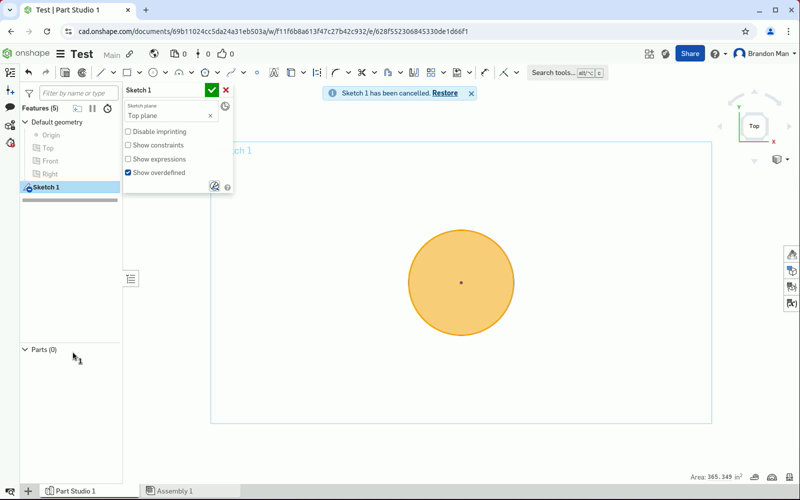
key(shift+y)
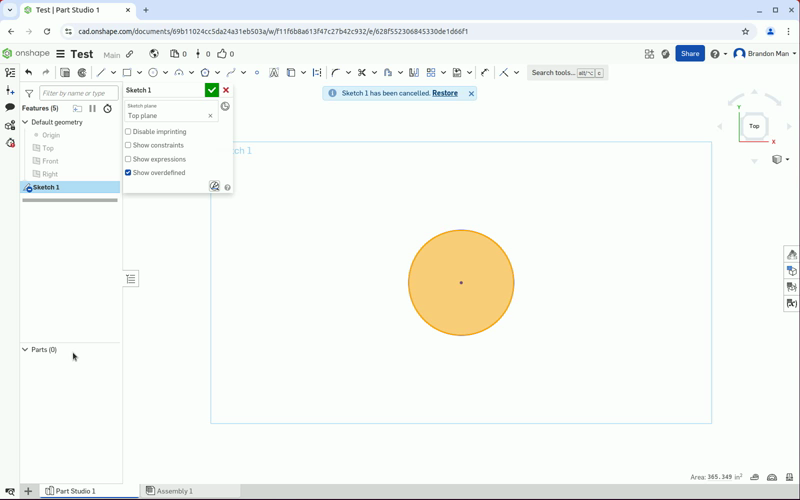
key(shift+e)
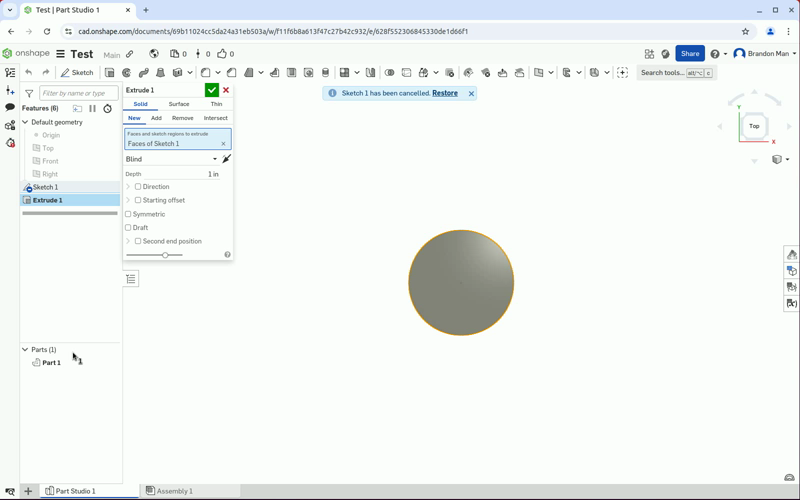
mouse_move(143, 106)
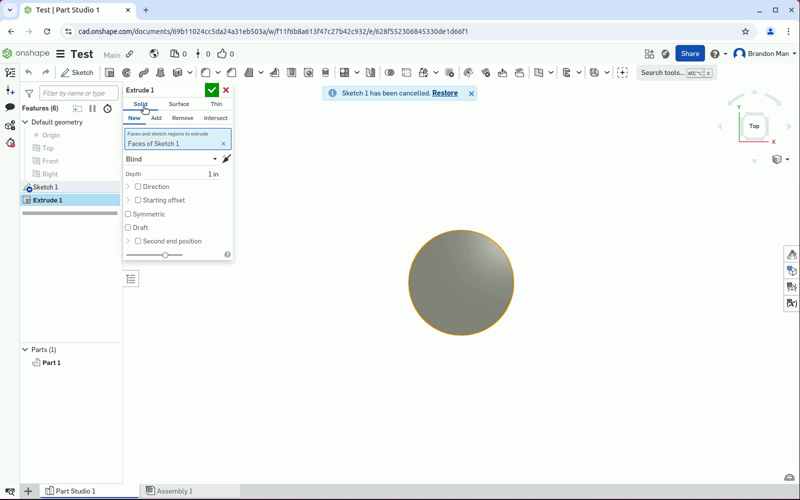
click(143, 106)
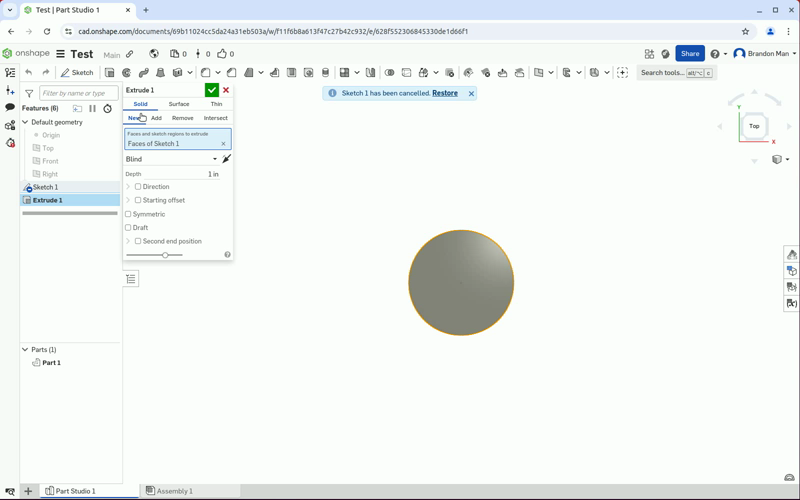
mouse_move(137, 120)
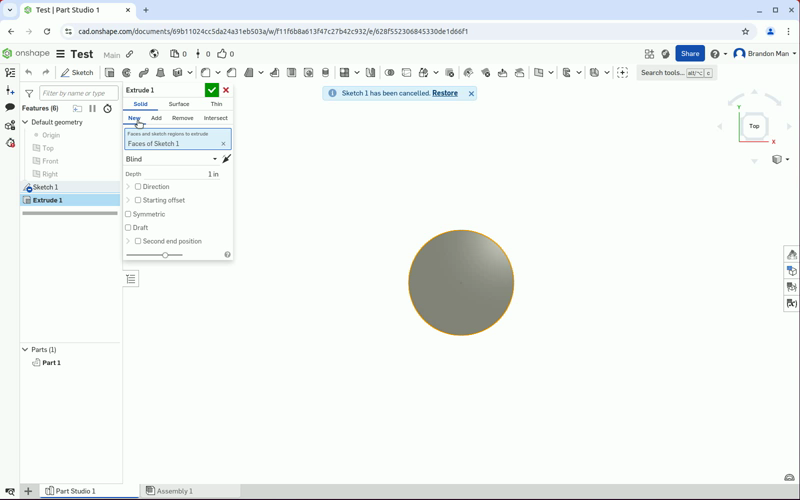
click(137, 120)
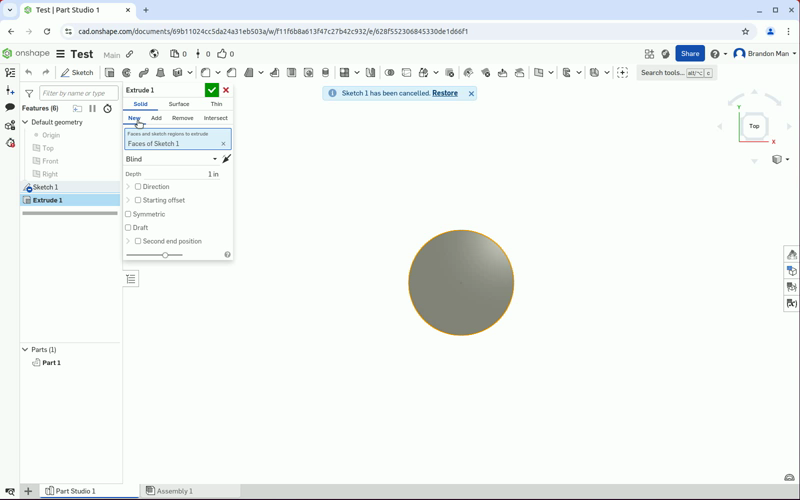
key(tab, 4)
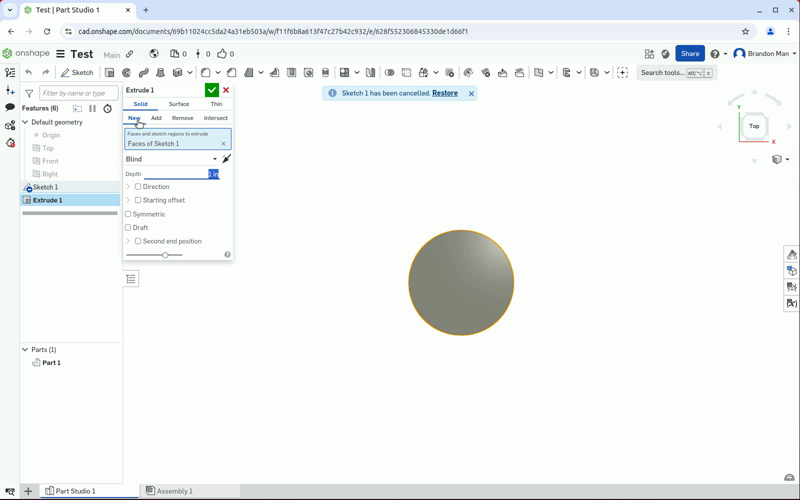
text(14.443)
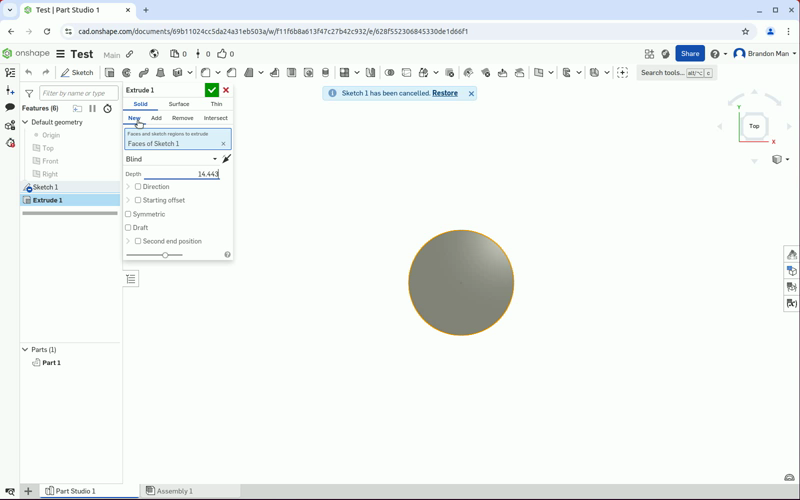
key(enter)
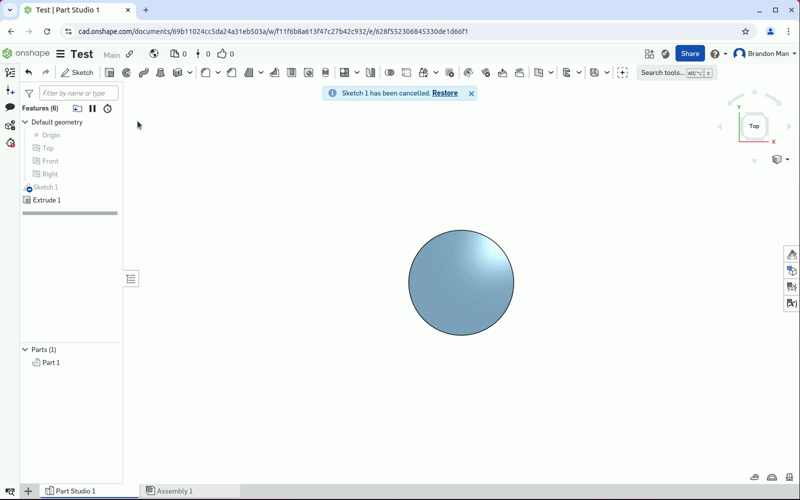
key(shift+h)
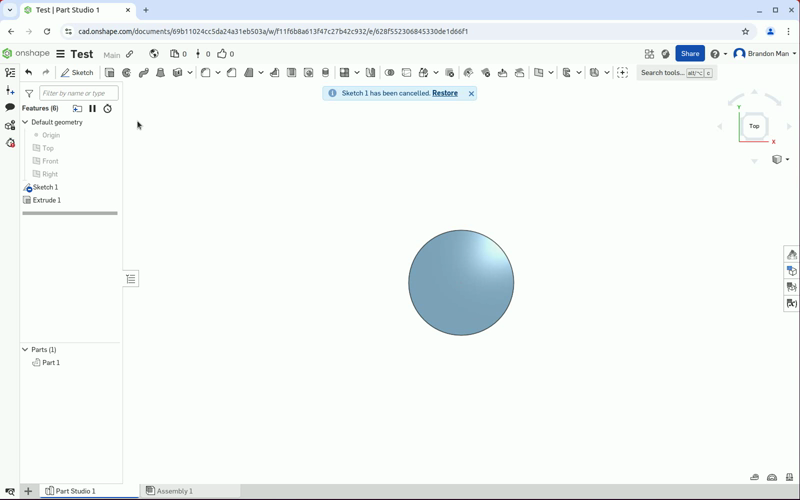
key(shift+h)
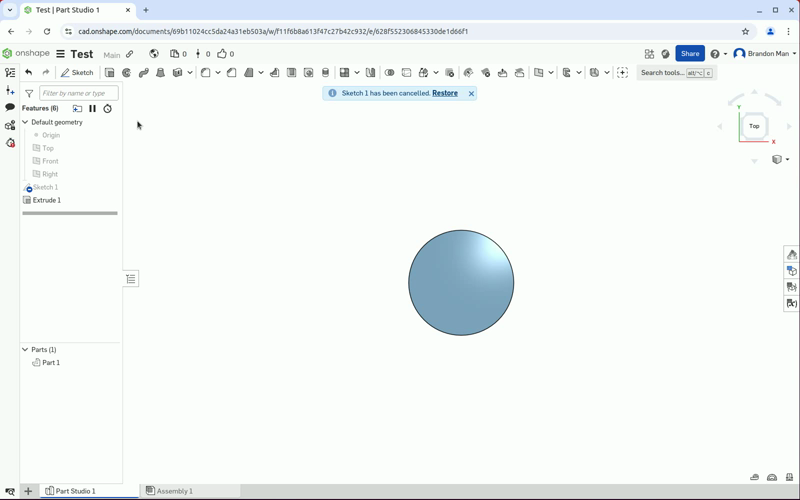
mouse_move(73, 189)
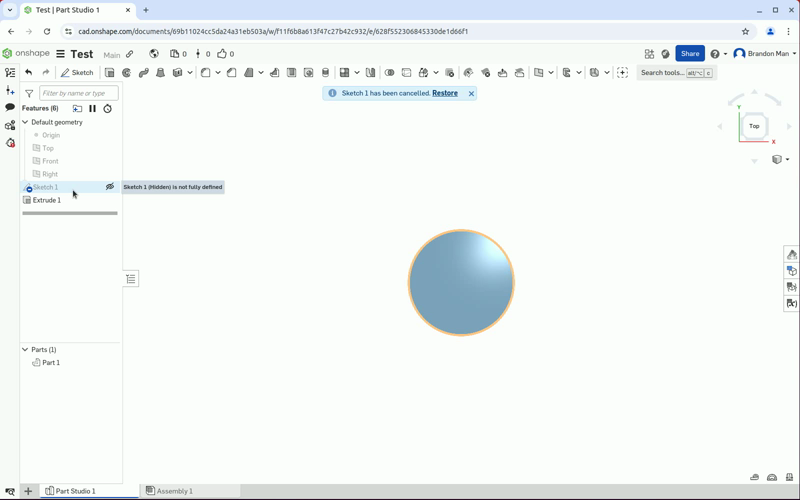
click(73, 189)
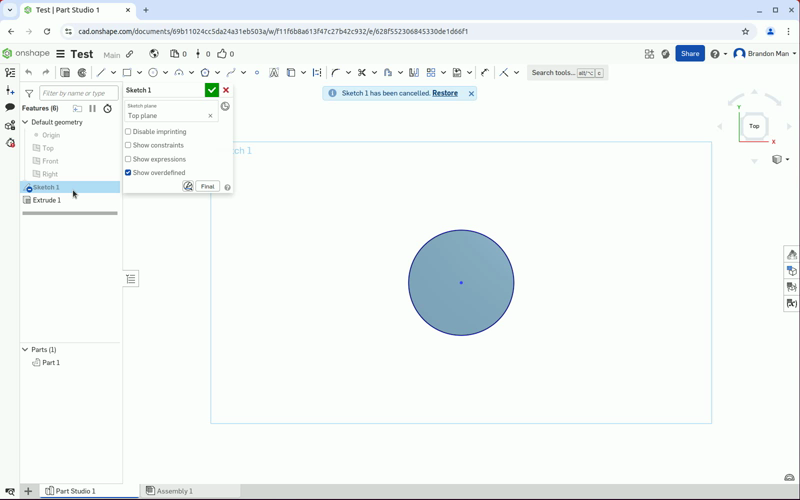
mouse_move(229, 92)
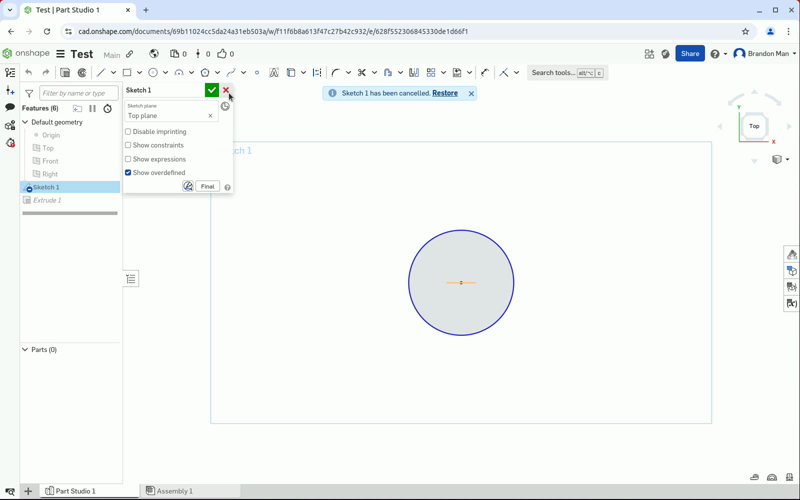
click(229, 92)
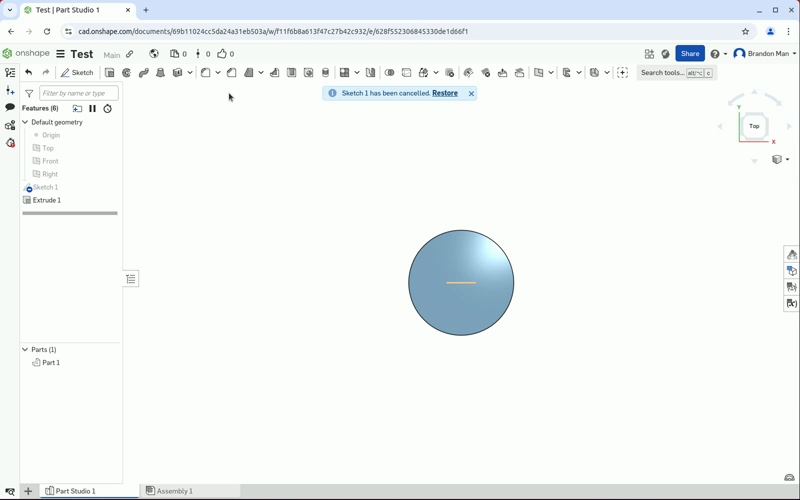
mouse_move(73, 352)
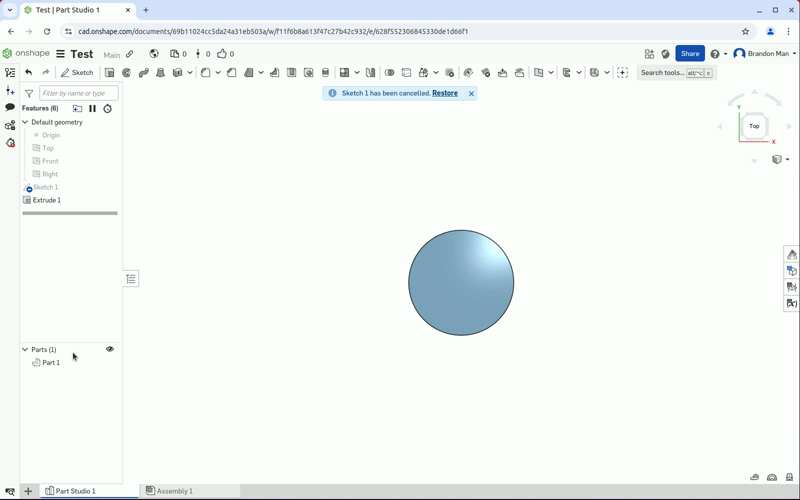
key(y)
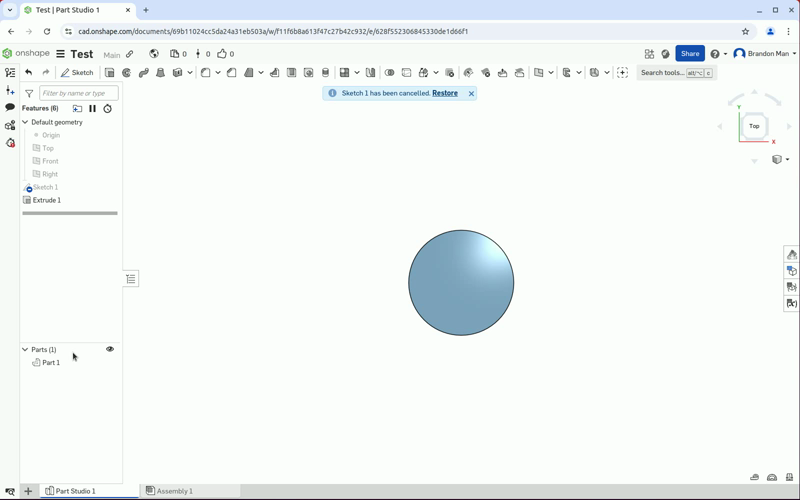
key(shift+p)
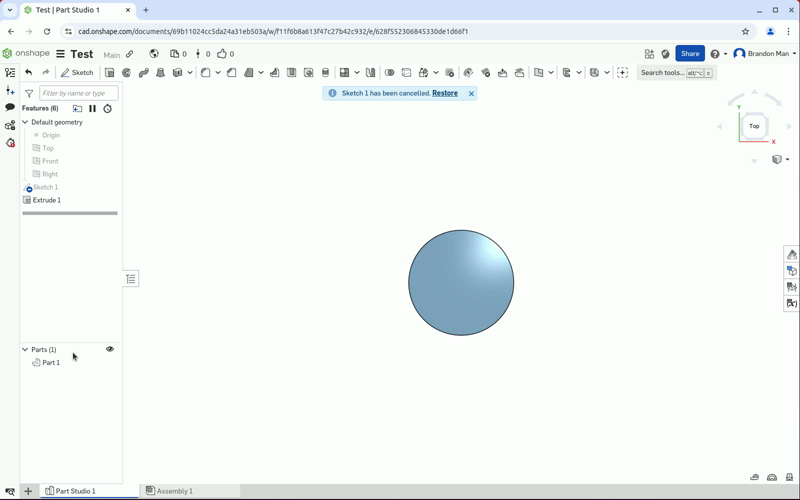
key(space)
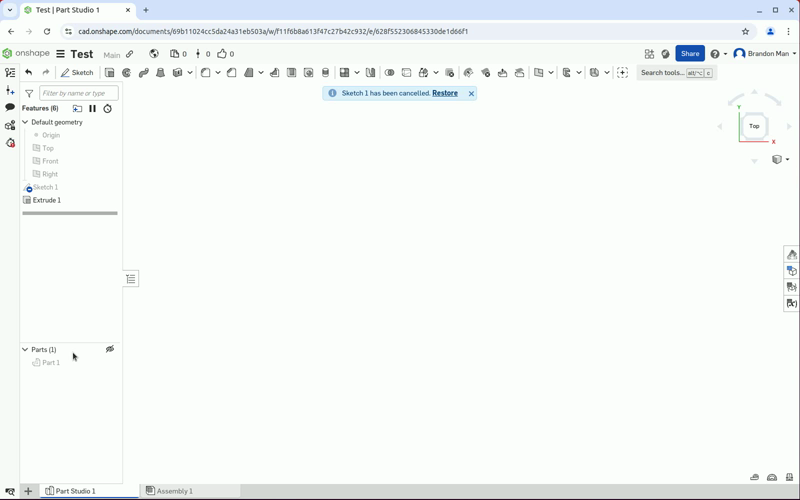
key_down(shift)
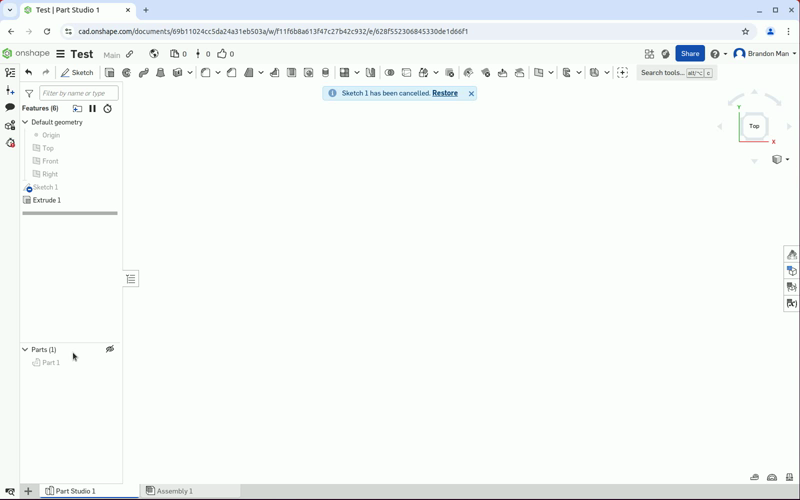
key(up)
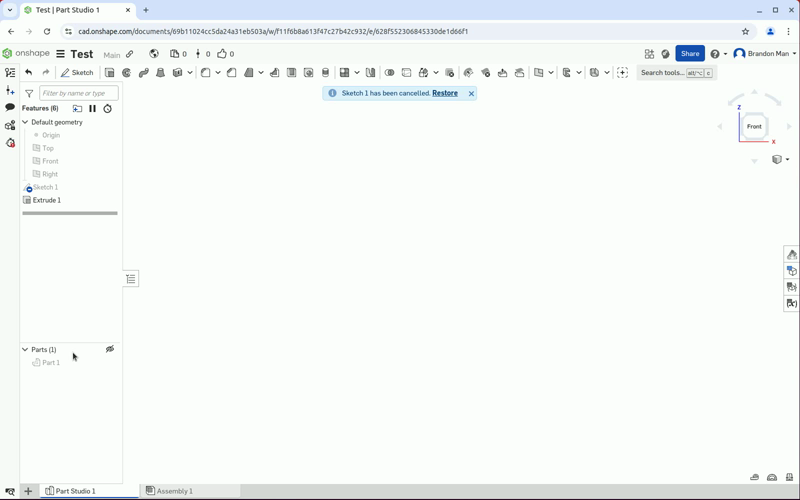
key_up(shift)
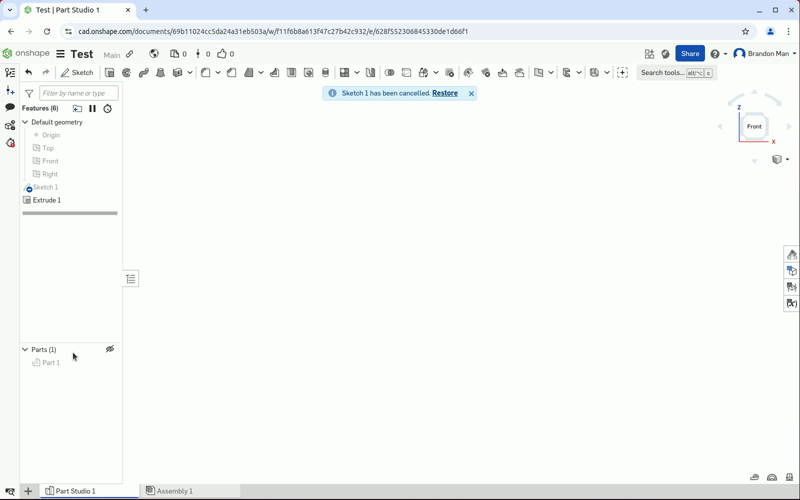
key(space)
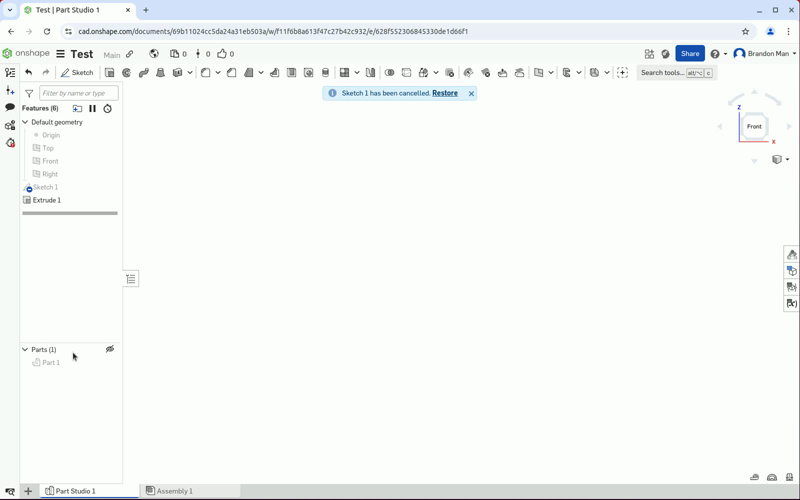
key_down(shift)
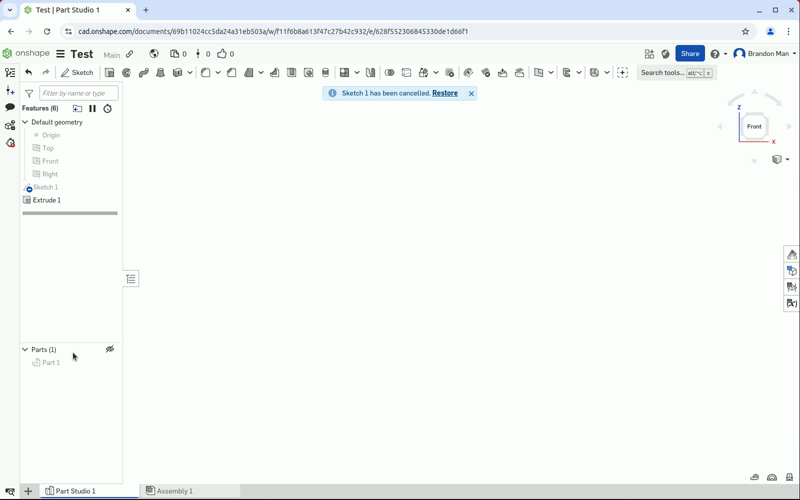
key(left)
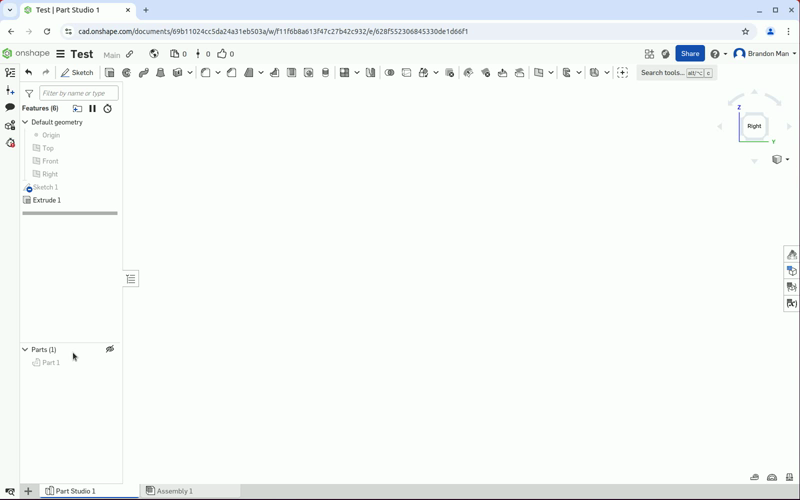
key_up(shift)
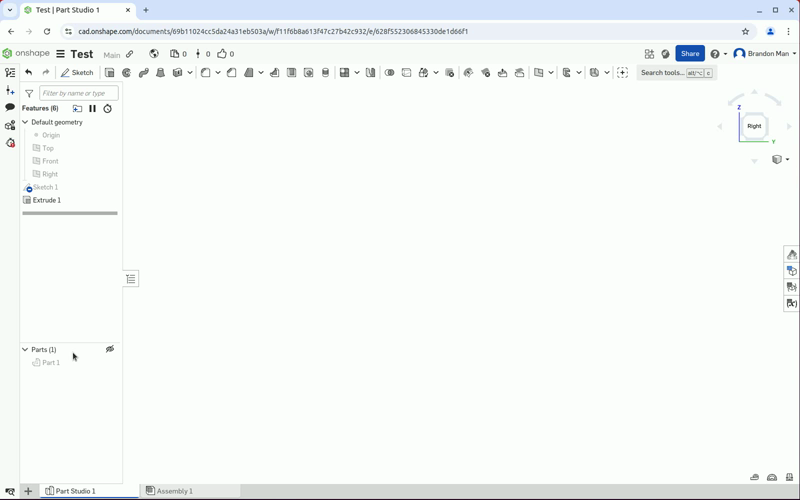
mouse_move(73, 352)
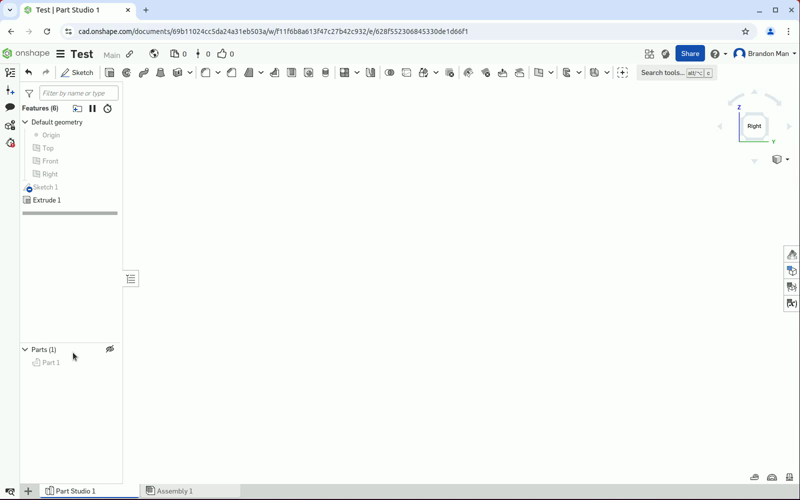
key(shift+y)
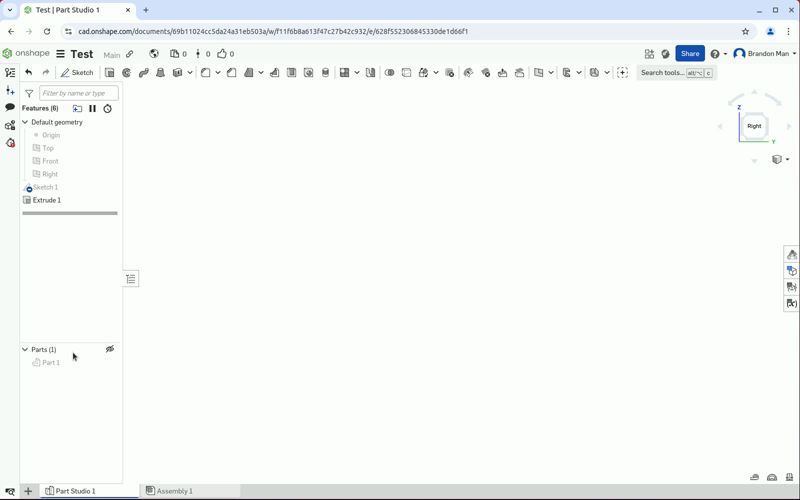
key(shift+s)
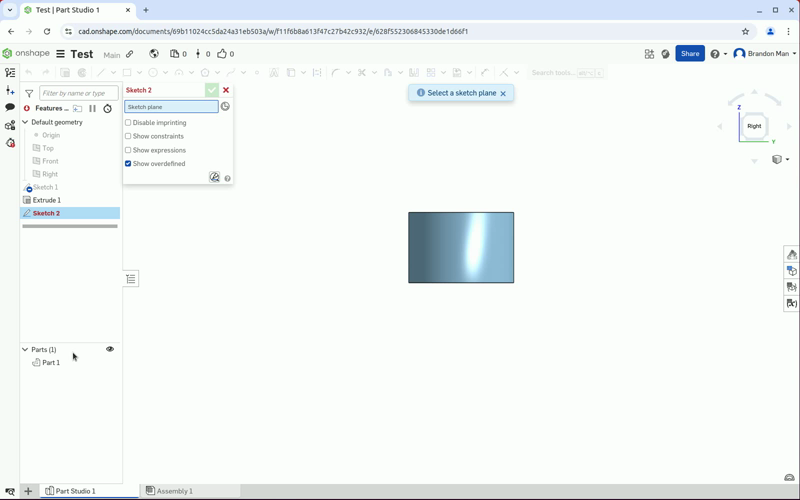
mouse_move(73, 176)
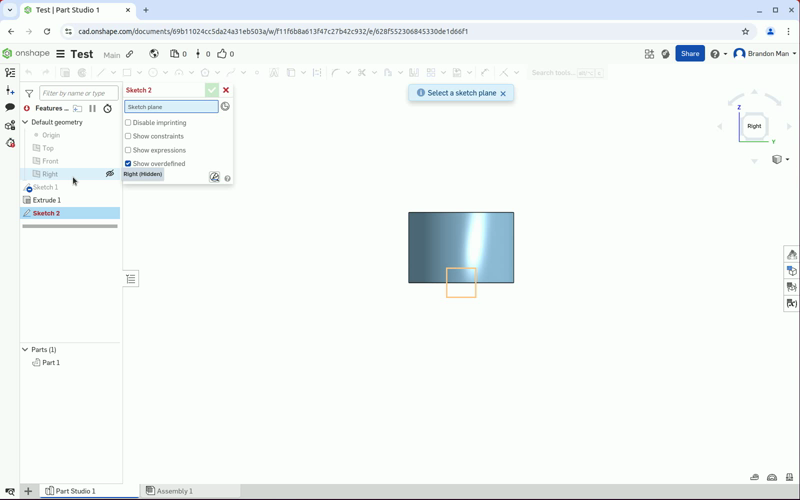
click(73, 176)
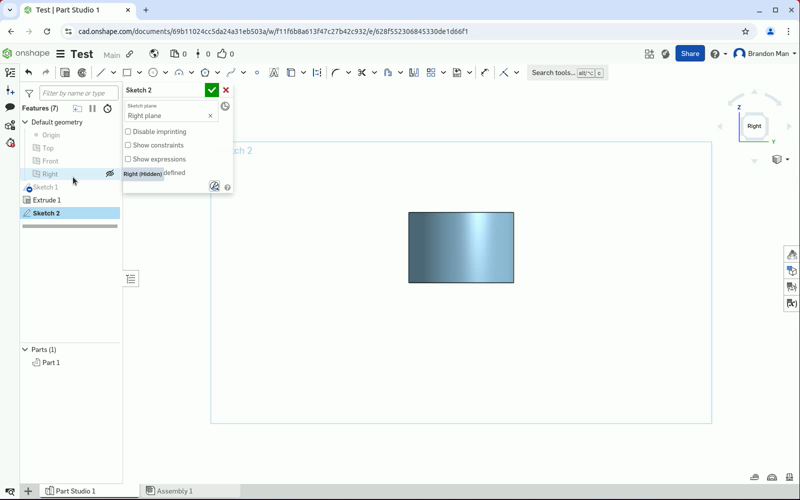
mouse_move(73, 352)
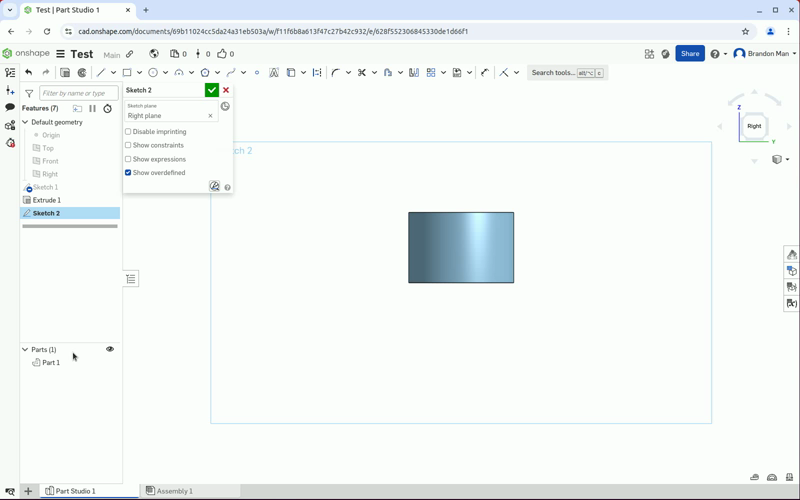
key(y)
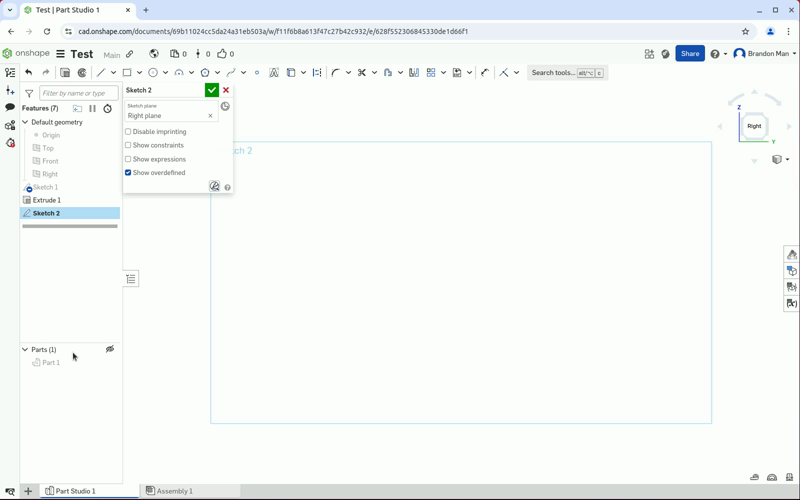
key(a)
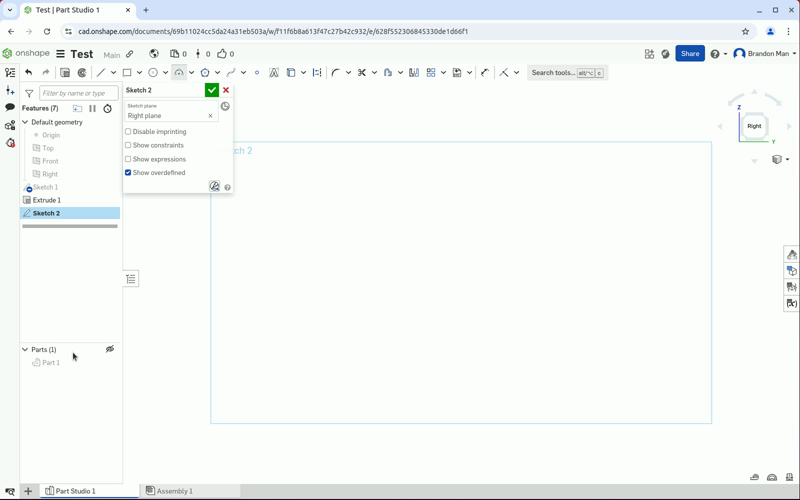
key_down(shift)
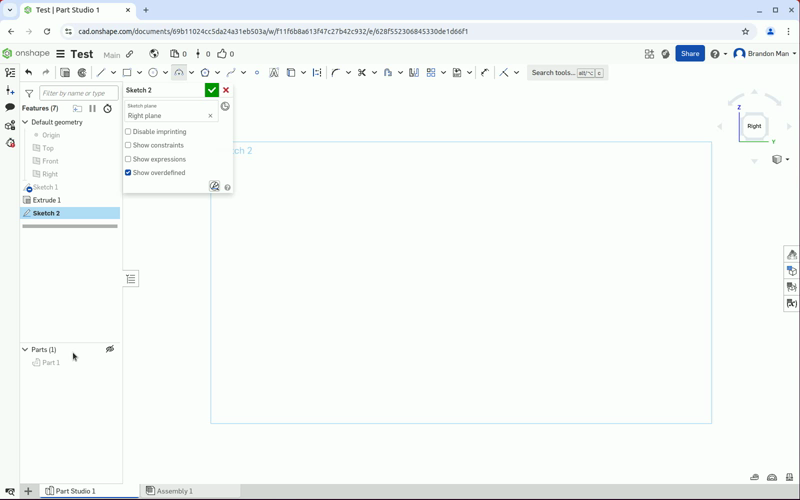
mouse_move(460, 282)
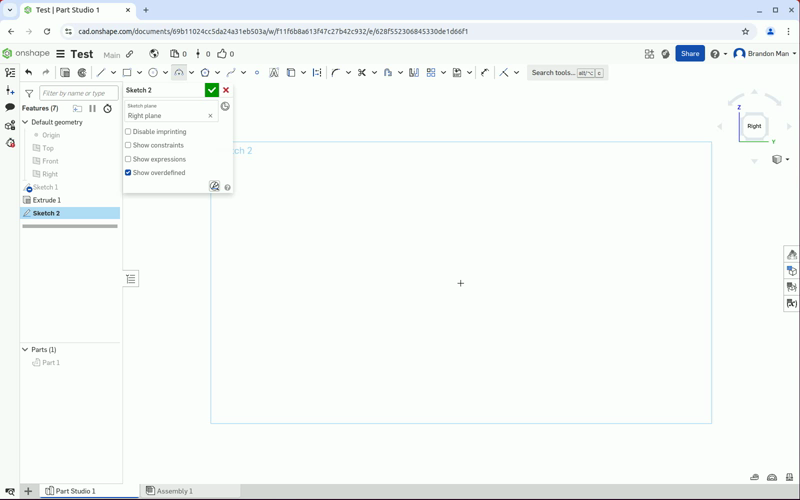
click(460, 282)
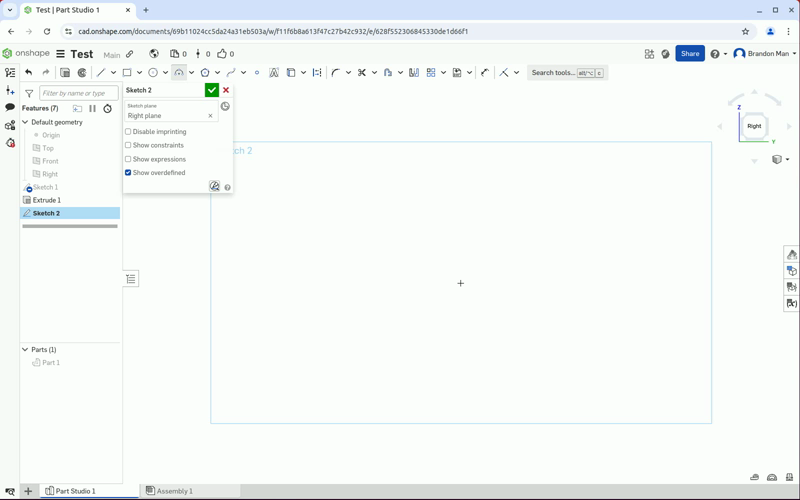
key_up(shift)
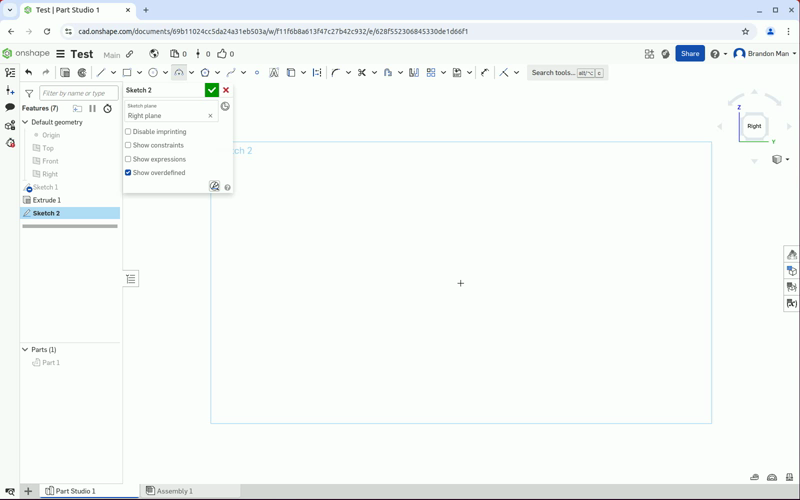
key_down(shift)
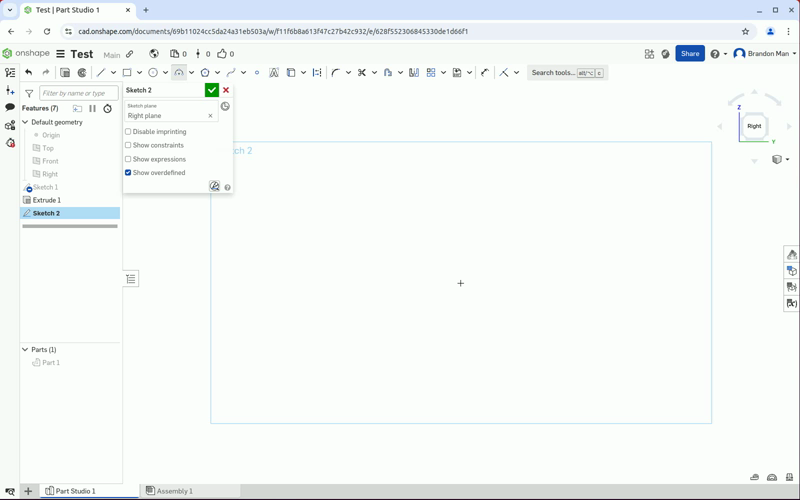
mouse_move(460, 212)
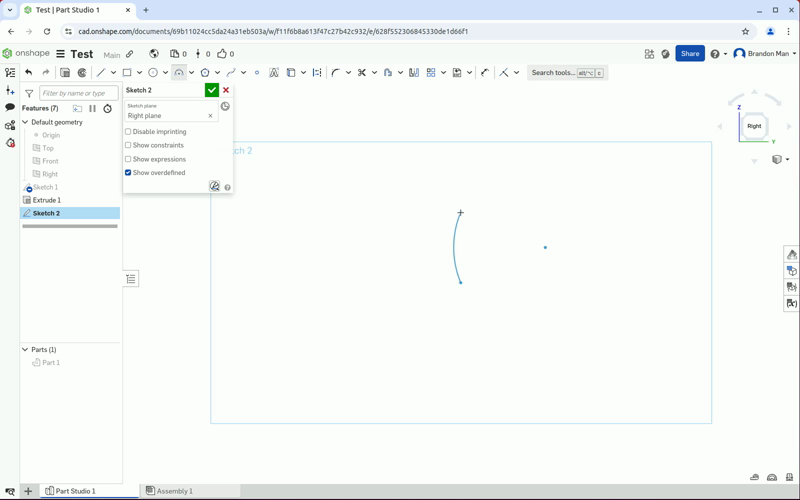
click(460, 212)
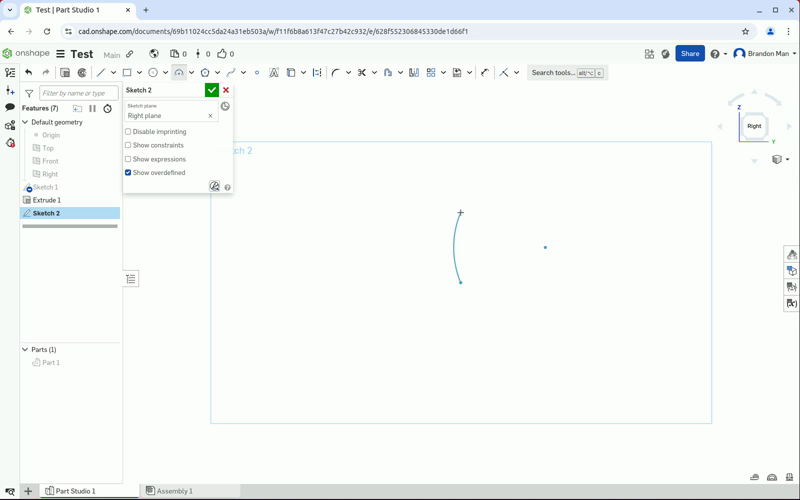
mouse_move(496, 247)
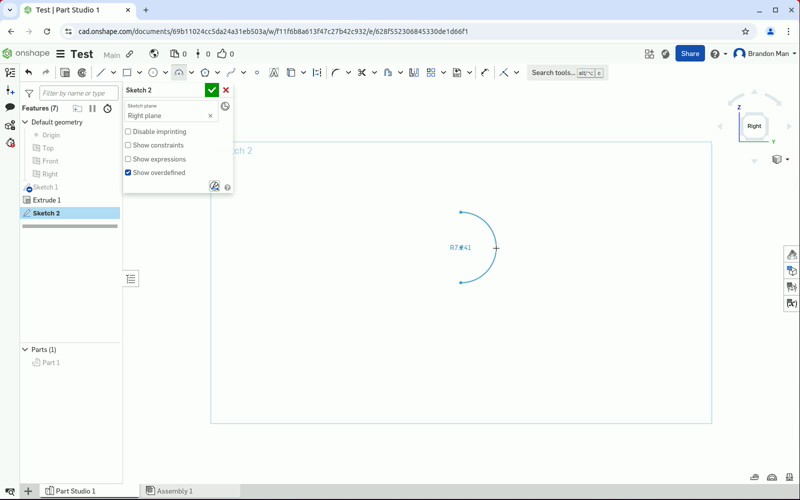
click(496, 247)
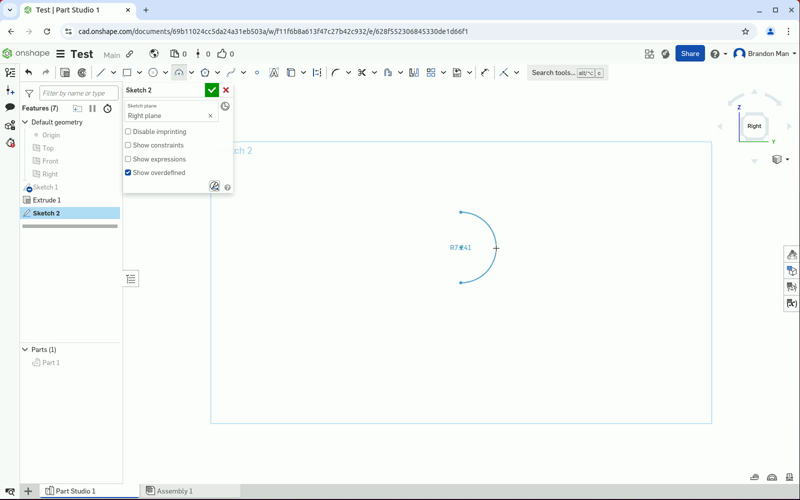
key_up(shift)
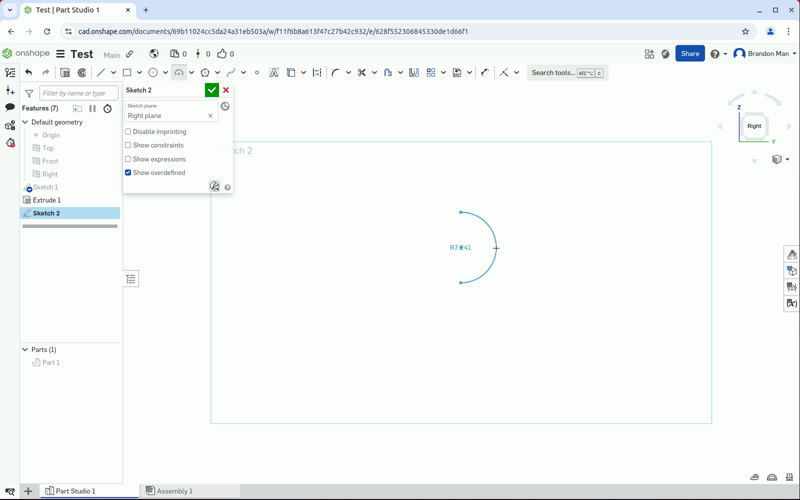
key(esc)
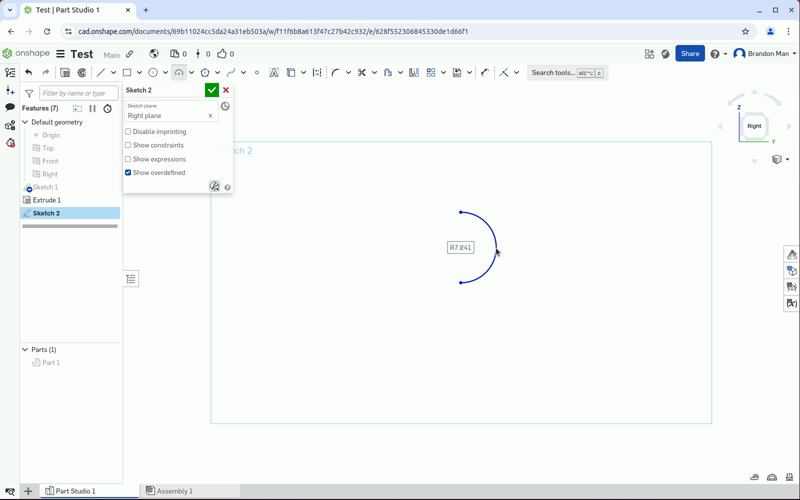
key(l)
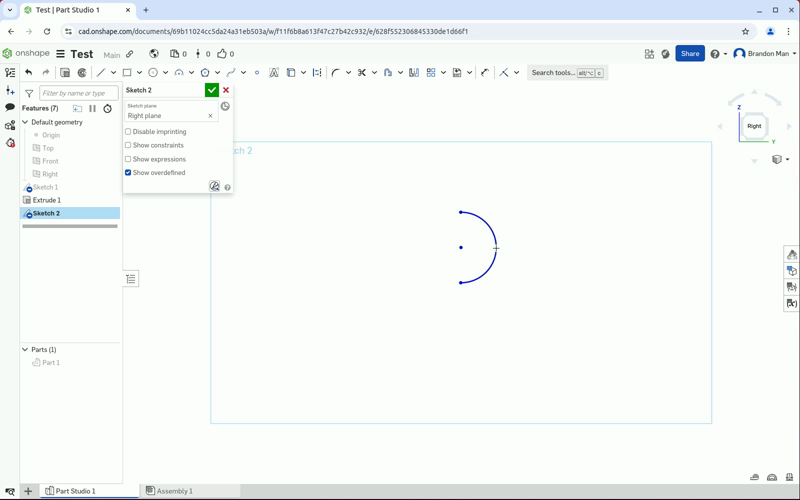
mouse_move(460, 212)
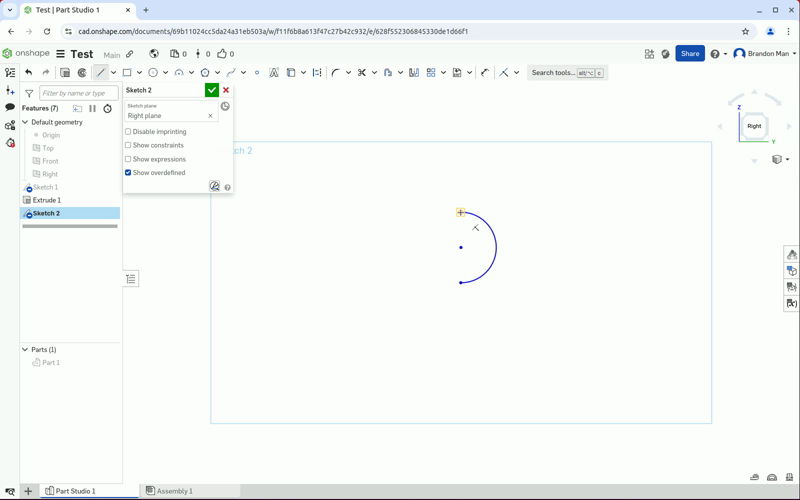
click(460, 212)
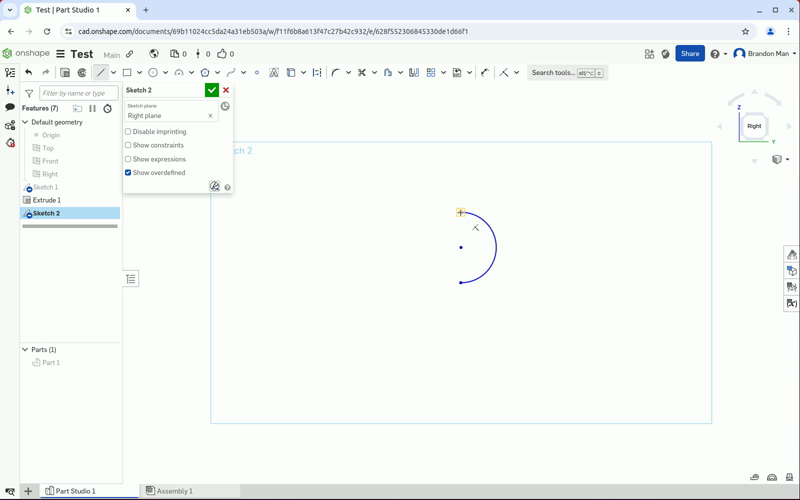
key_down(shift)
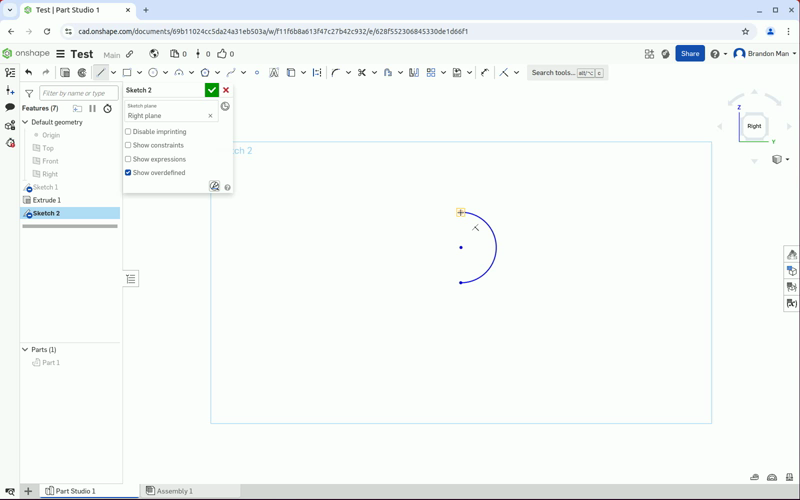
mouse_move(490, 212)
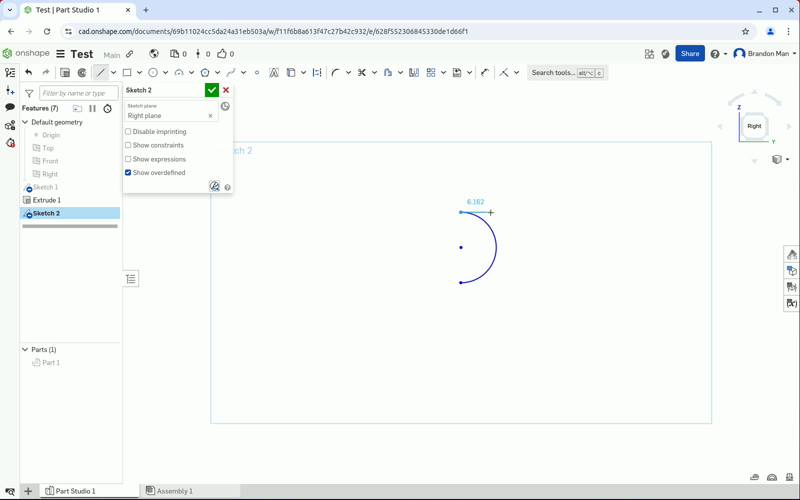
mouse_move(460, 220)
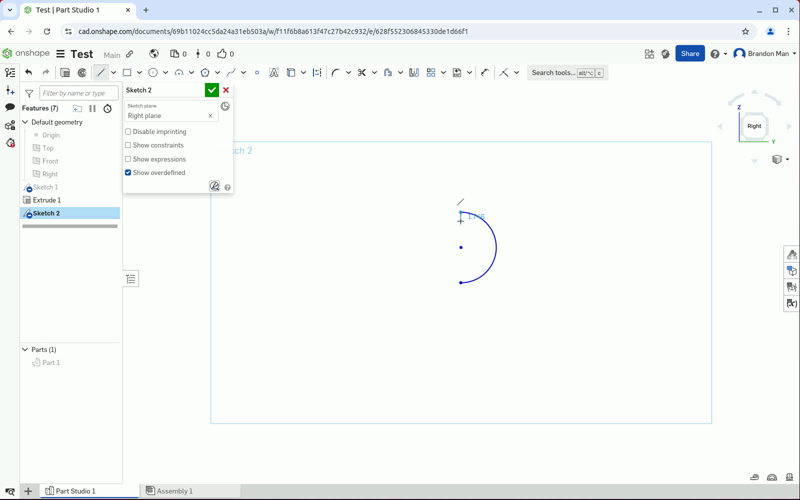
click(460, 220)
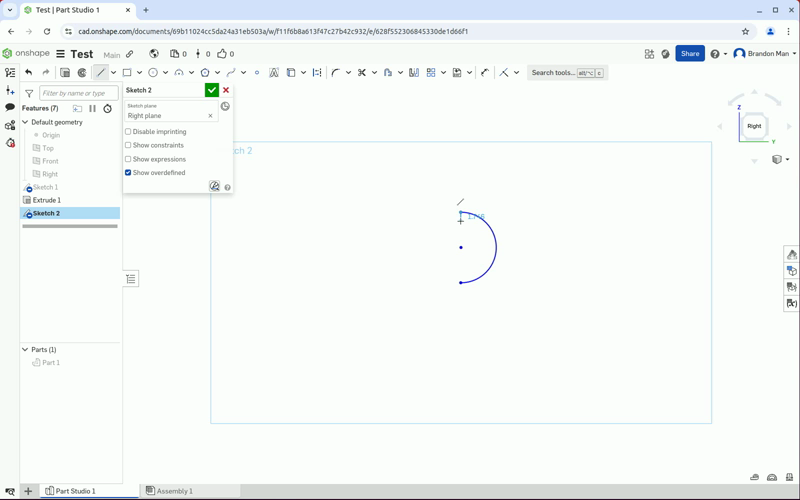
key_up(shift)
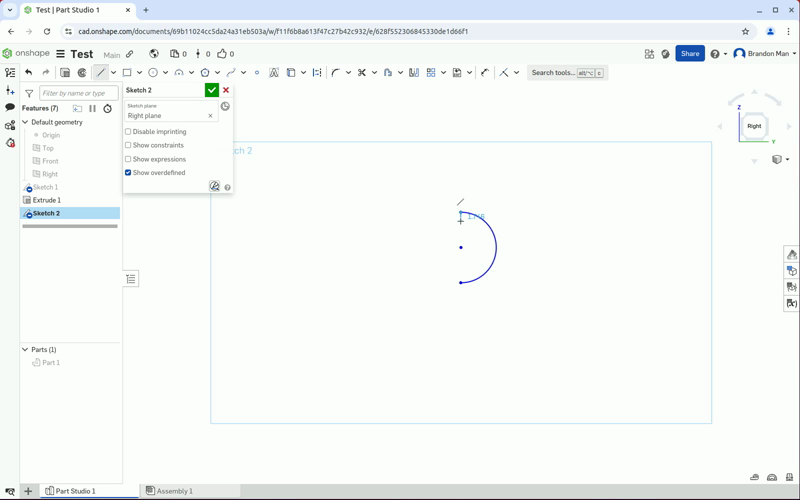
key(esc)
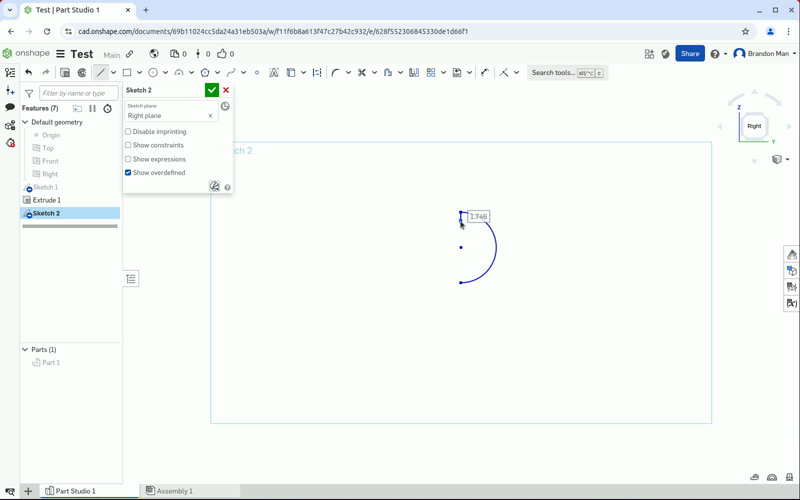
key(a)
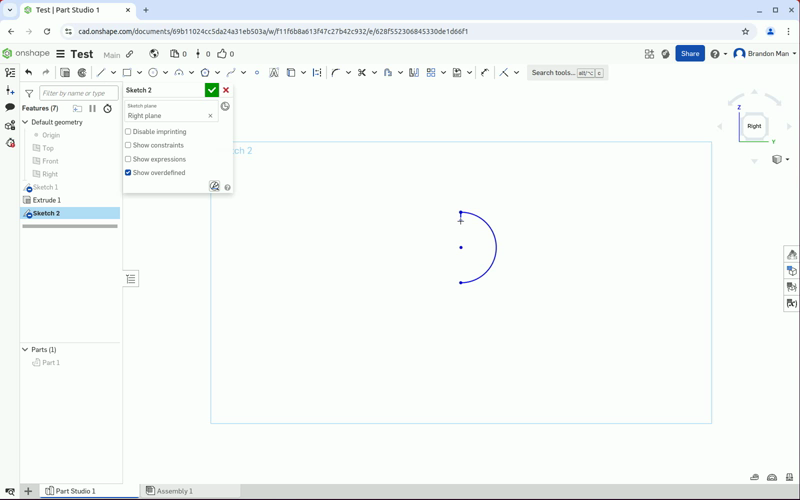
mouse_move(460, 220)
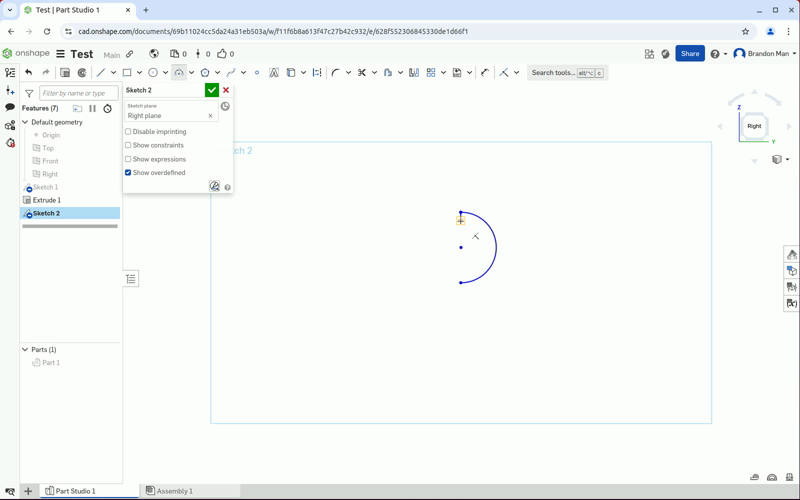
click(460, 220)
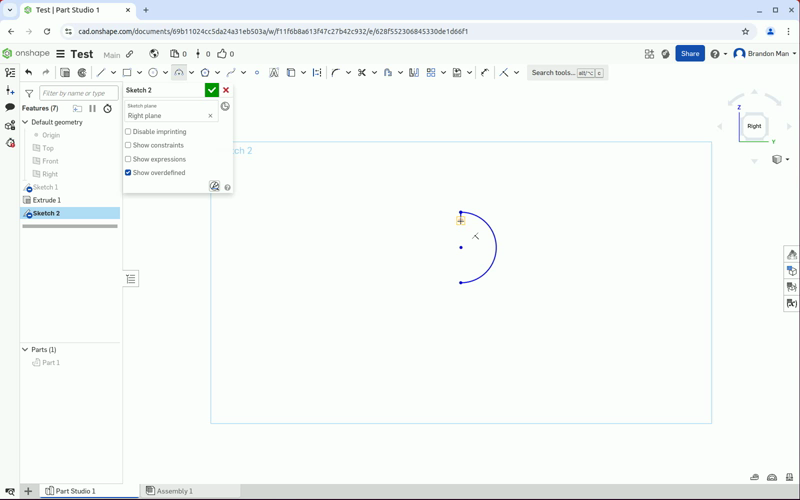
key_down(shift)
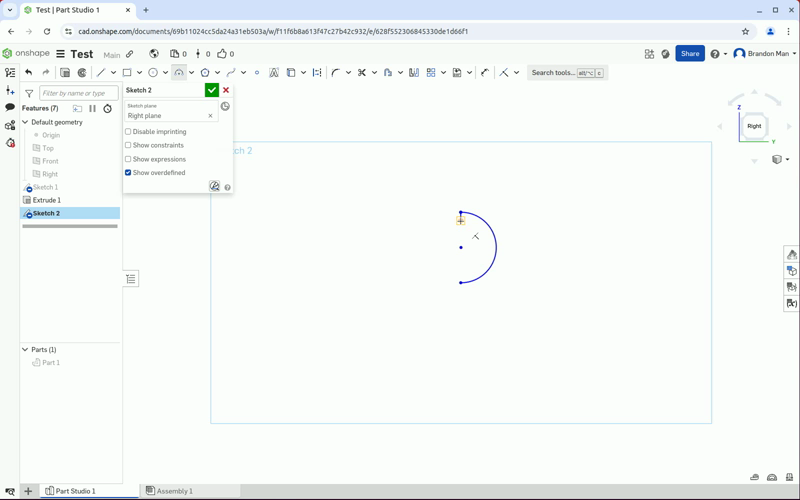
mouse_move(460, 274)
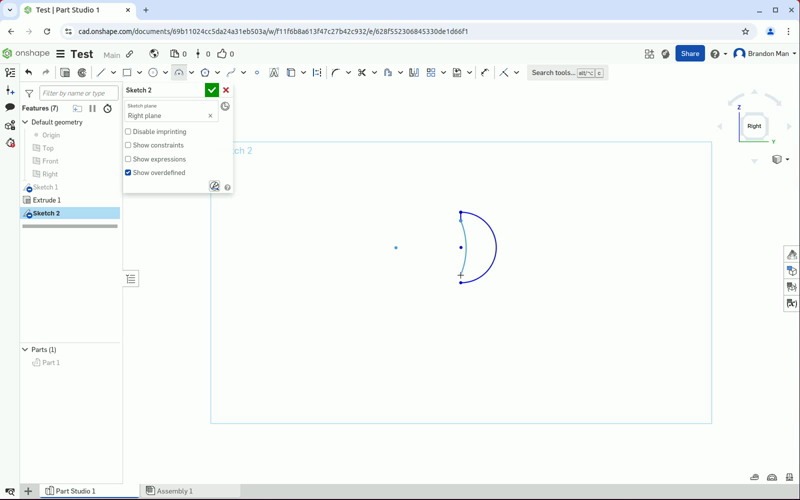
click(460, 274)
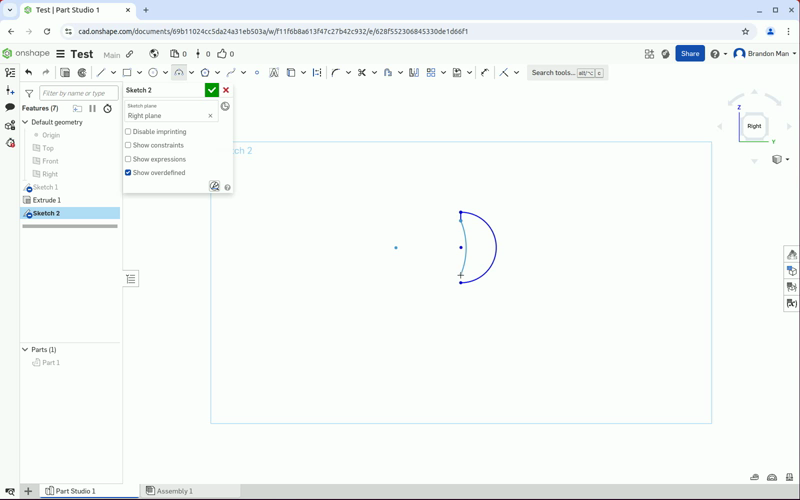
mouse_move(488, 247)
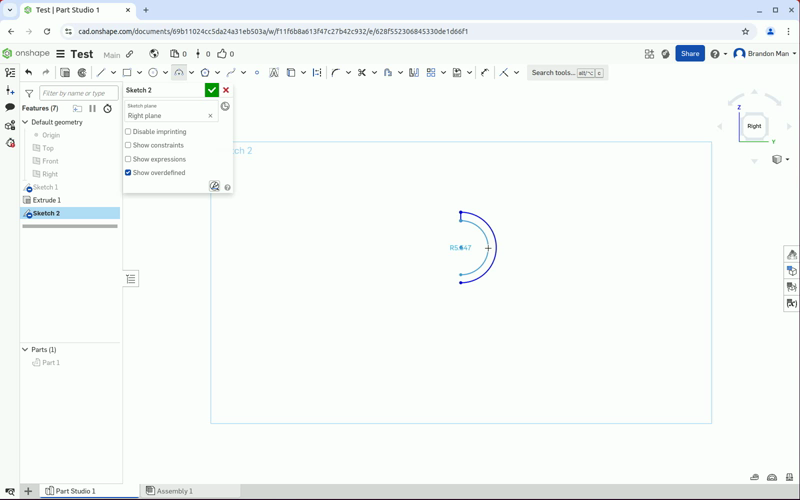
click(488, 247)
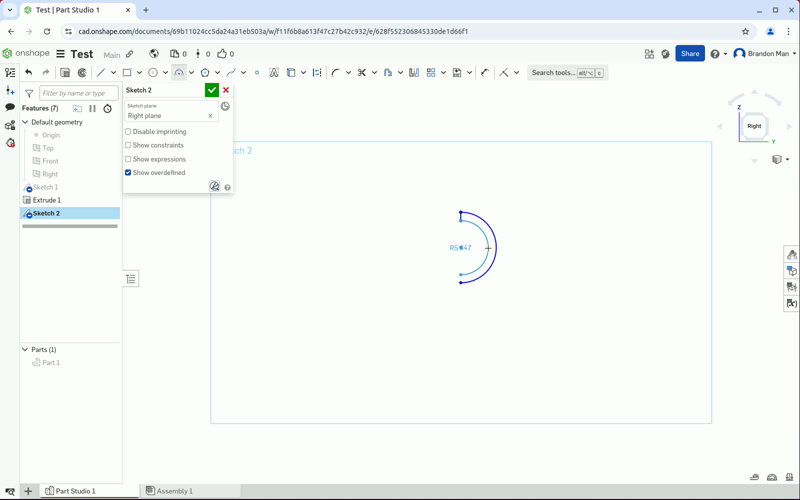
key_up(shift)
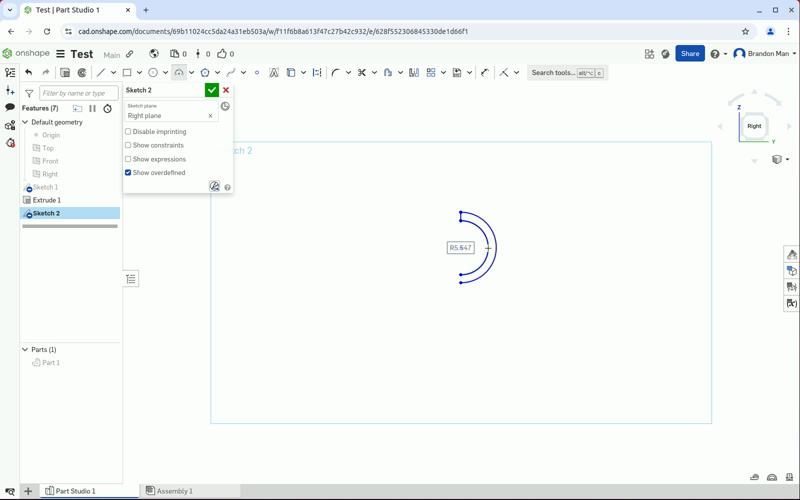
key(esc)
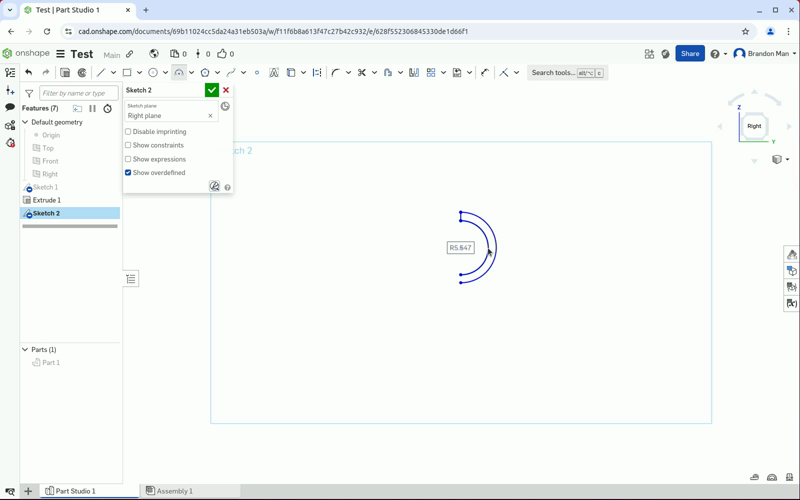
key(l)
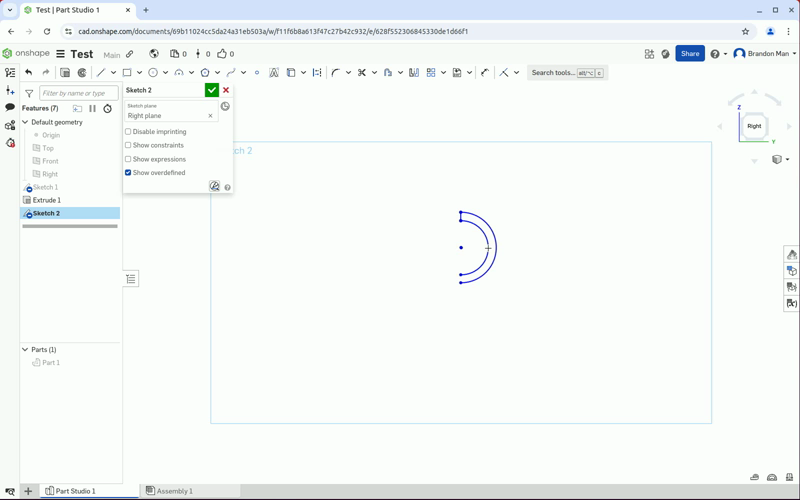
mouse_move(460, 274)
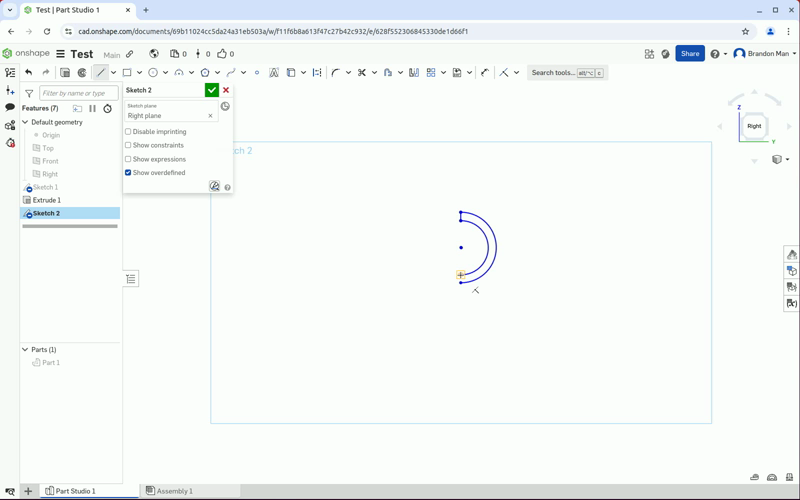
click(460, 274)
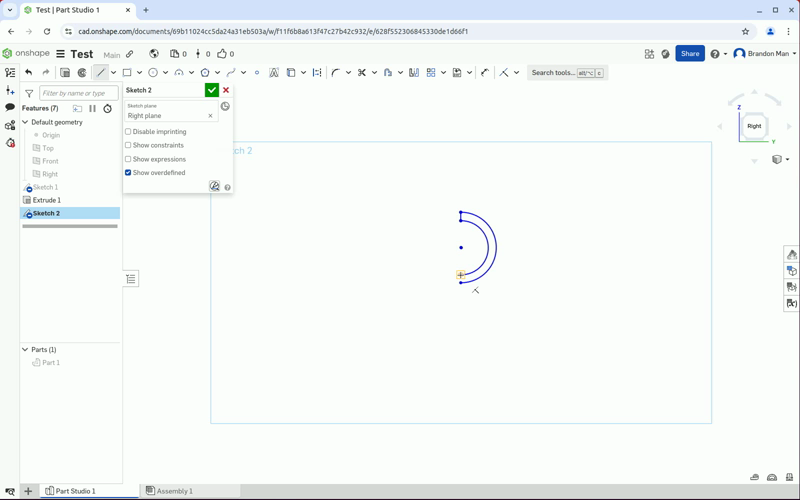
mouse_move(490, 274)
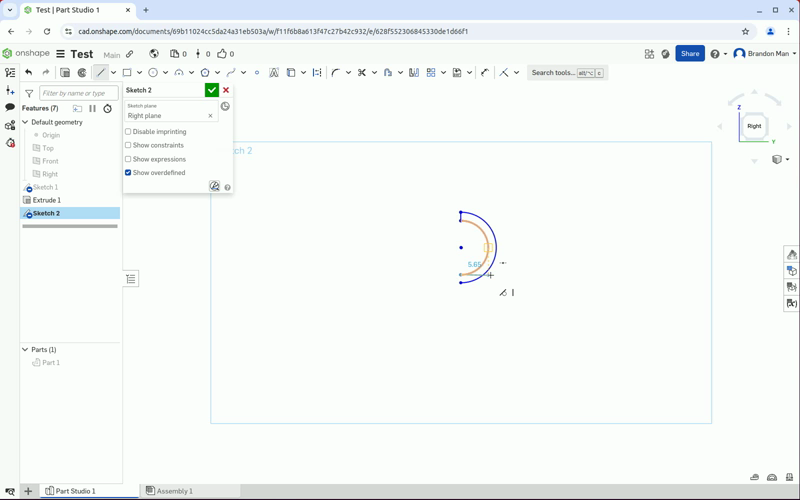
key_down(shift)
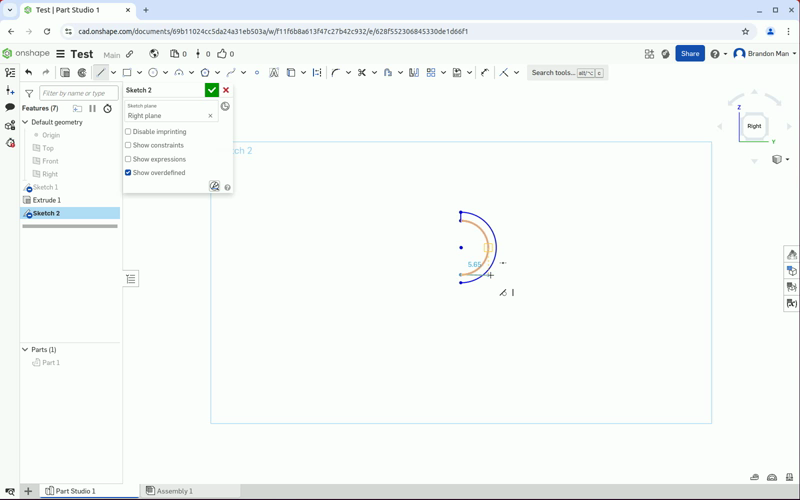
mouse_move(460, 282)
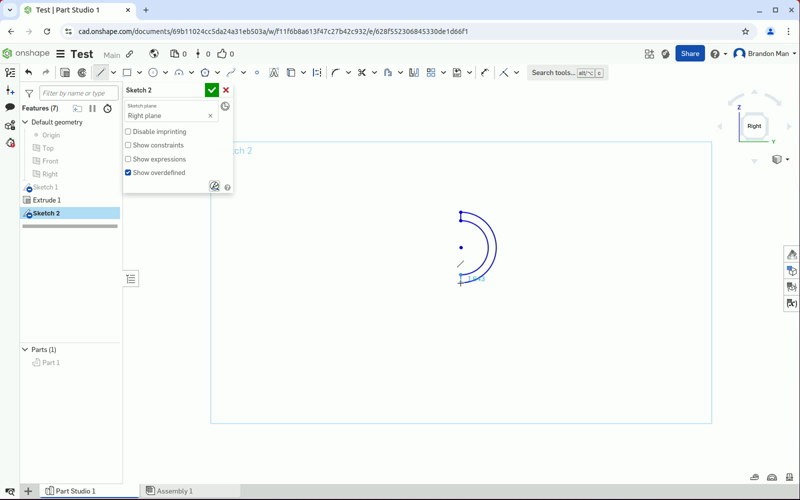
key_up(shift)
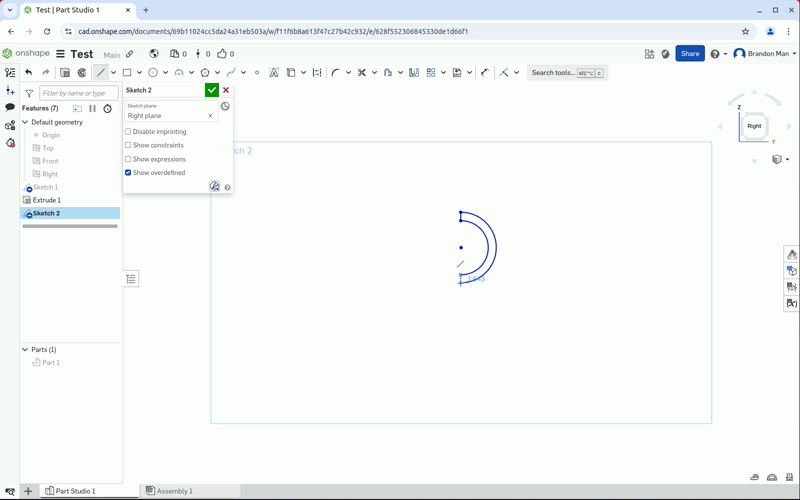
click(460, 282)
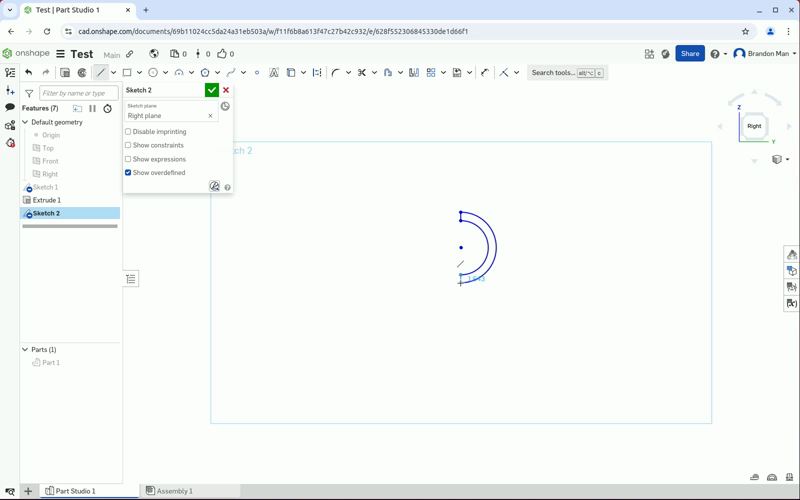
key(esc)
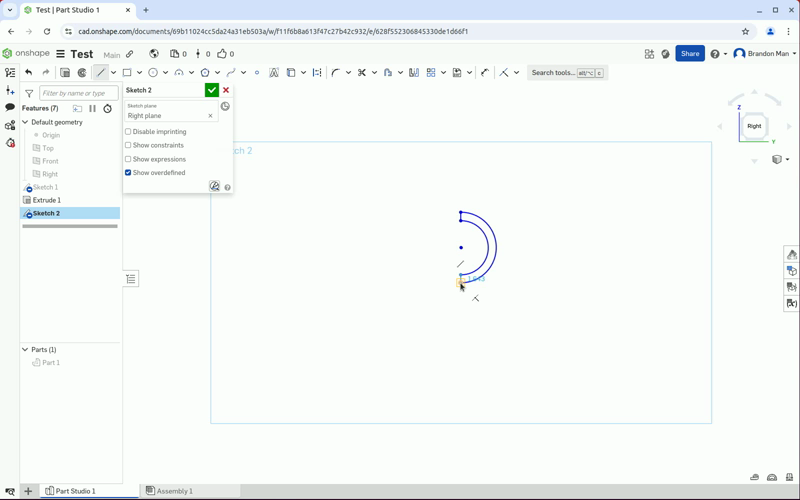
mouse_move(480, 234)
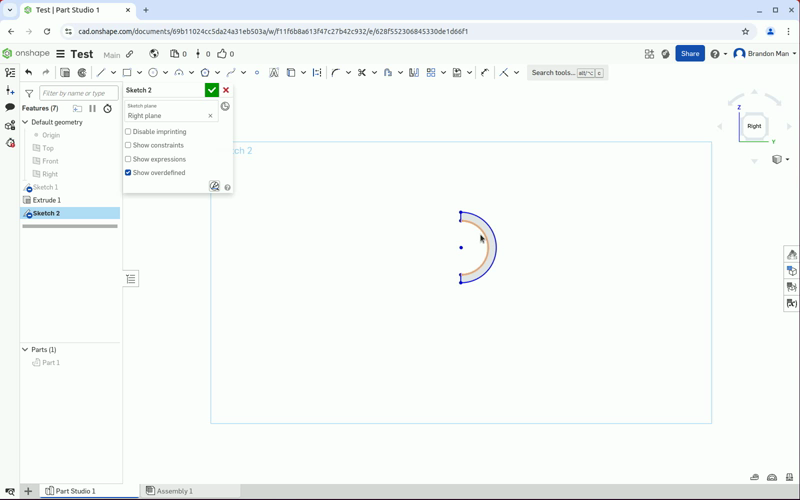
scroll(6)
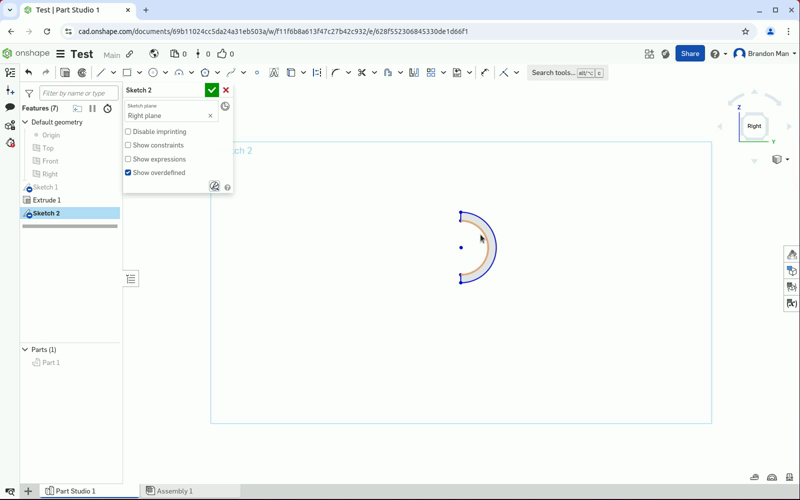
scroll(6)
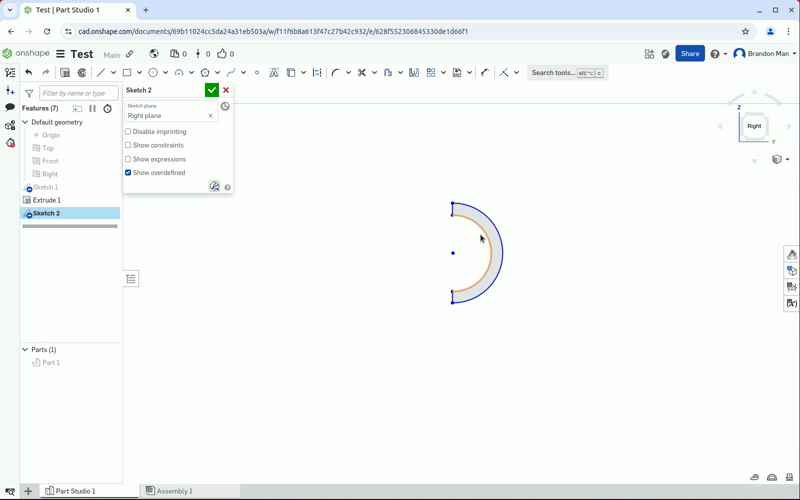
scroll(6)
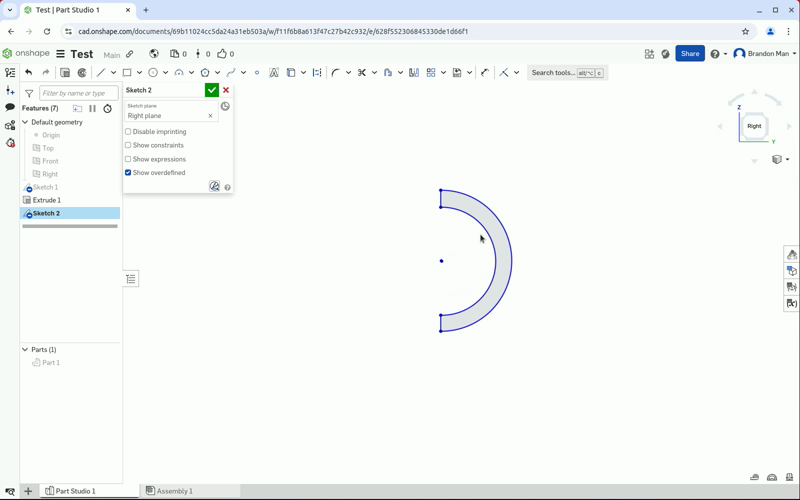
scroll(6)
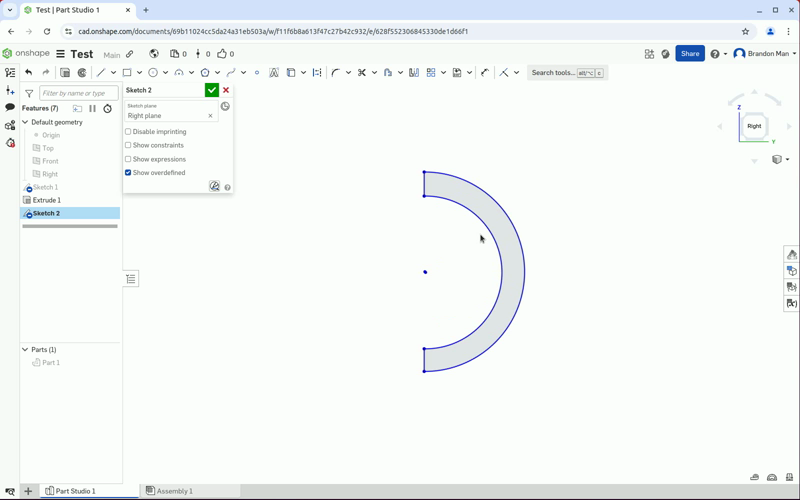
scroll(6)
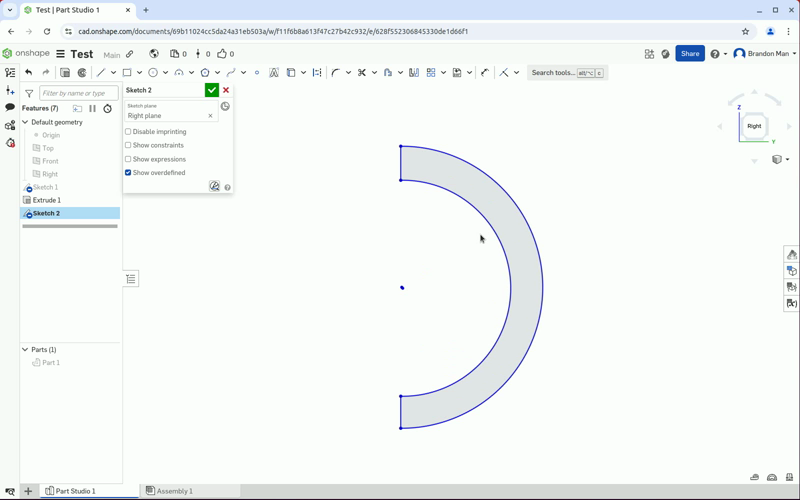
scroll(6)
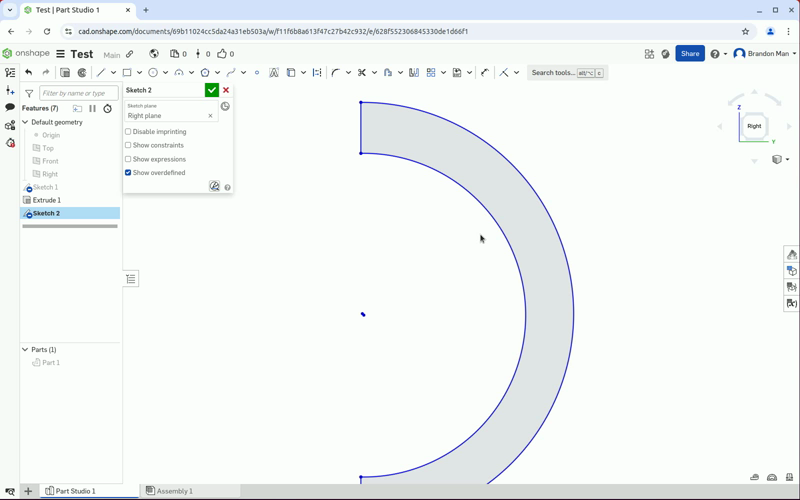
scroll(6)
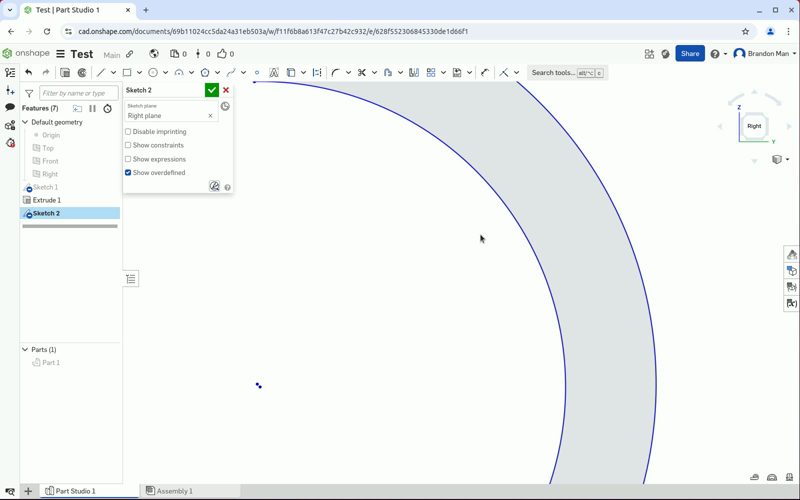
click(480, 234)
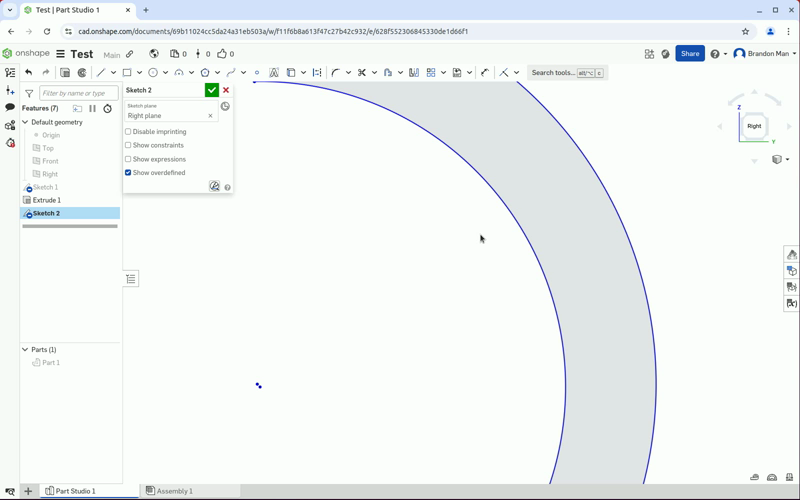
scroll(-6)
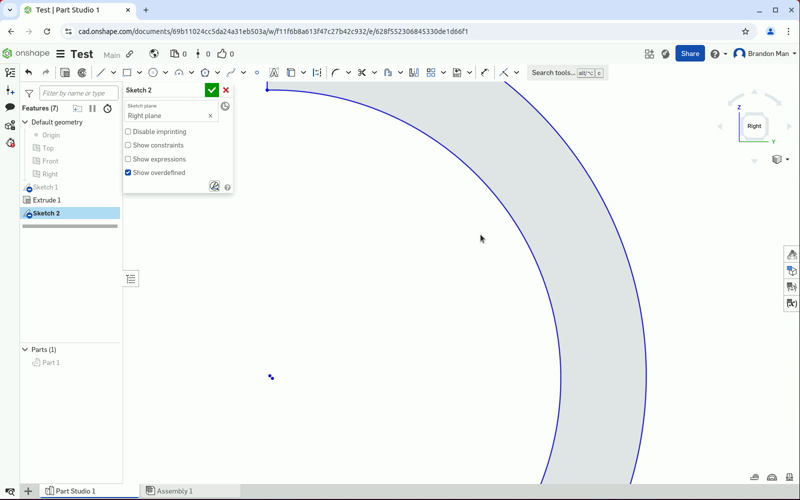
scroll(-6)
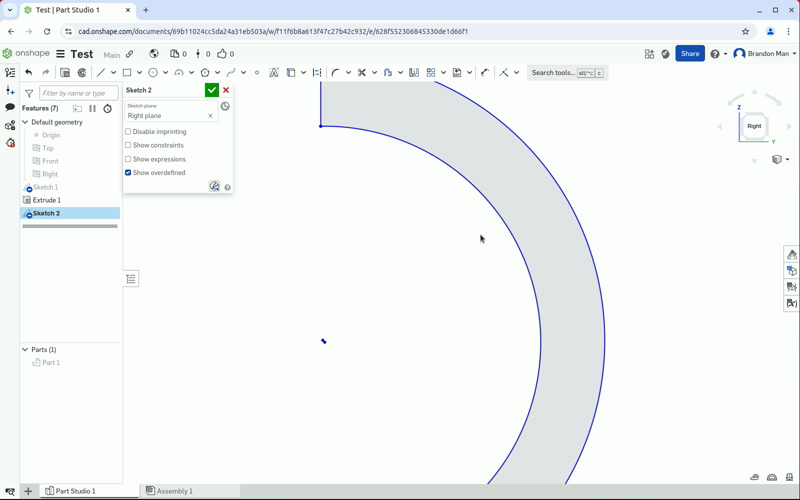
scroll(-6)
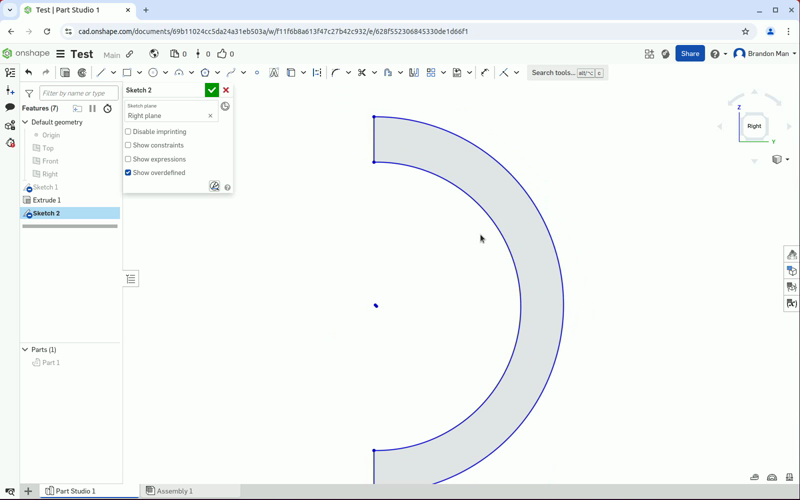
scroll(-6)
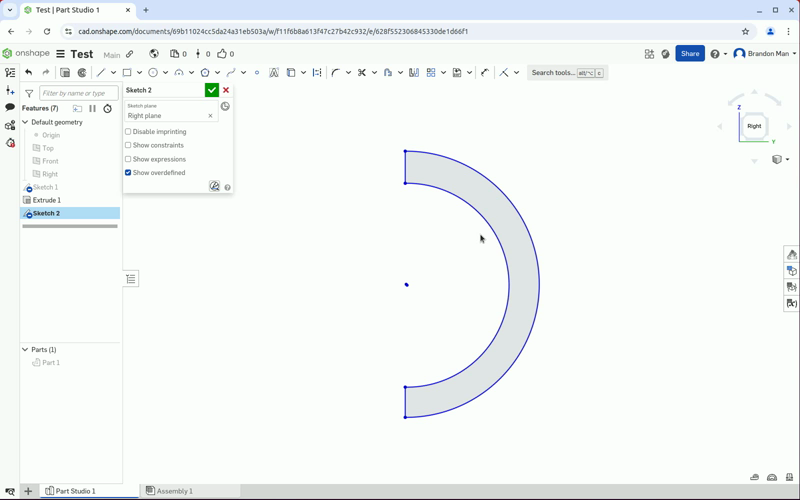
scroll(-6)
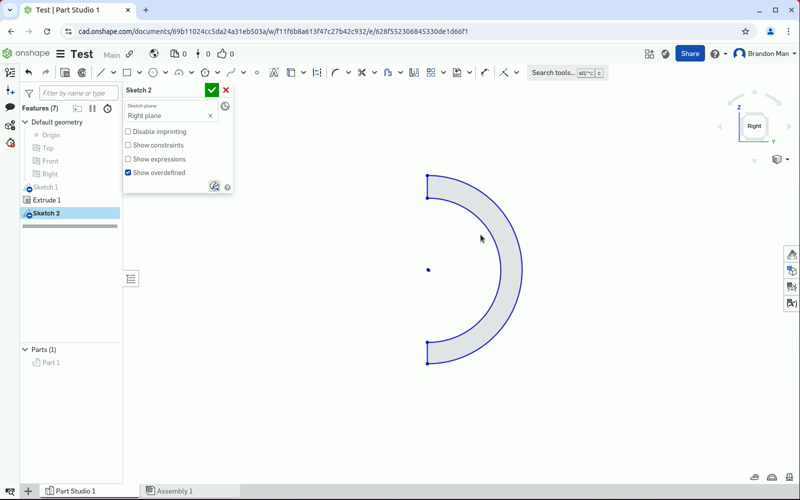
scroll(-6)
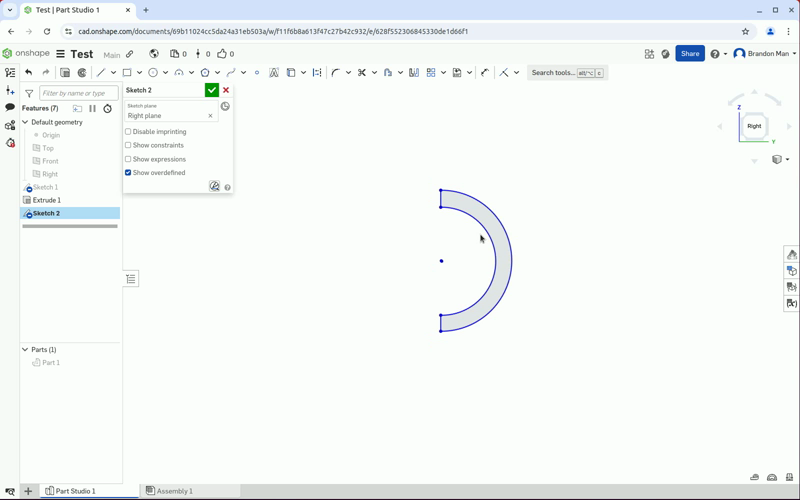
scroll(-6)
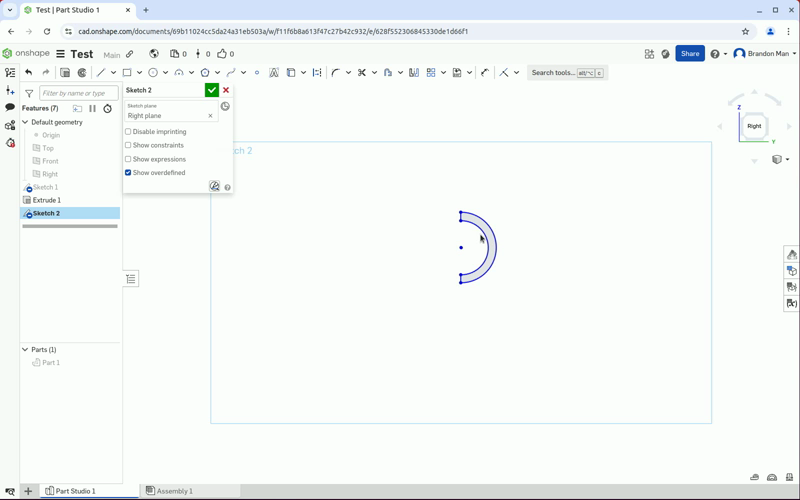
mouse_move(73, 352)
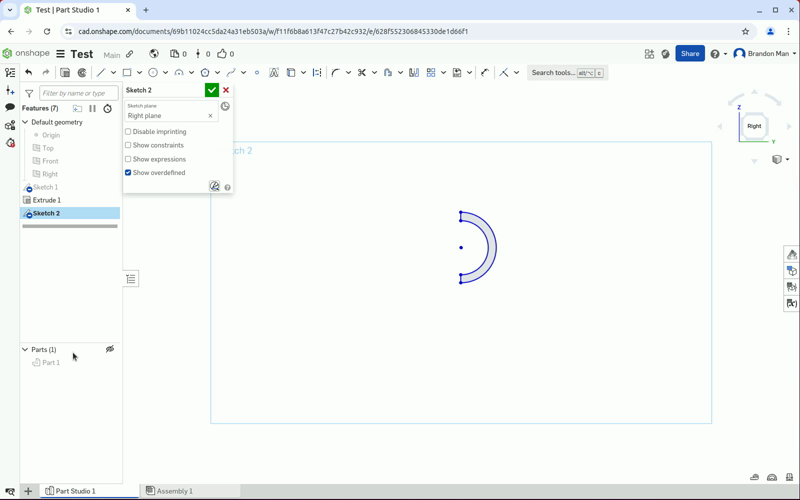
key(shift+y)
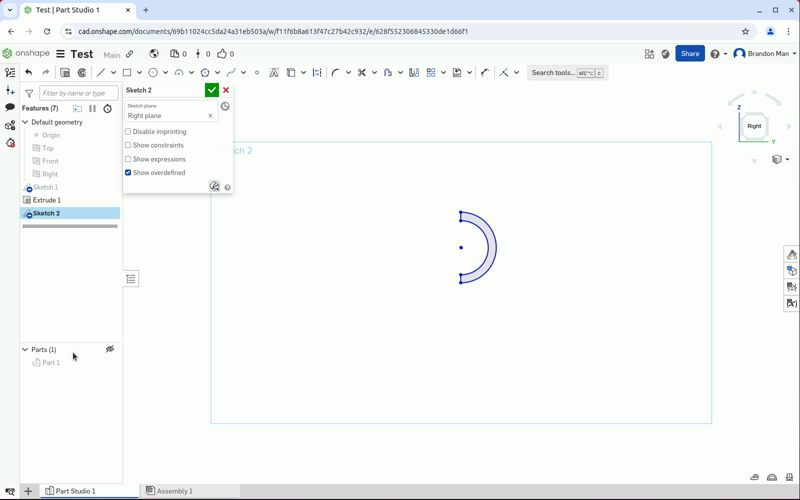
key(shift+e)
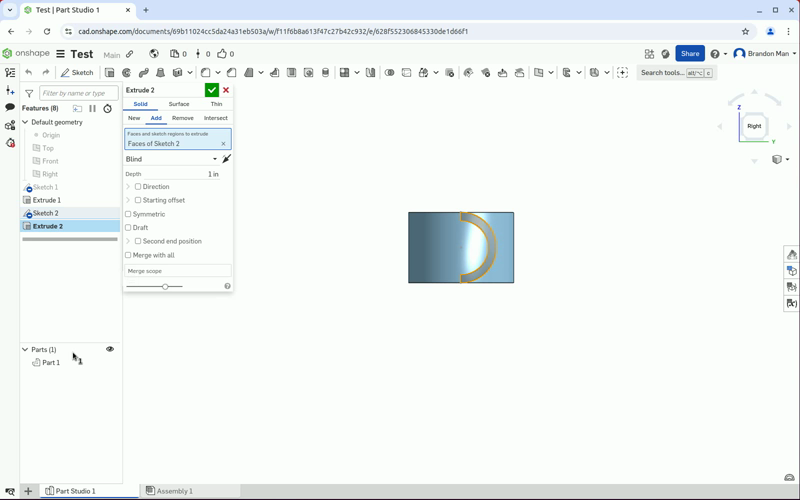
mouse_move(143, 106)
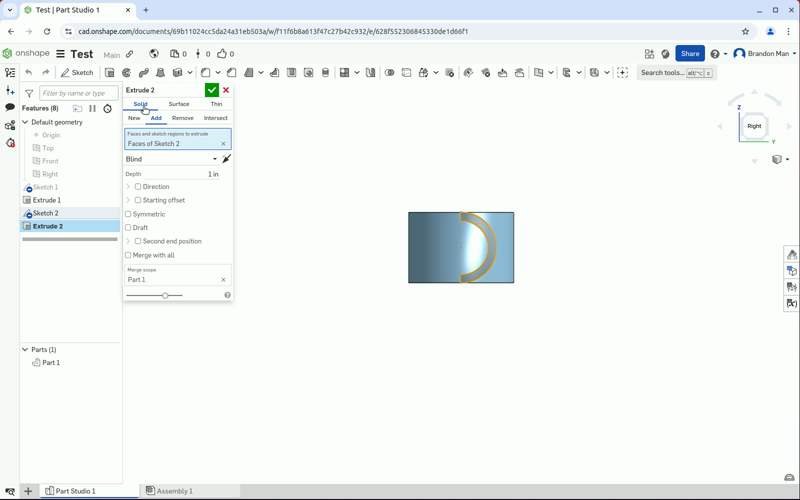
click(143, 106)
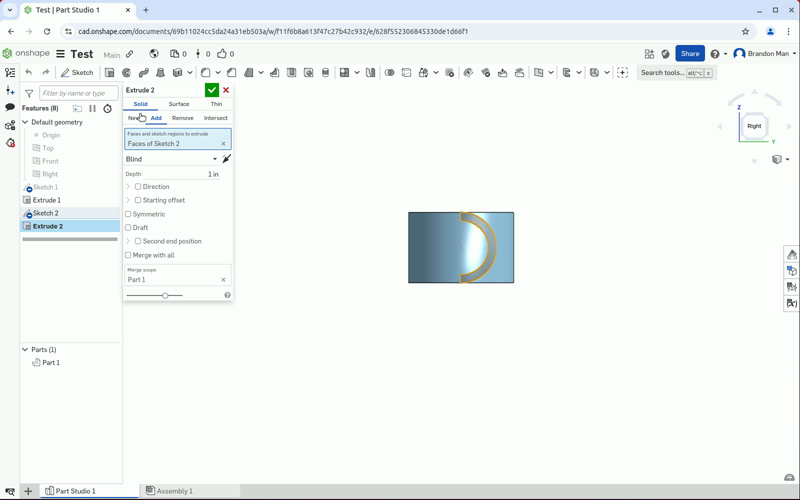
mouse_move(137, 120)
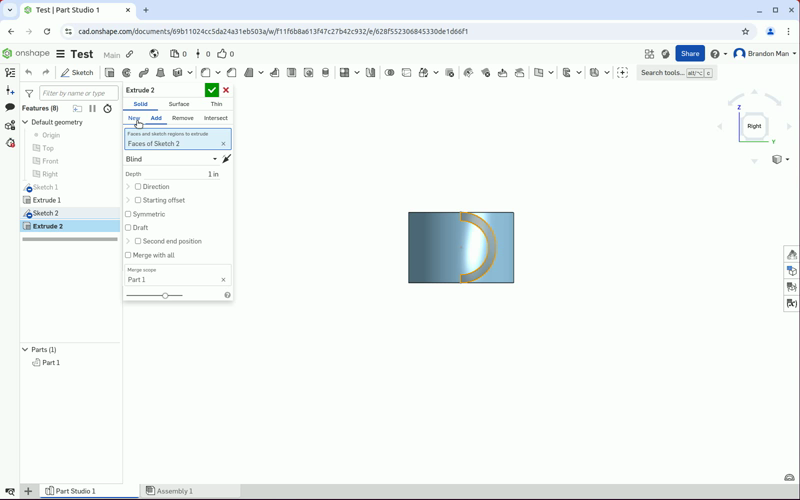
click(137, 120)
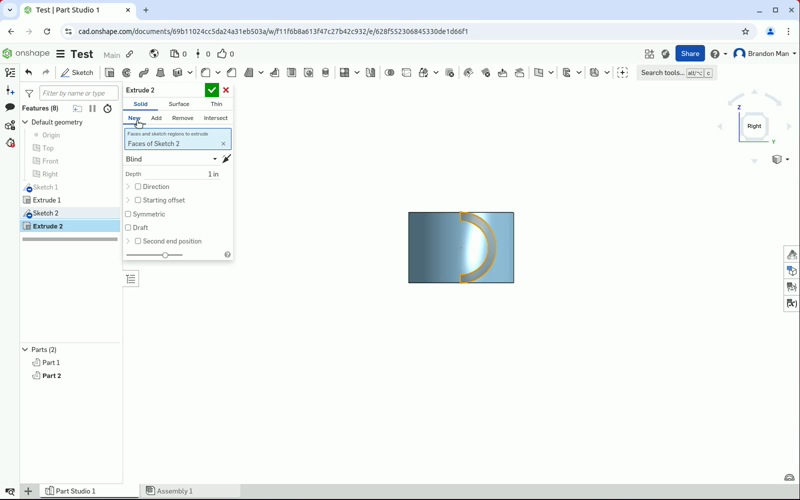
key(tab, 4)
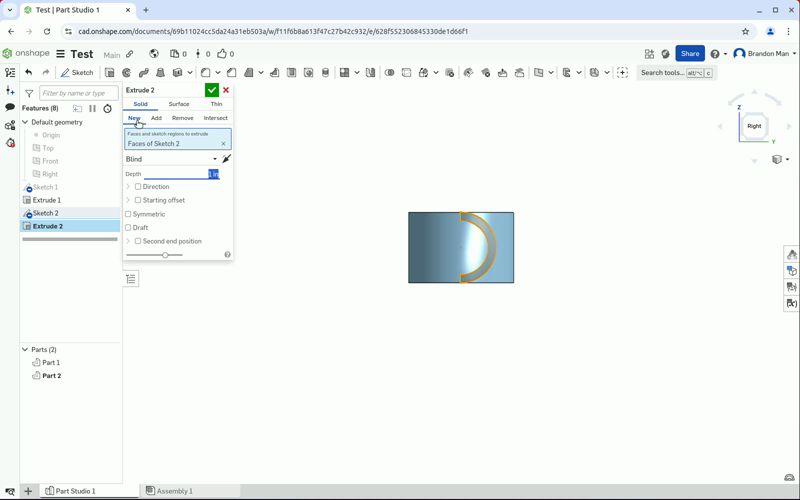
text(20.22)
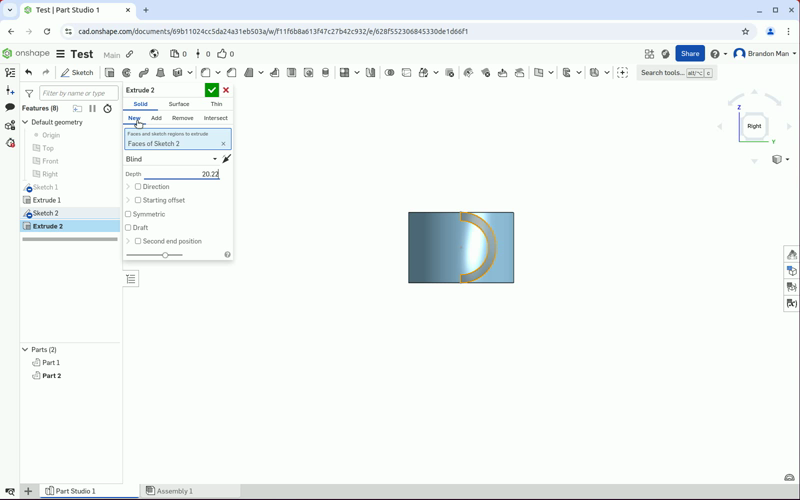
key(tab, 3)
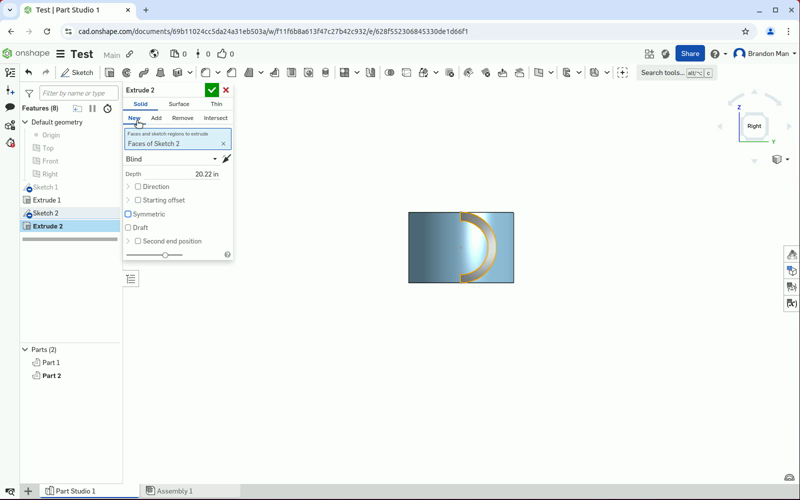
key(tab, 2)
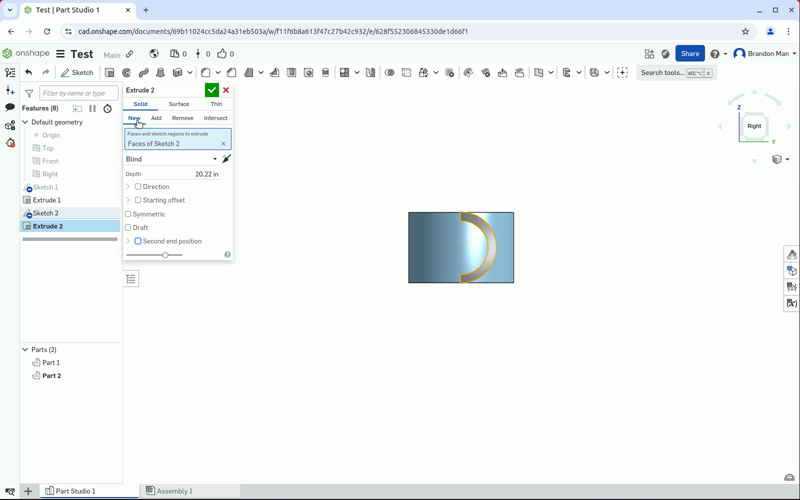
key(space)
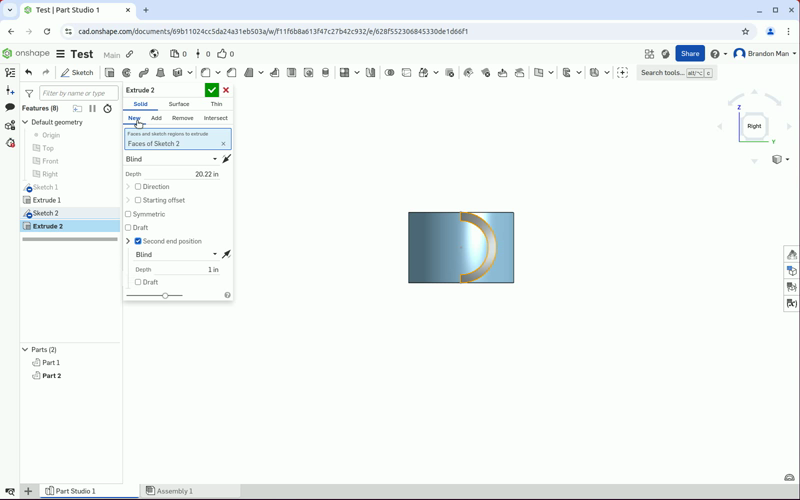
key(tab, 3)
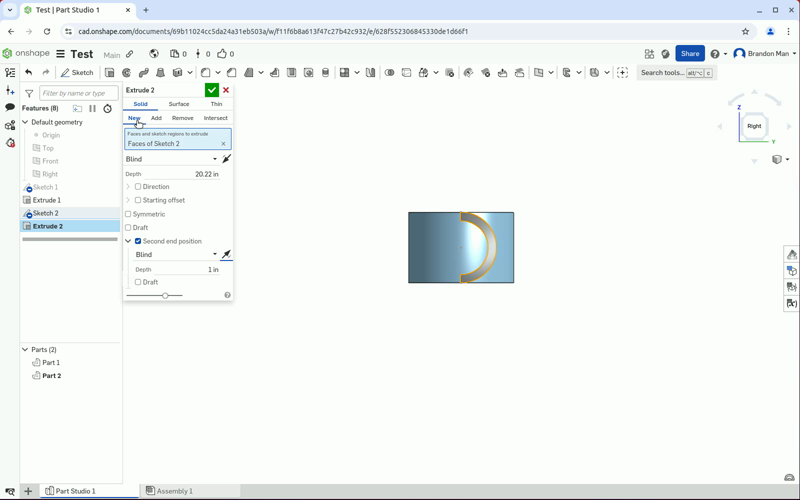
text(23.108)
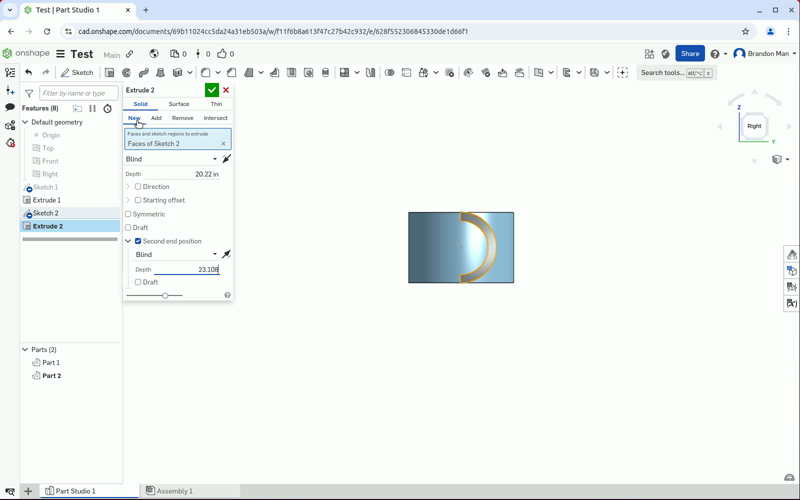
key(enter)
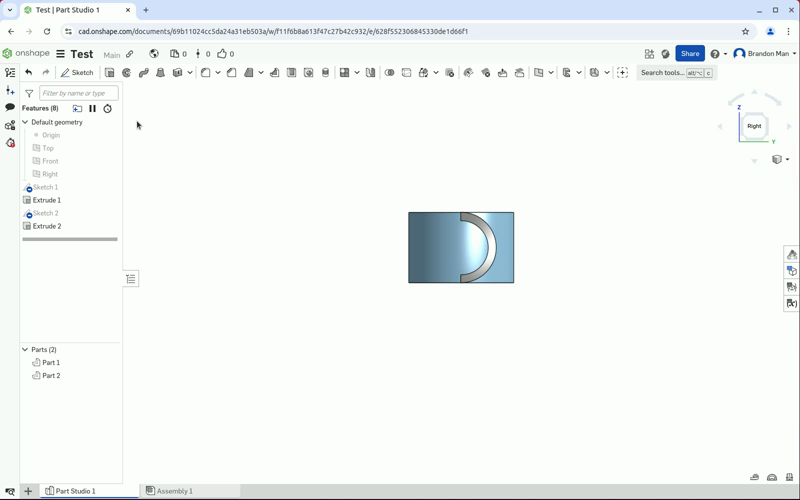
key(shift+h)
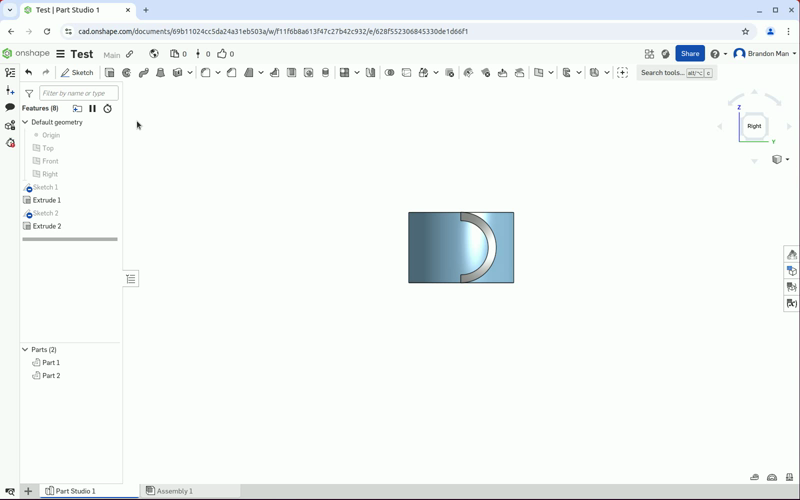
key(shift+h)
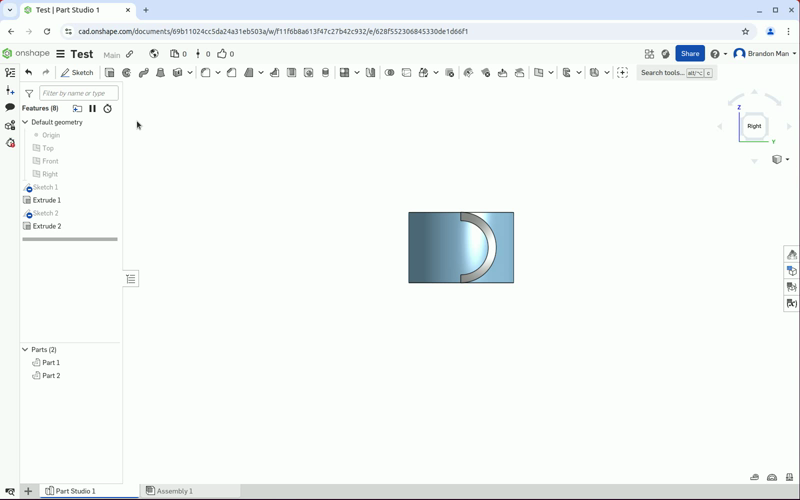
mouse_move(73, 189)
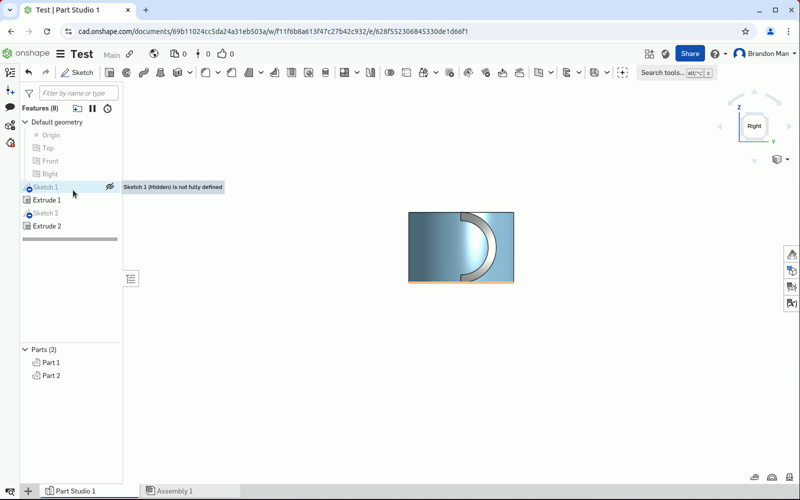
click(73, 189)
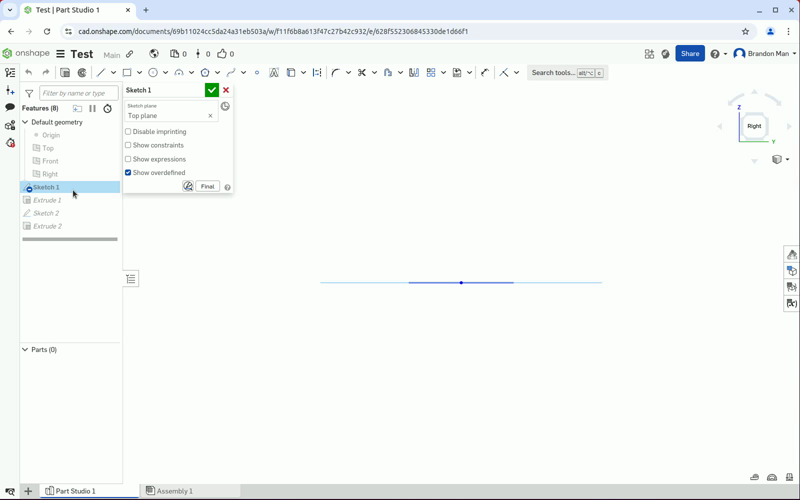
mouse_move(229, 92)
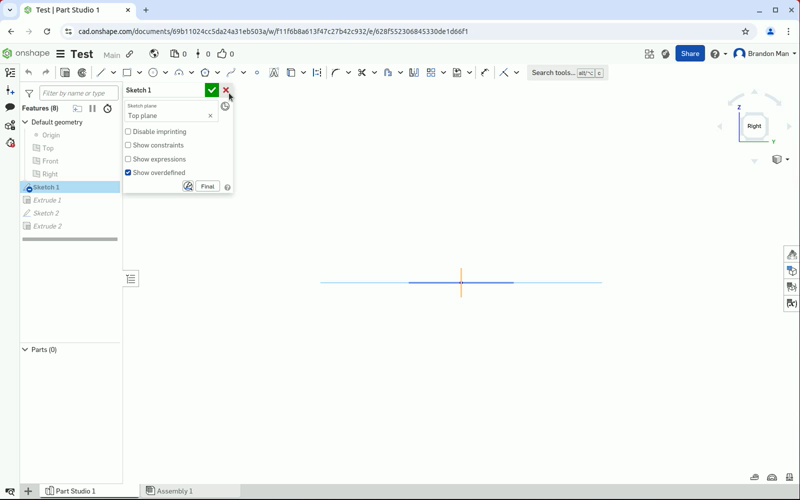
click(229, 92)
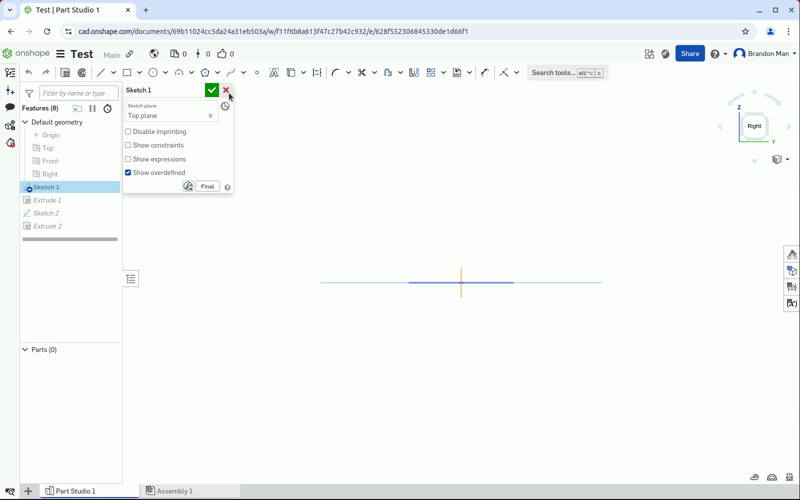
key(shift+s)
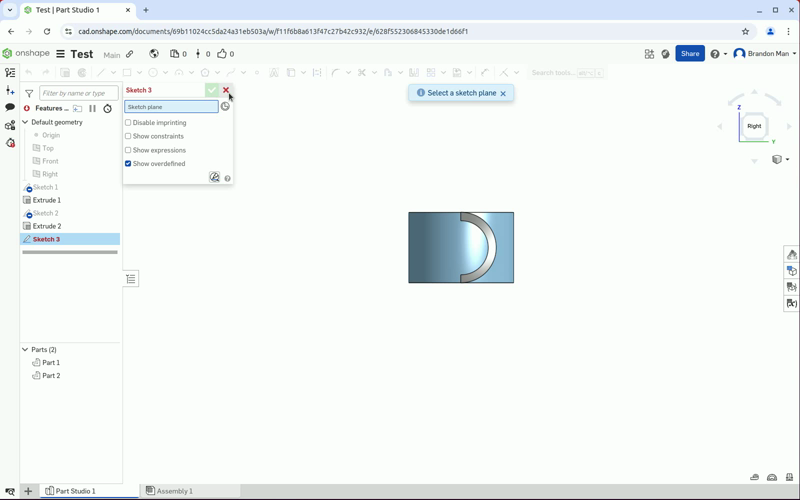
mouse_move(73, 176)
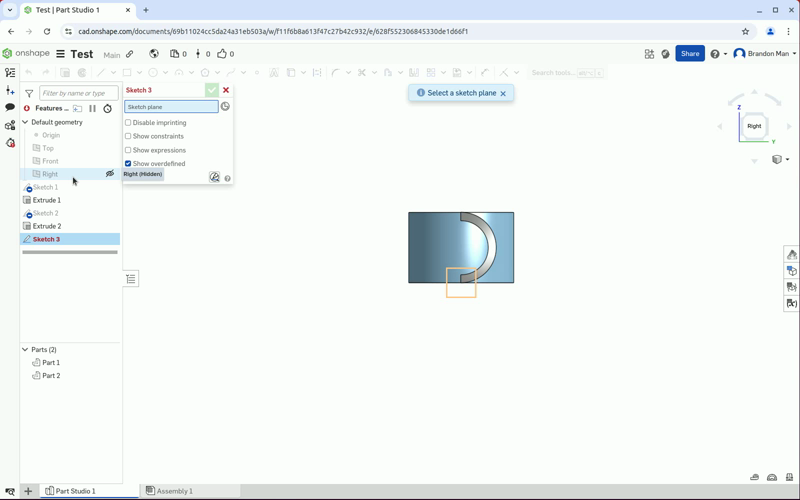
click(73, 176)
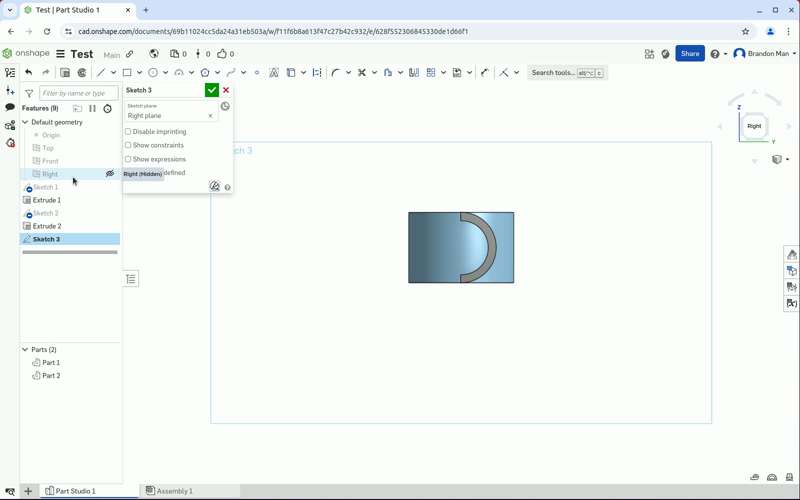
mouse_move(73, 352)
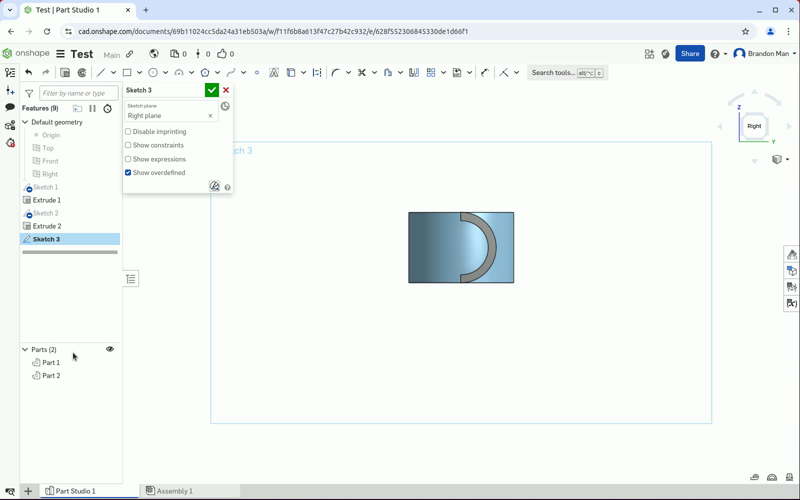
key(y)
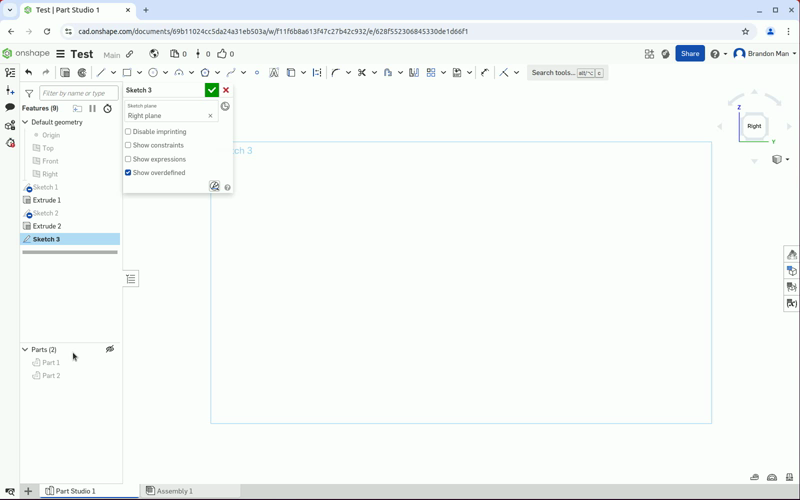
key(a)
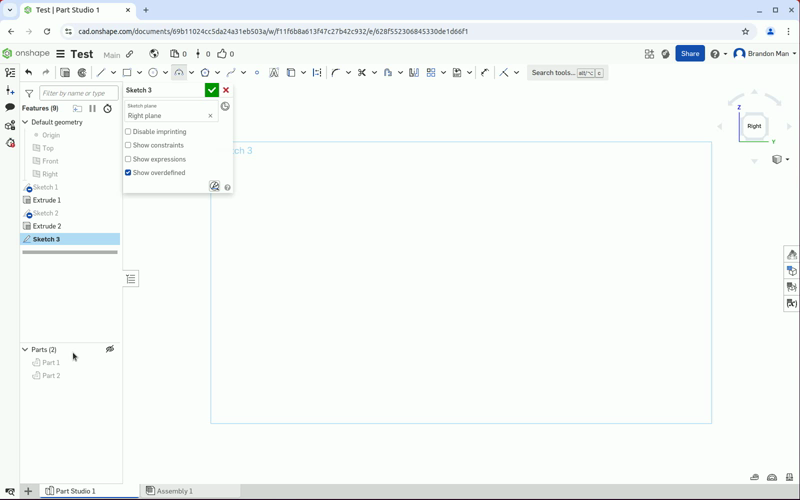
key_down(shift)
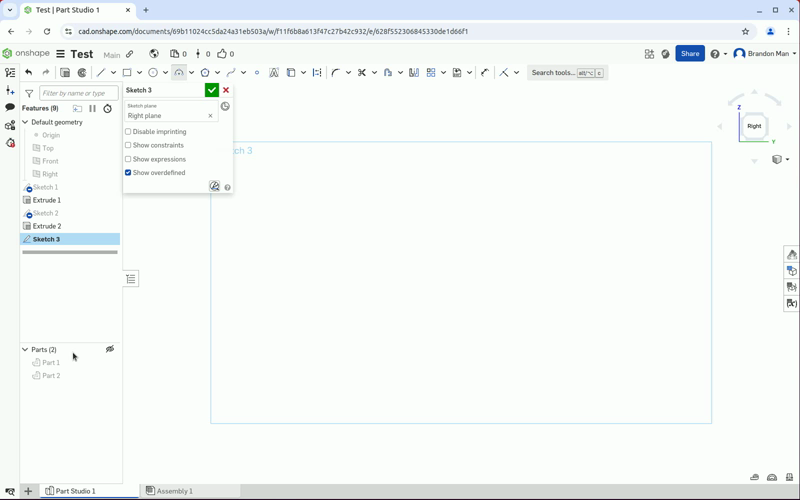
mouse_move(460, 282)
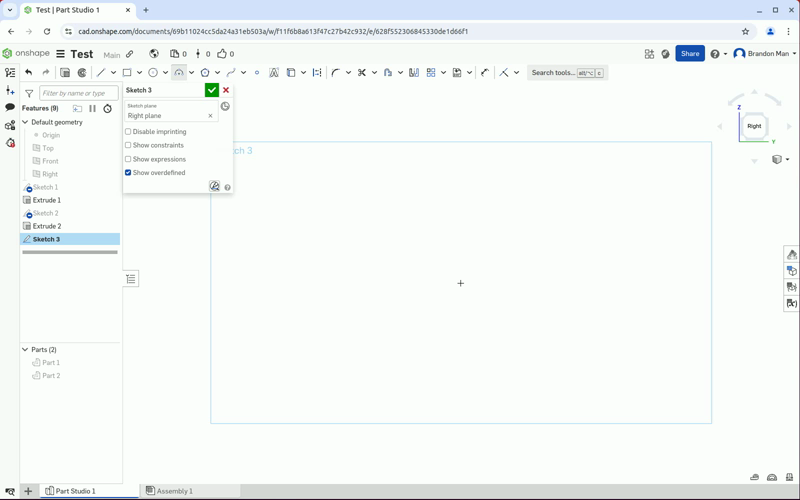
click(460, 282)
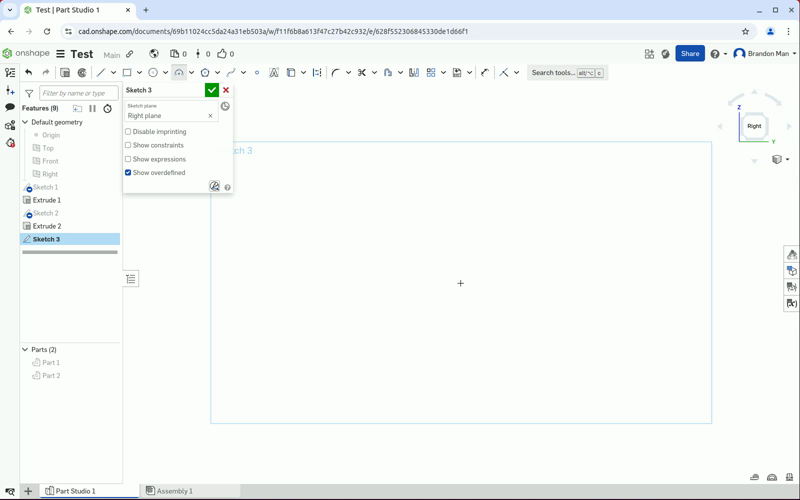
key_up(shift)
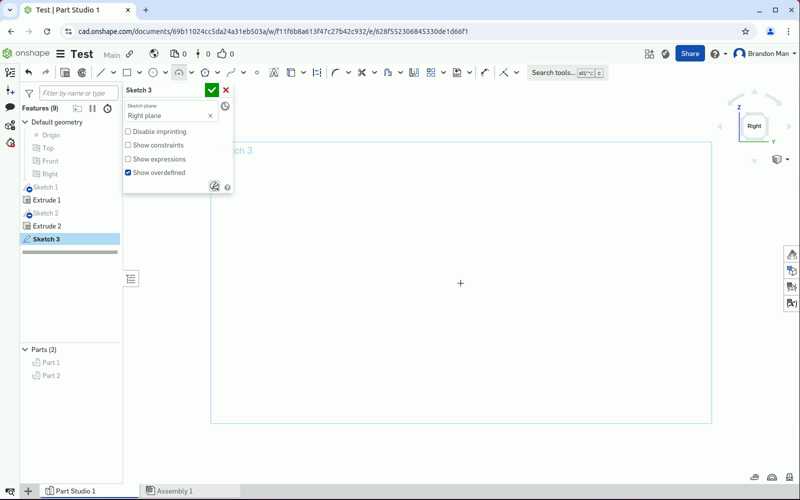
key_down(shift)
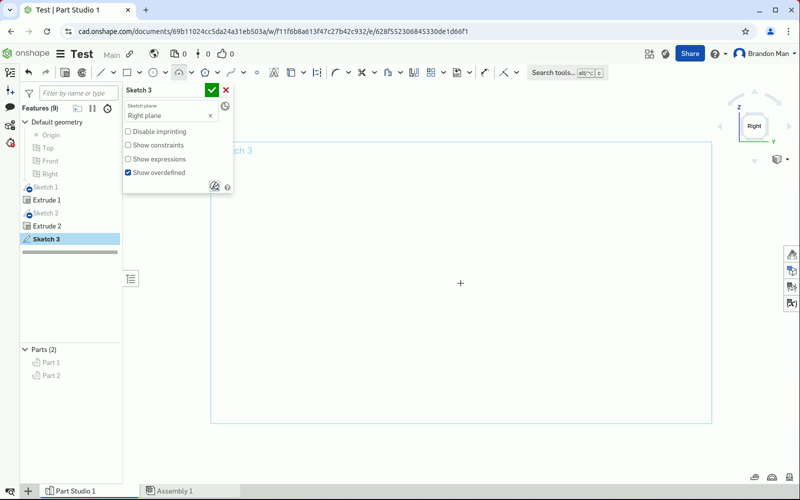
mouse_move(460, 212)
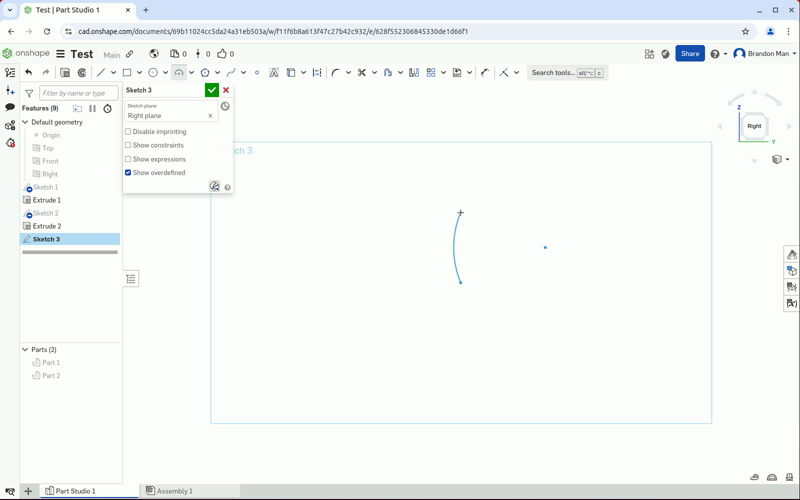
click(460, 212)
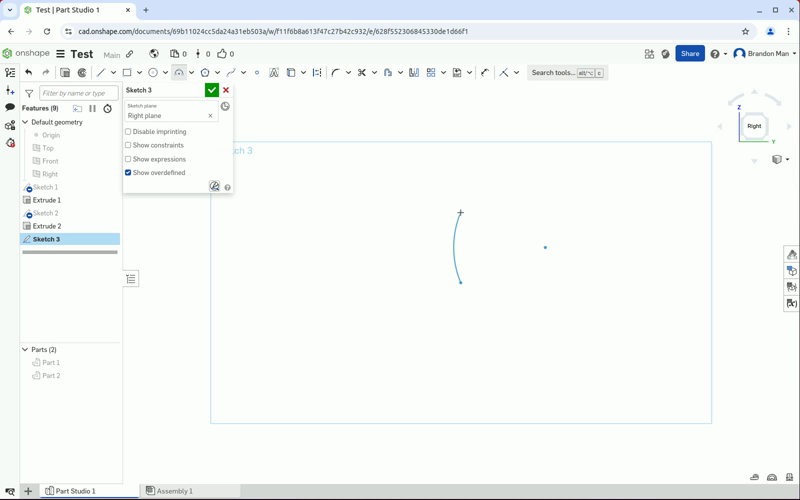
mouse_move(496, 247)
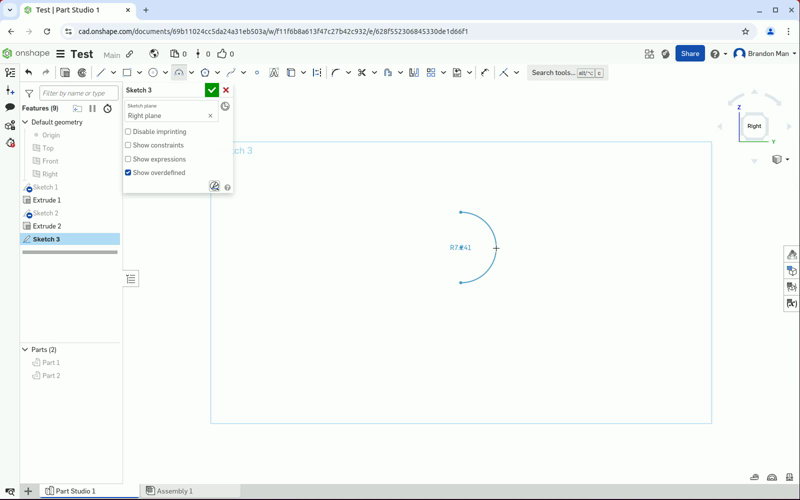
click(496, 247)
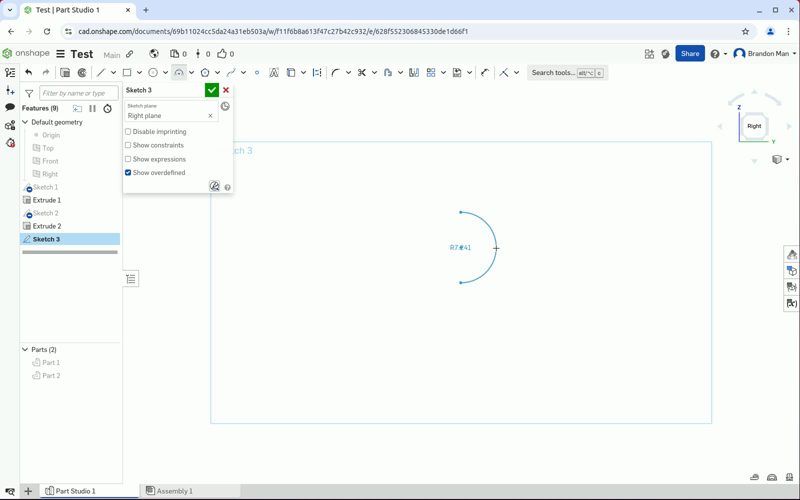
key_up(shift)
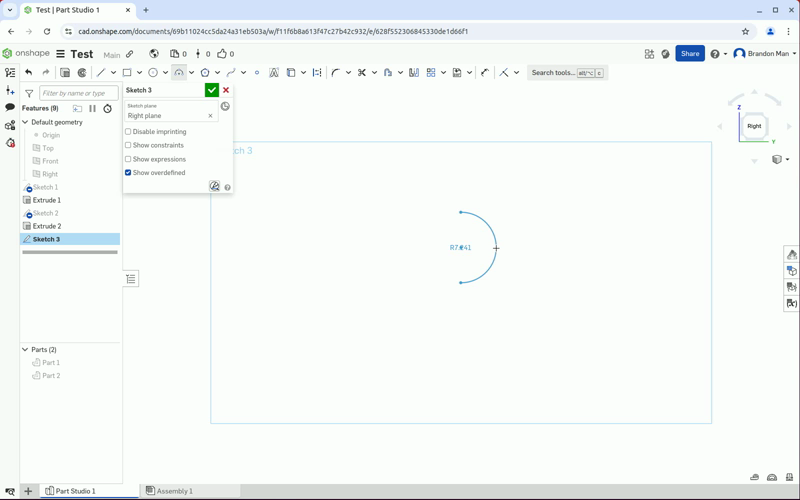
key(esc)
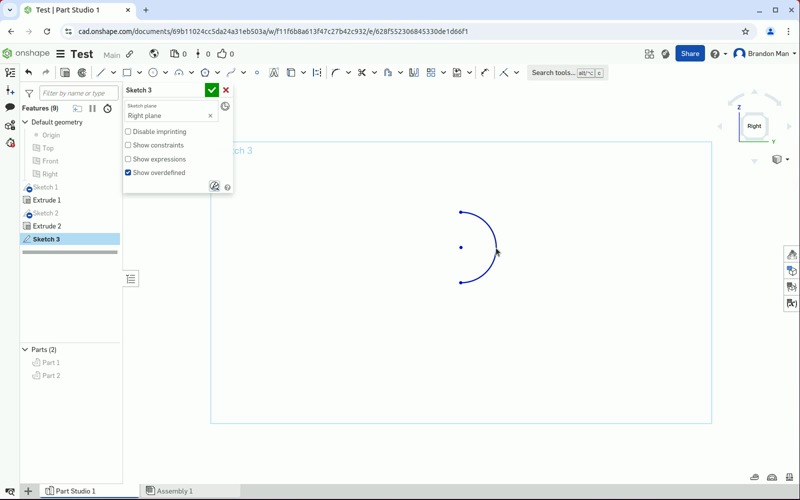
key(l)
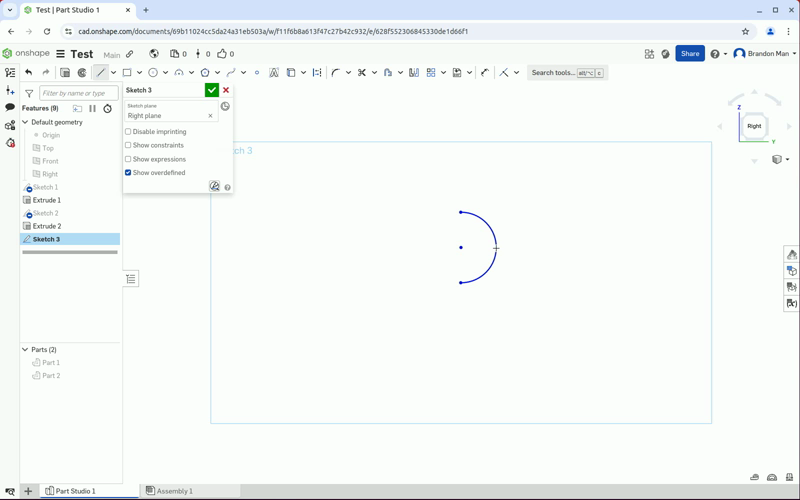
mouse_move(460, 212)
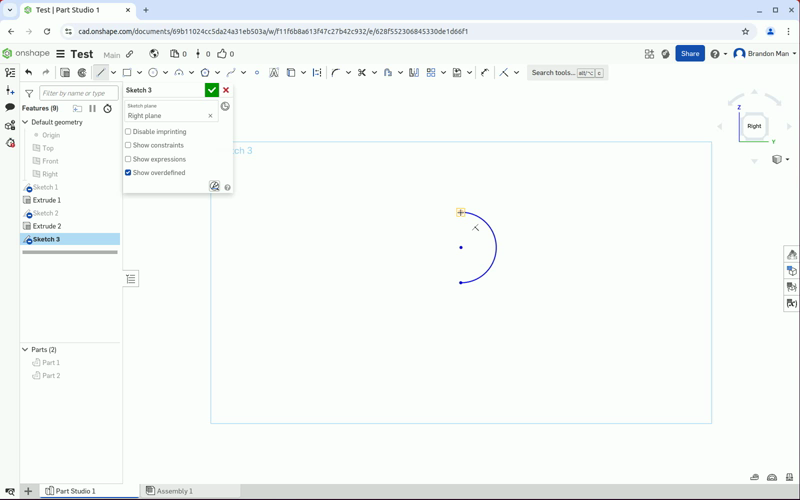
click(460, 212)
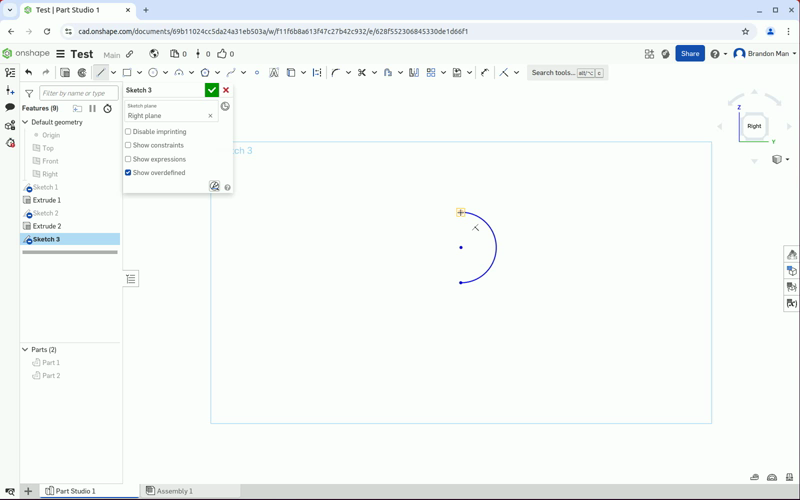
key_down(shift)
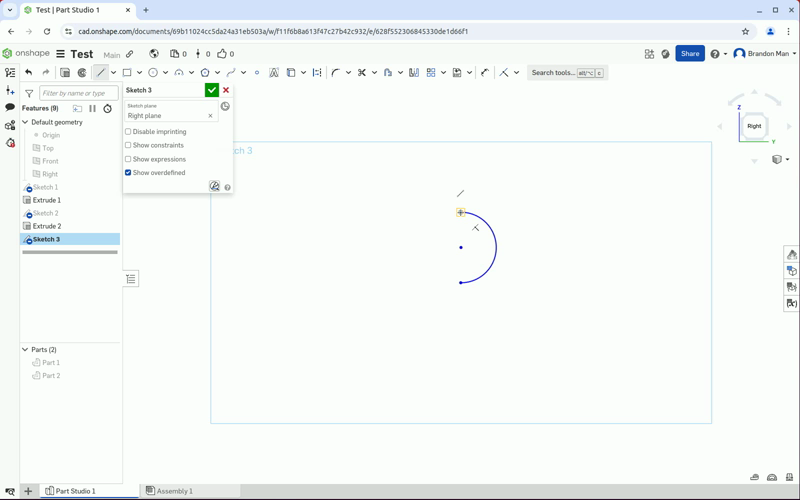
mouse_move(490, 212)
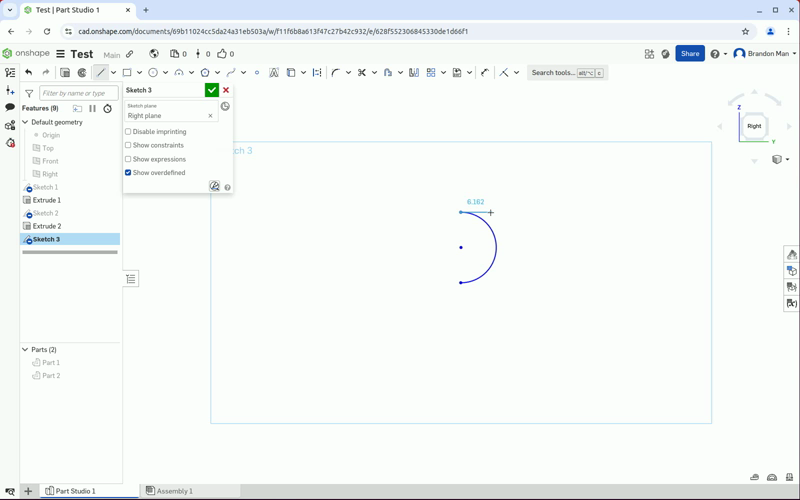
mouse_move(460, 220)
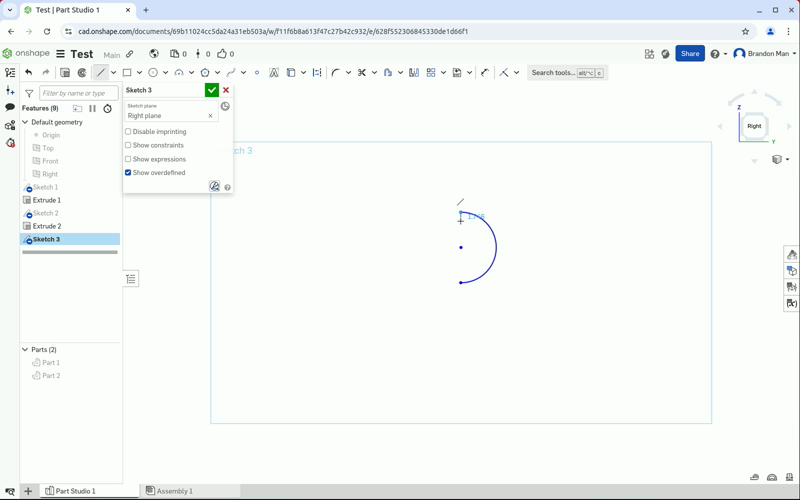
click(460, 220)
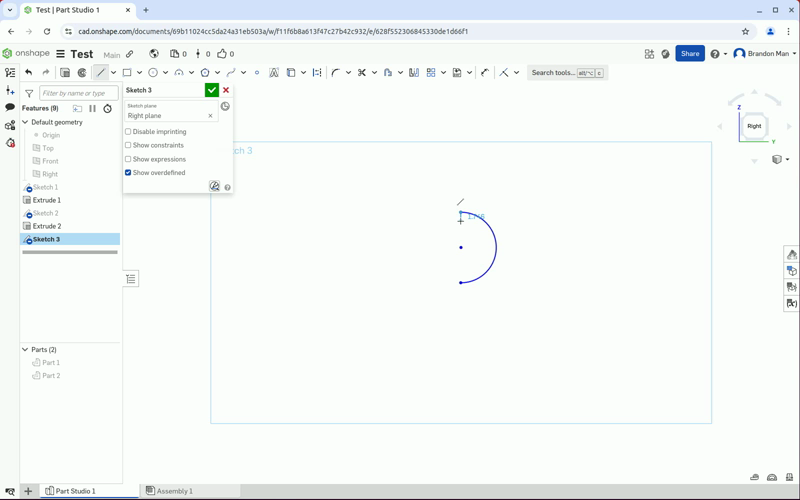
key_up(shift)
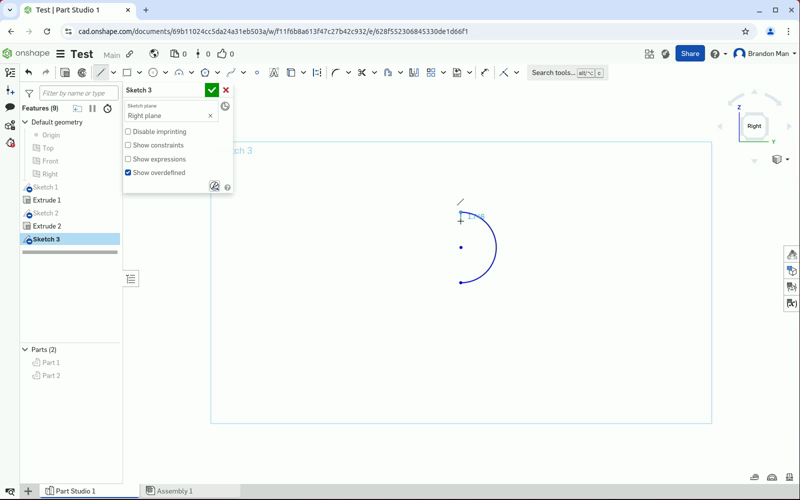
key(esc)
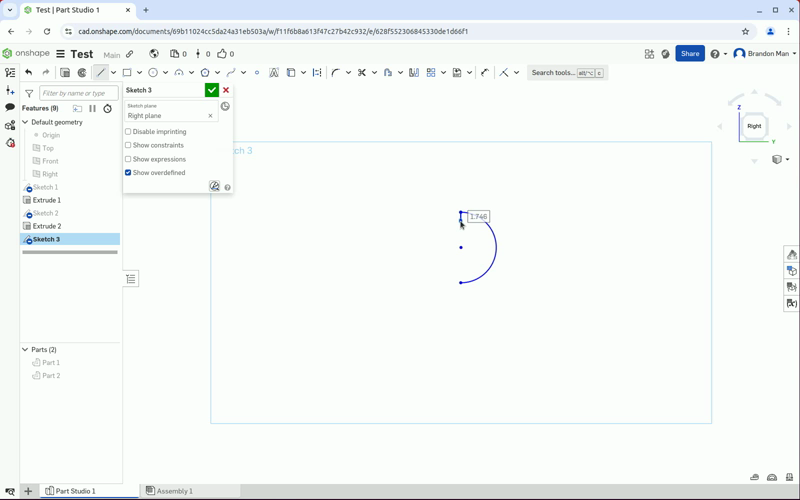
key(a)
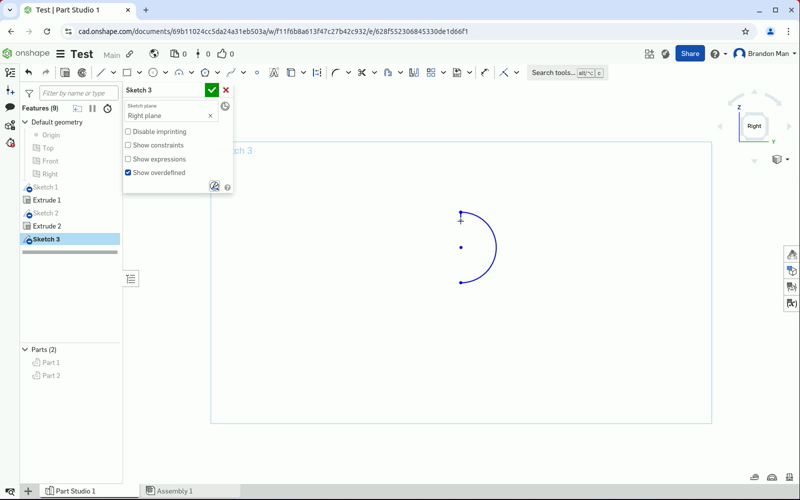
mouse_move(460, 220)
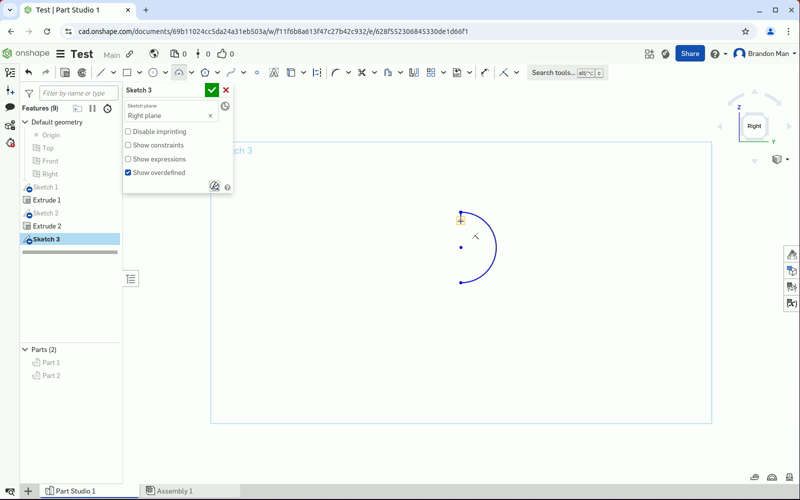
click(460, 220)
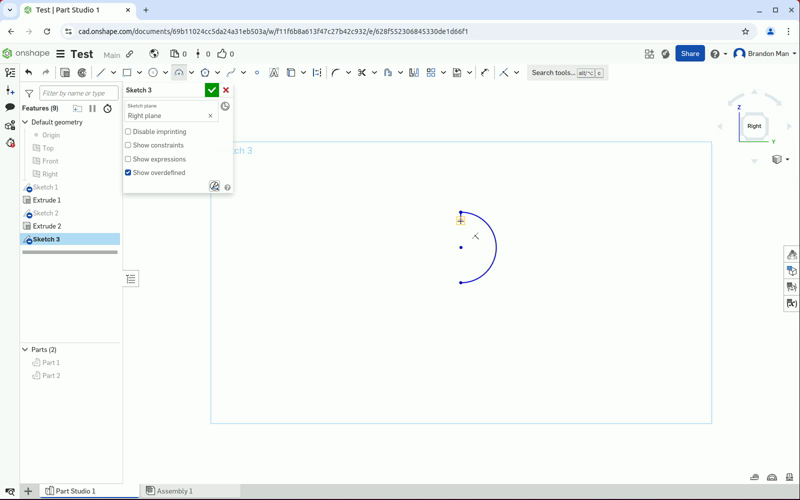
key_down(shift)
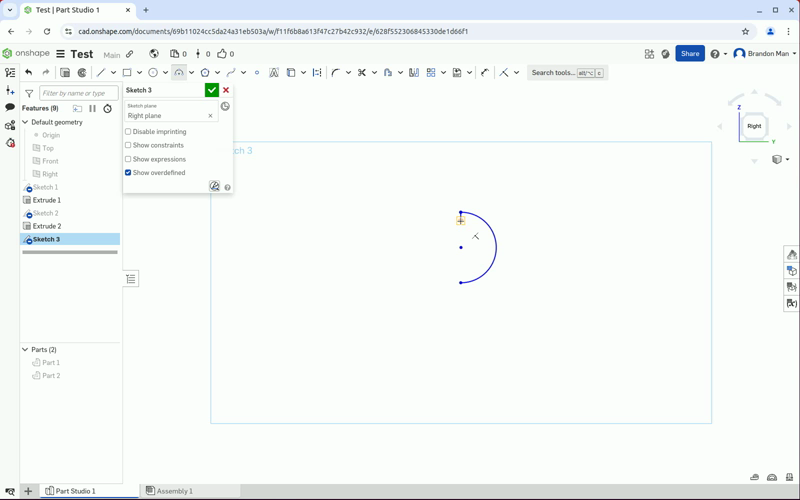
mouse_move(460, 274)
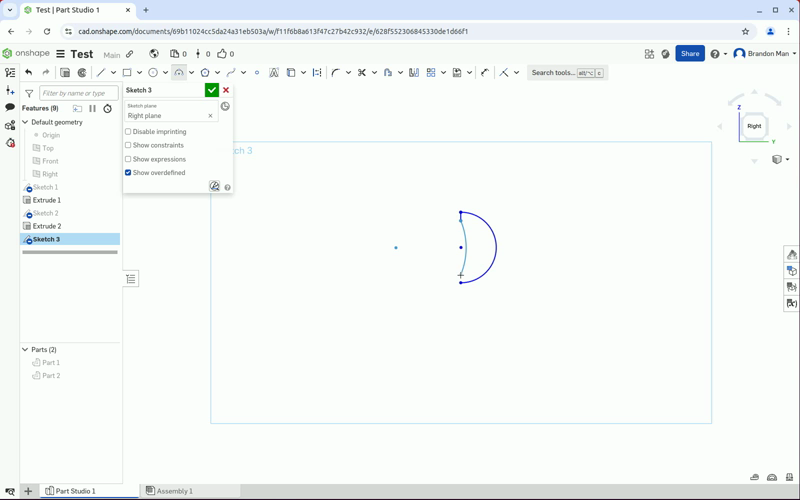
click(460, 274)
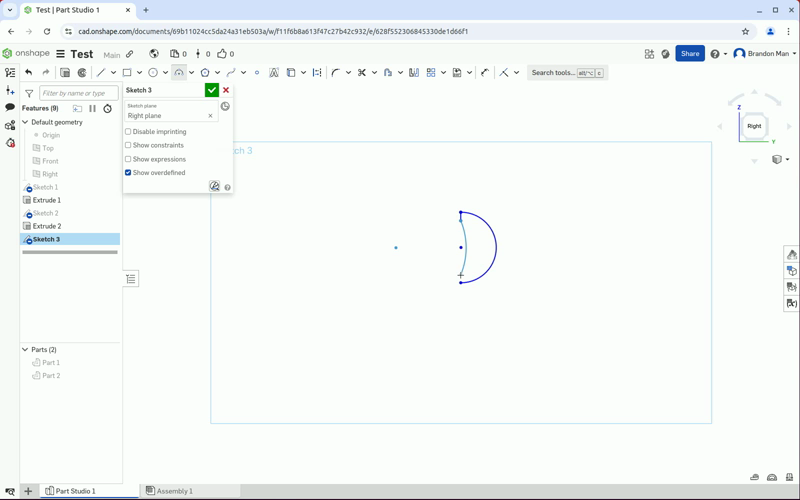
mouse_move(488, 247)
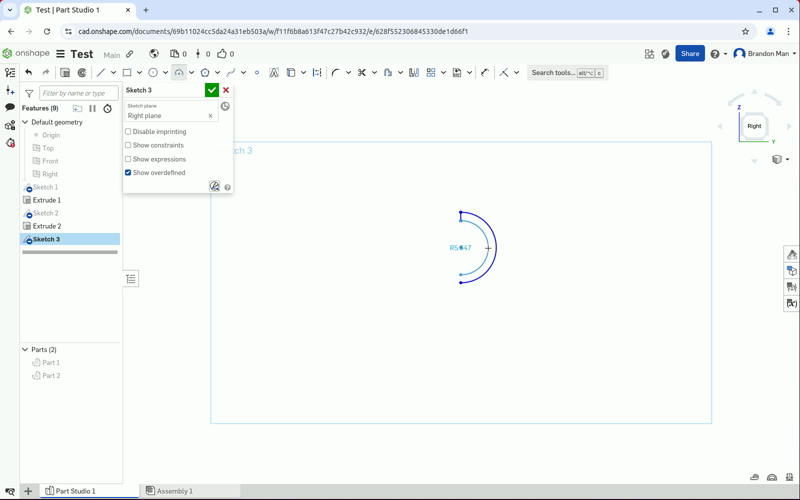
click(488, 247)
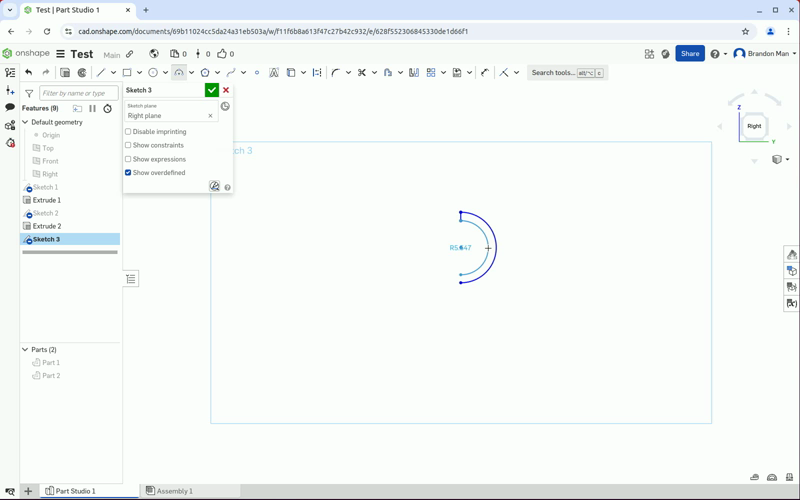
key_up(shift)
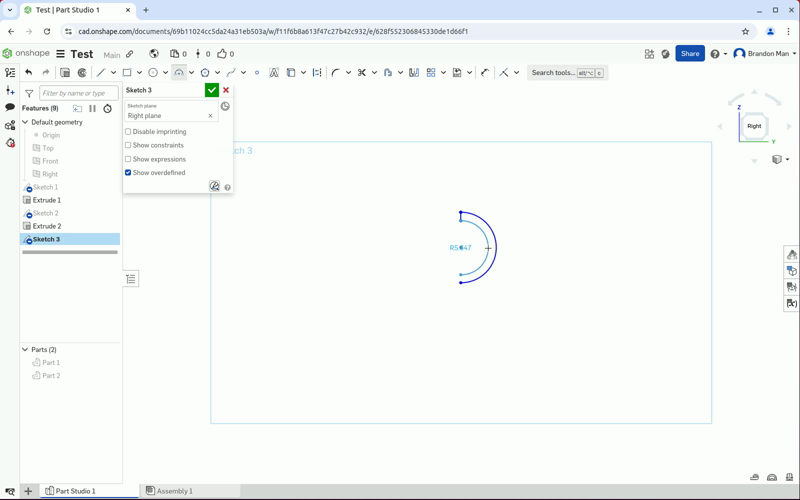
key(esc)
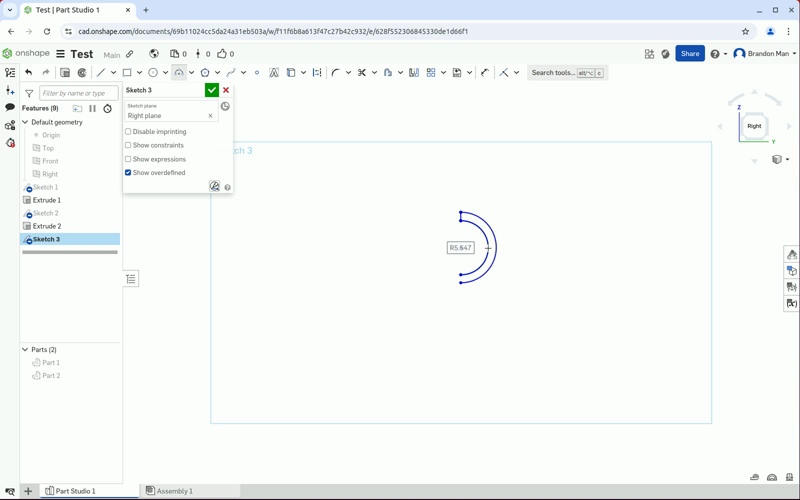
key(l)
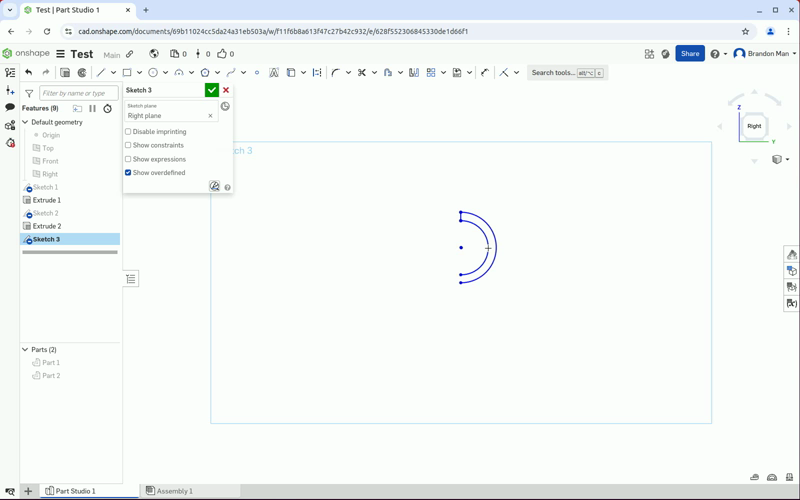
mouse_move(460, 274)
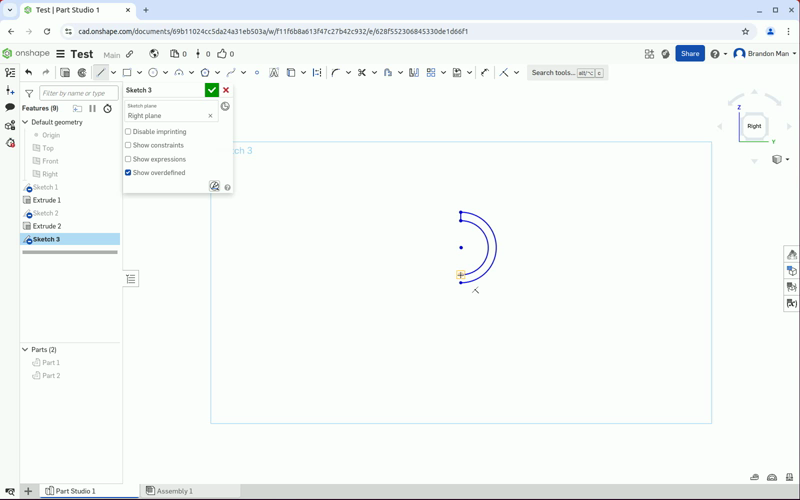
click(460, 274)
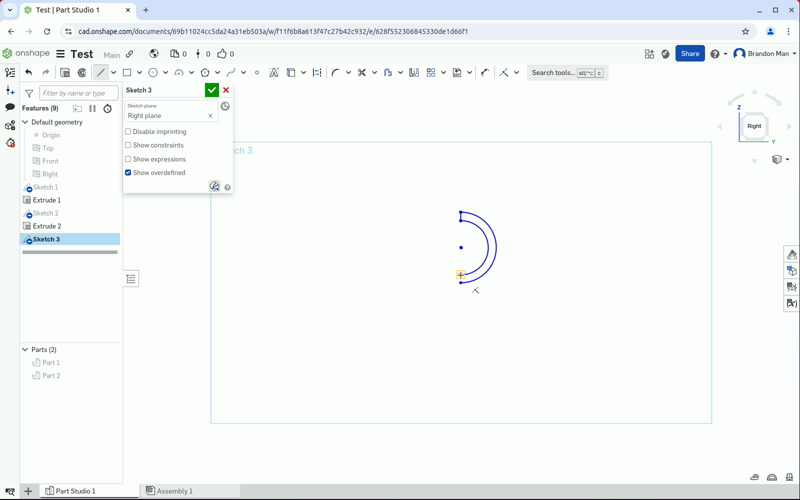
mouse_move(490, 274)
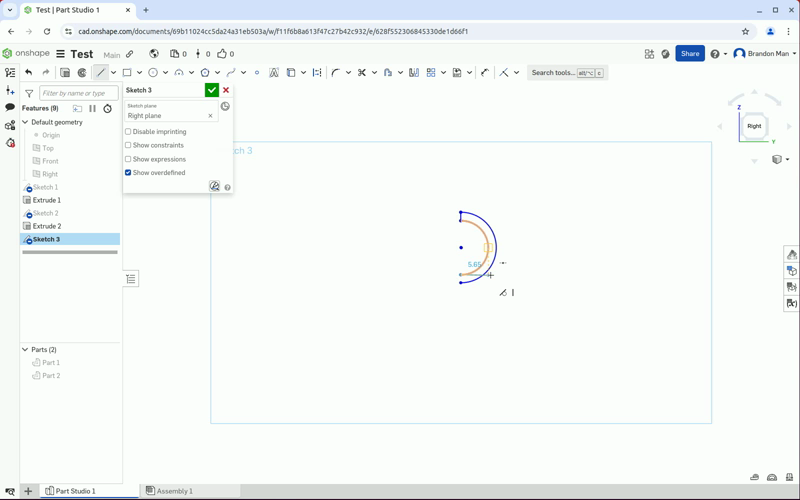
key_down(shift)
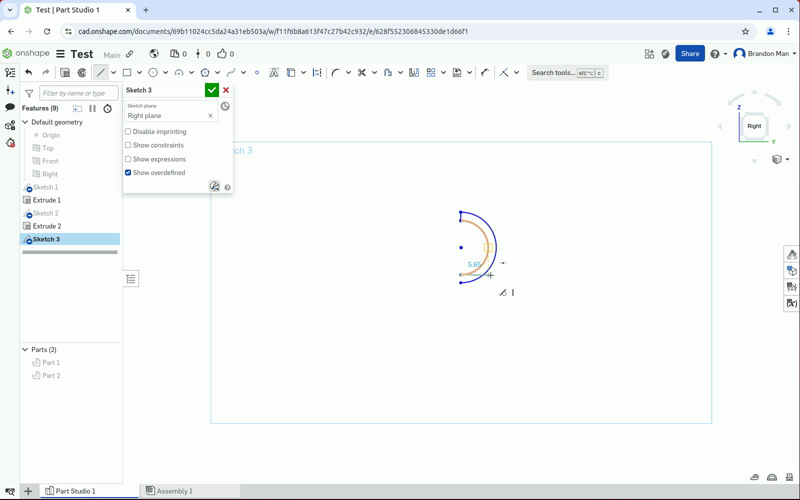
mouse_move(460, 282)
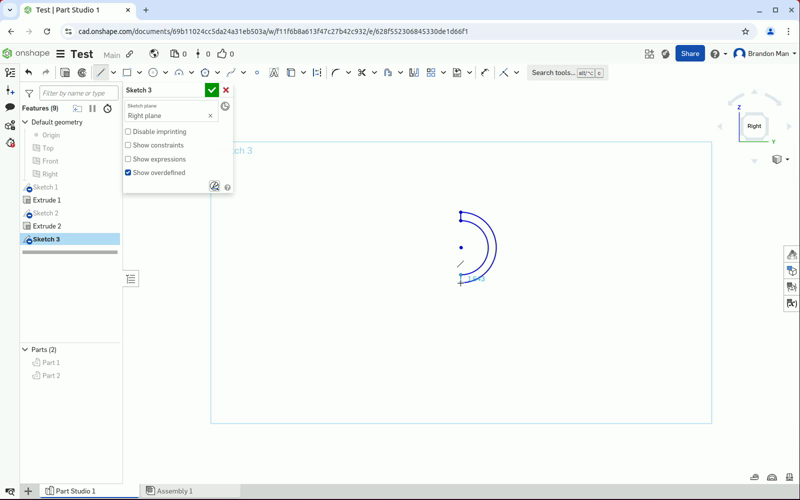
key_up(shift)
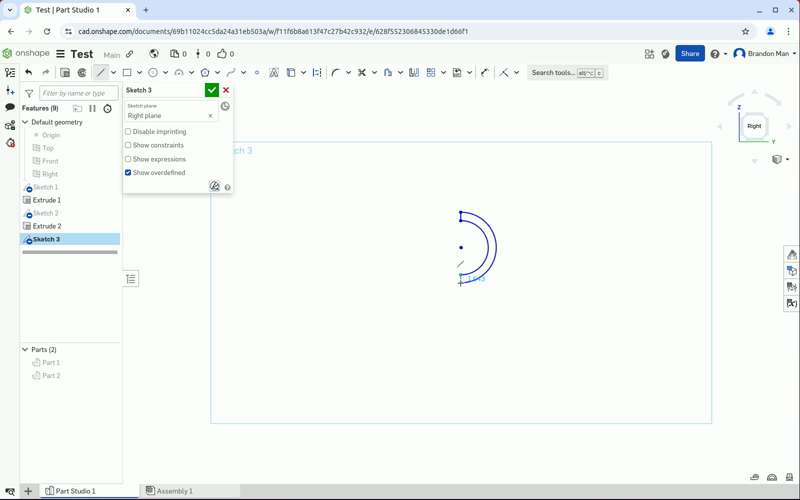
click(460, 282)
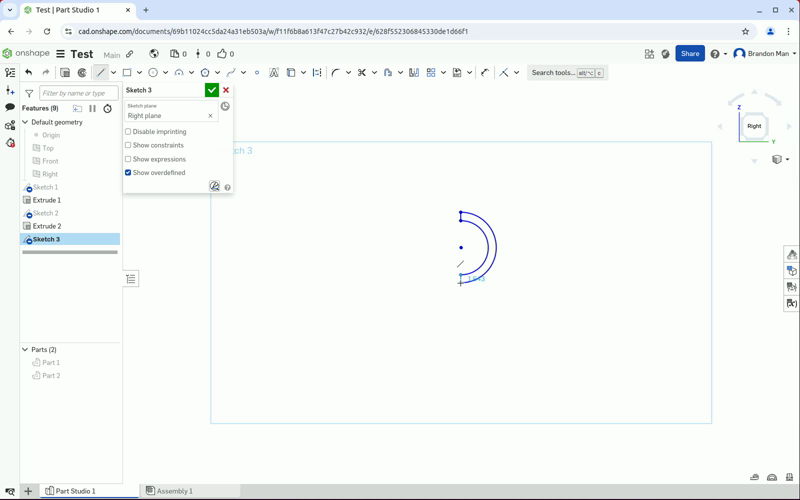
key(esc)
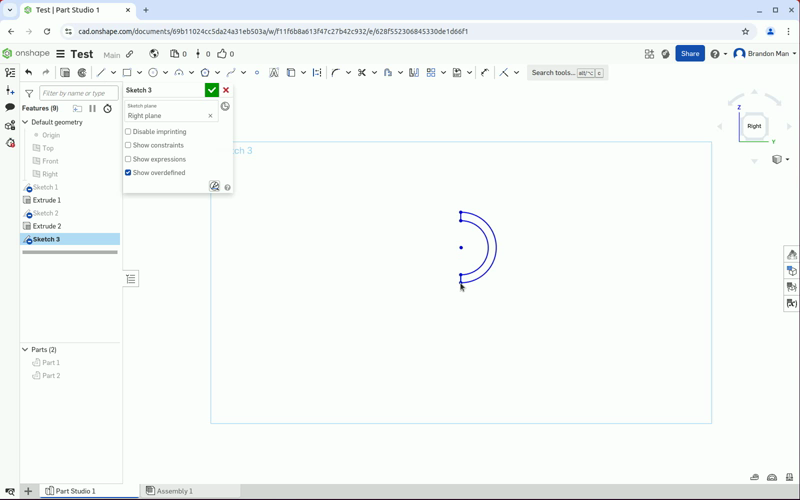
mouse_move(467, 214)
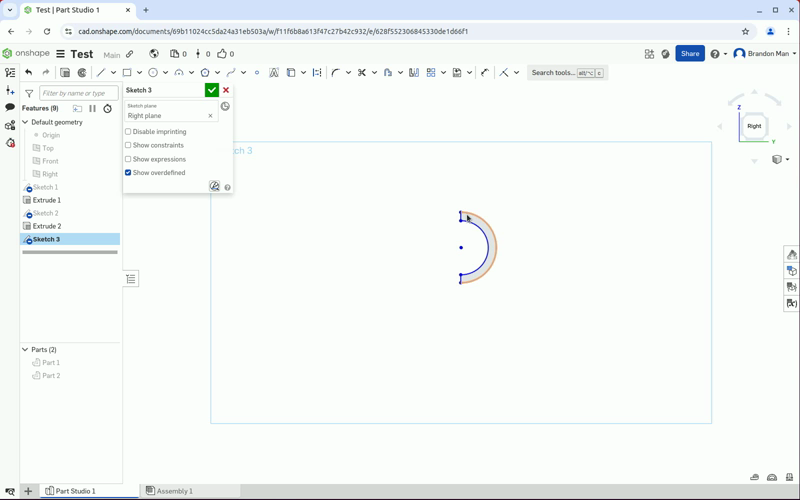
scroll(6)
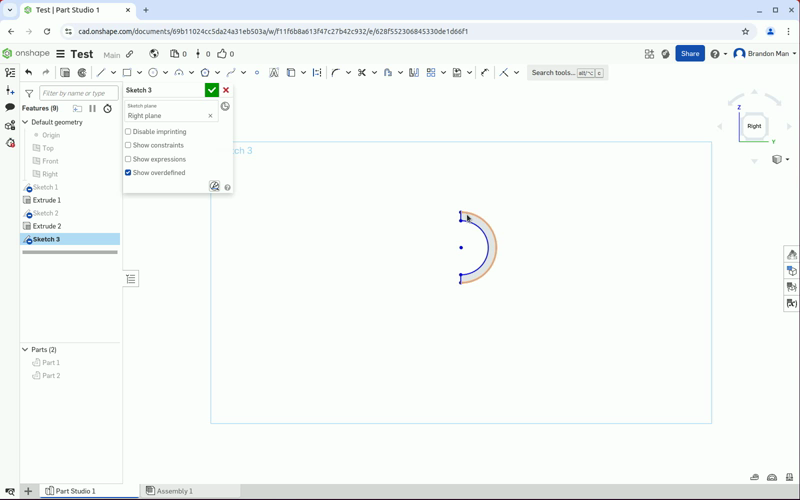
scroll(6)
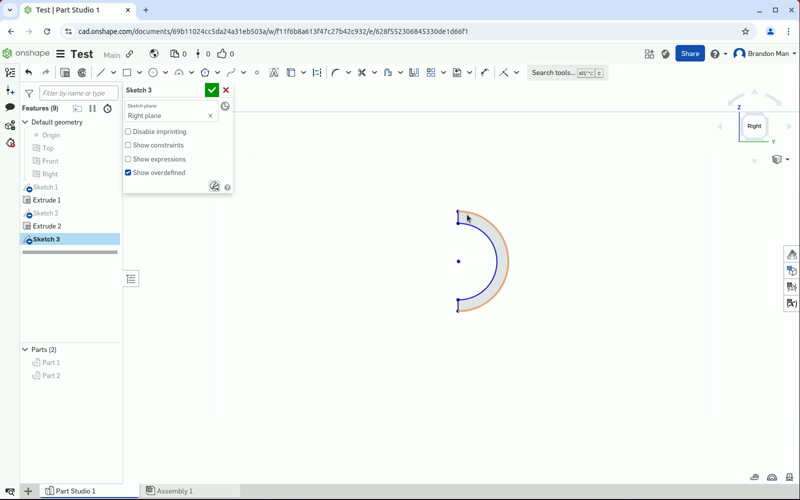
scroll(6)
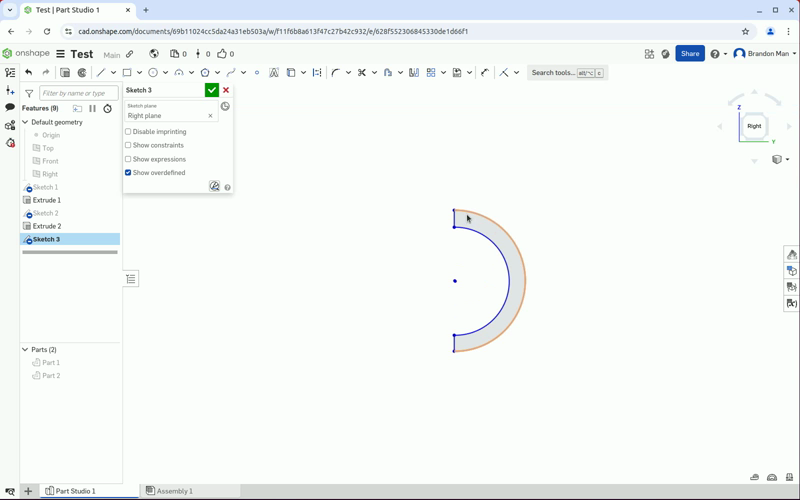
scroll(6)
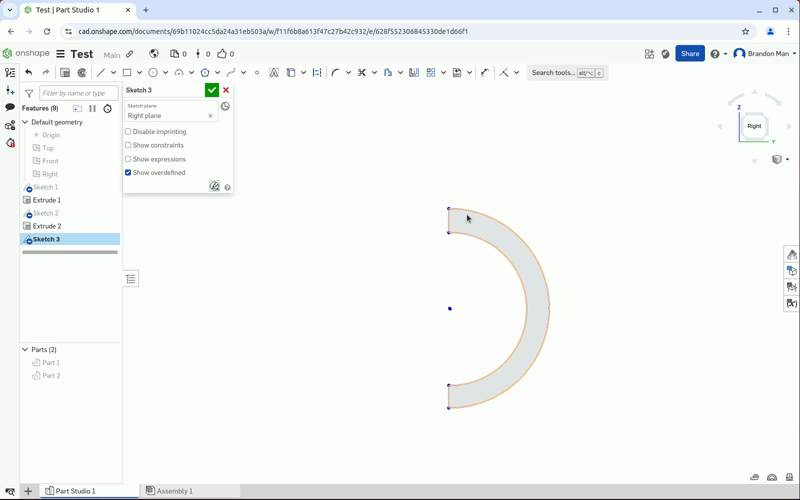
scroll(6)
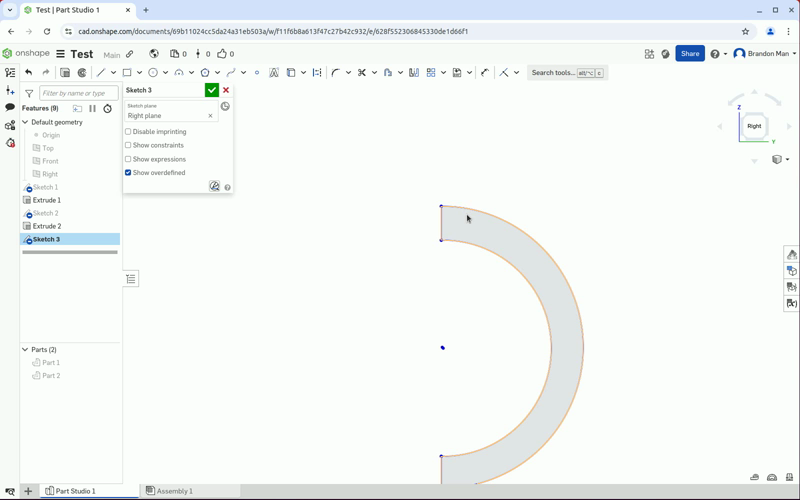
scroll(6)
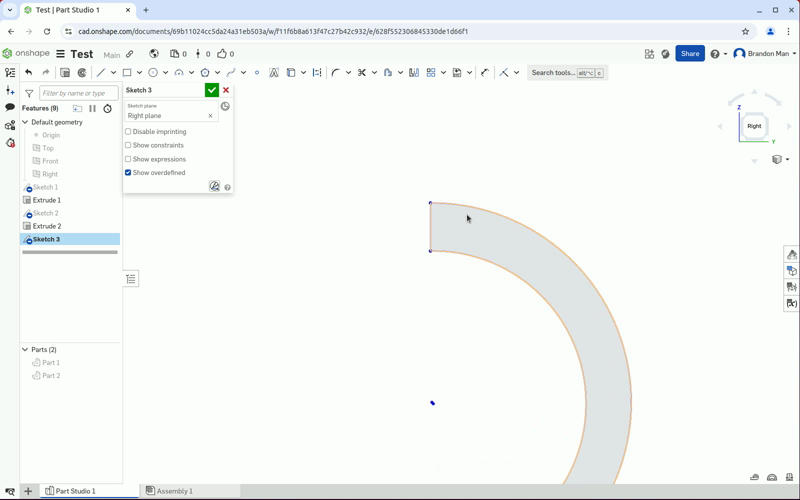
scroll(6)
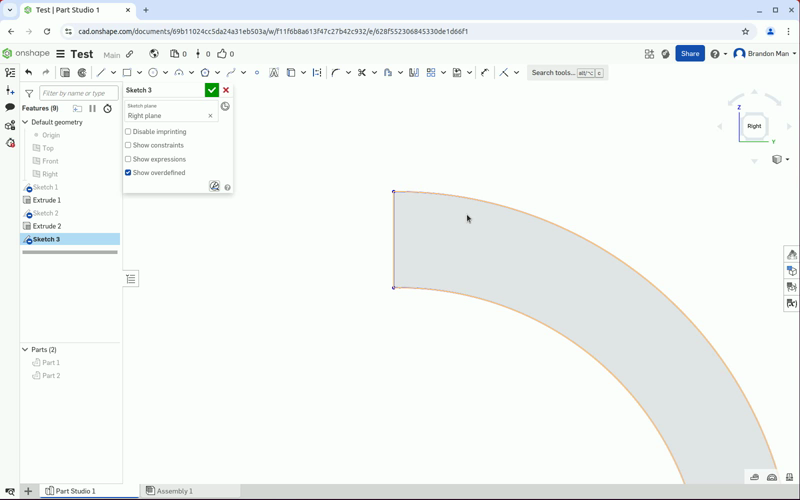
click(467, 214)
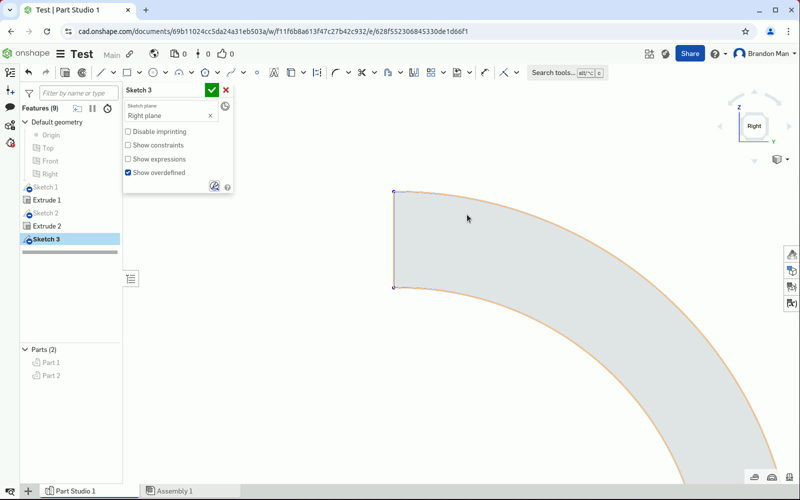
scroll(-6)
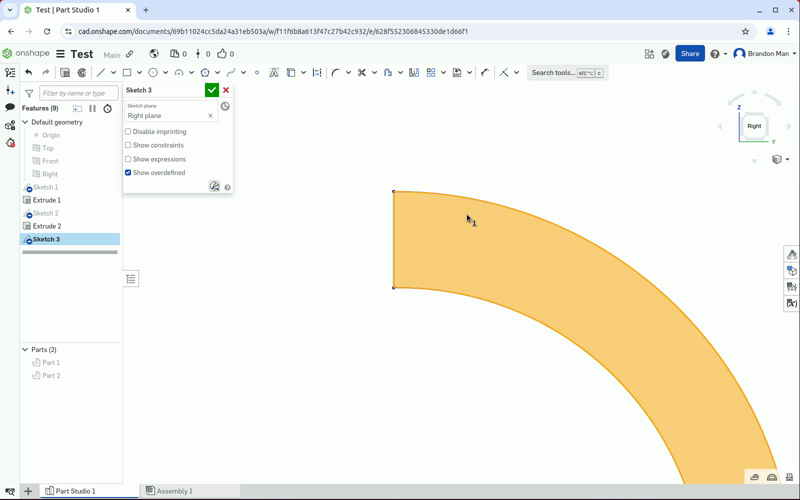
scroll(-6)
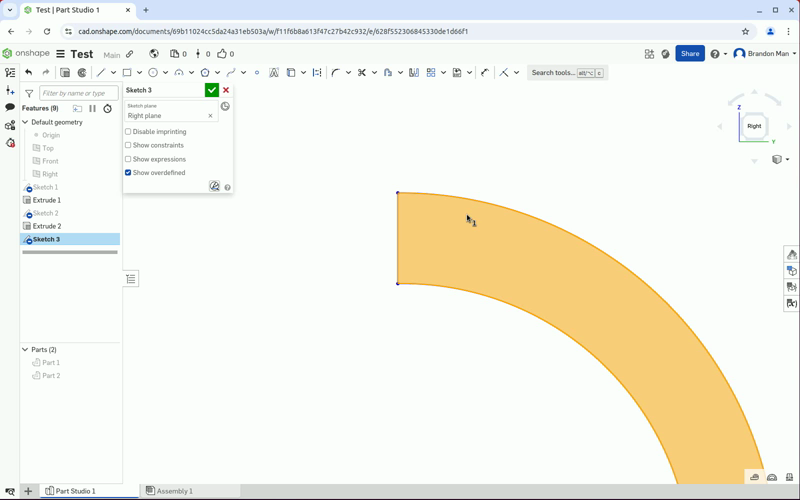
scroll(-6)
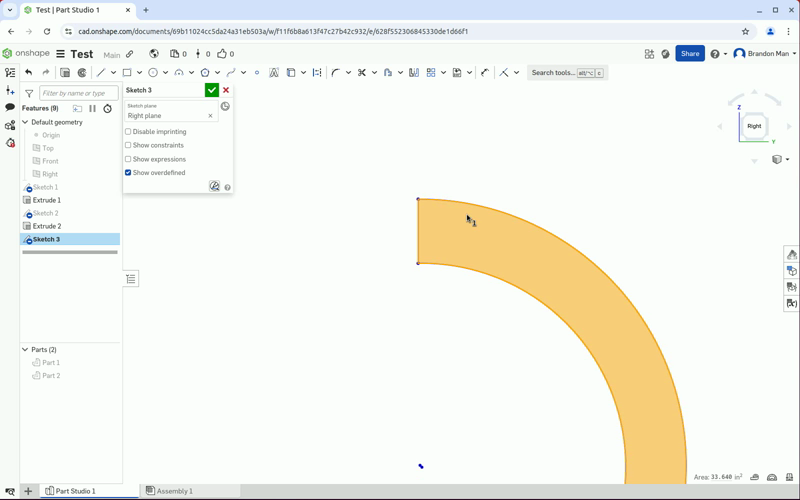
scroll(-6)
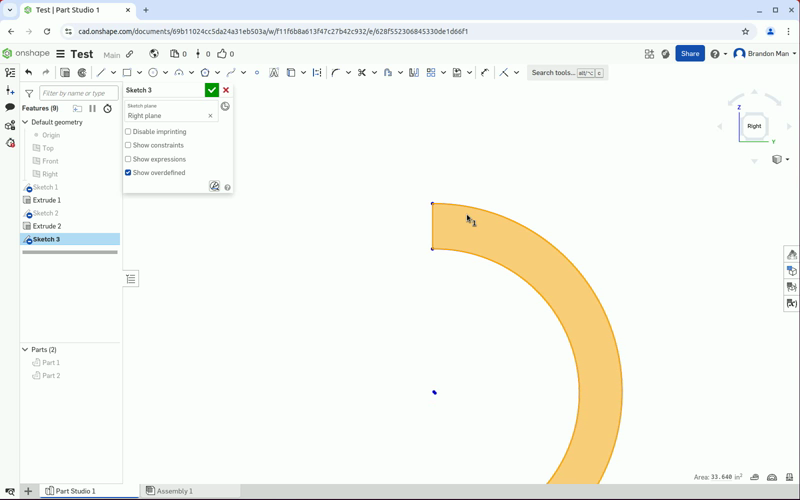
scroll(-6)
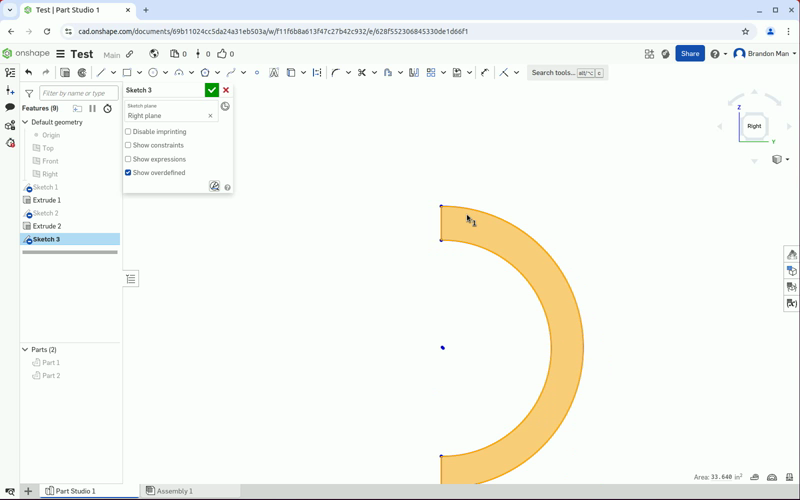
scroll(-6)
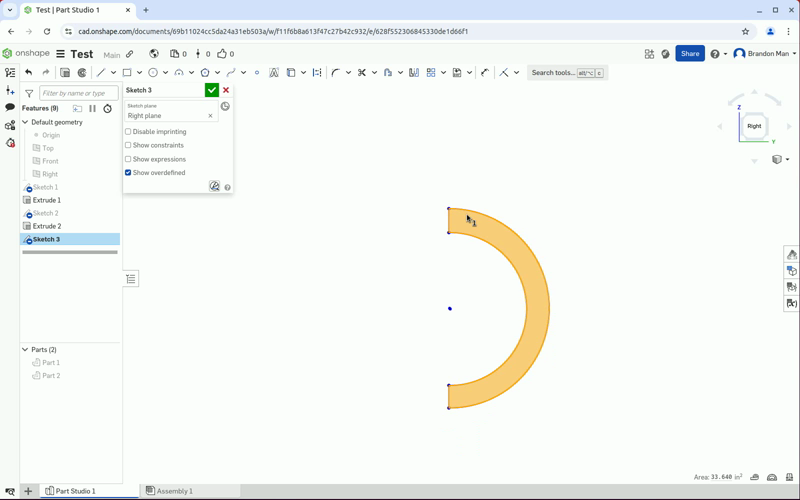
scroll(-6)
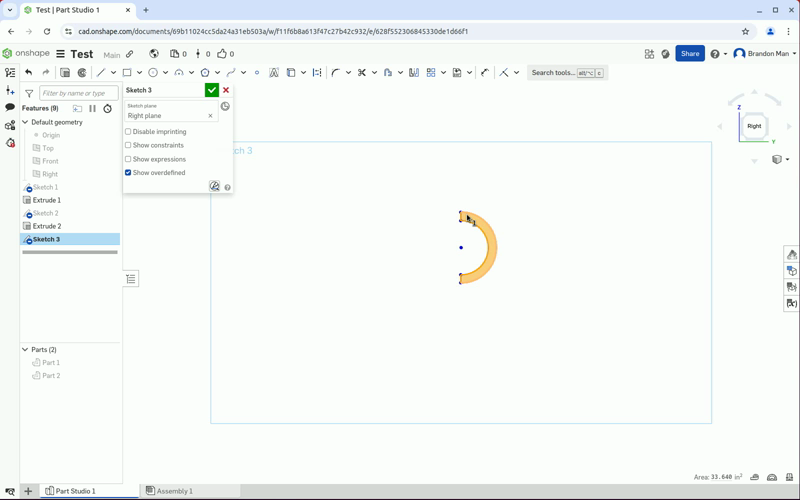
mouse_move(73, 352)
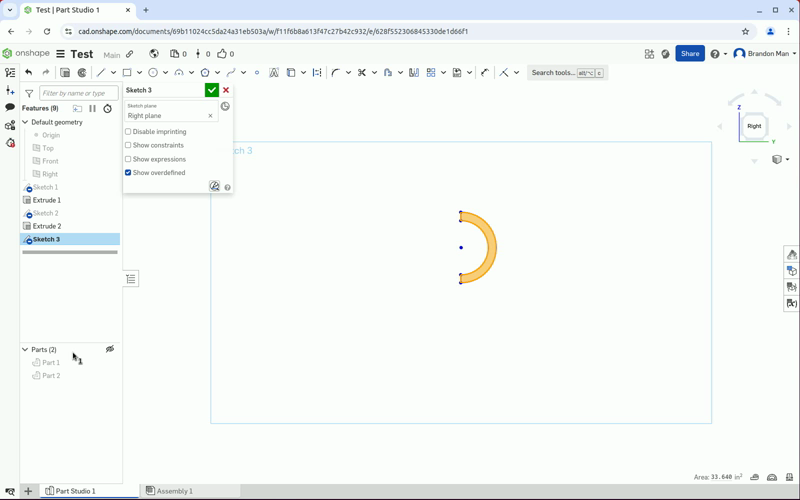
key(shift+y)
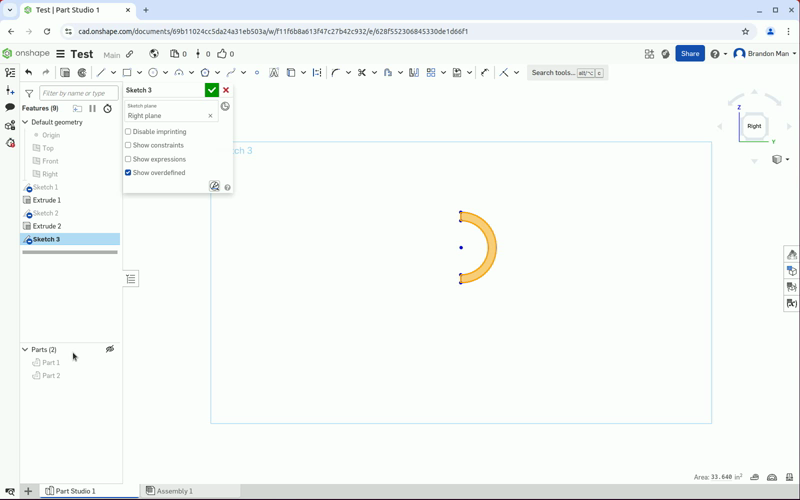
key(shift+e)
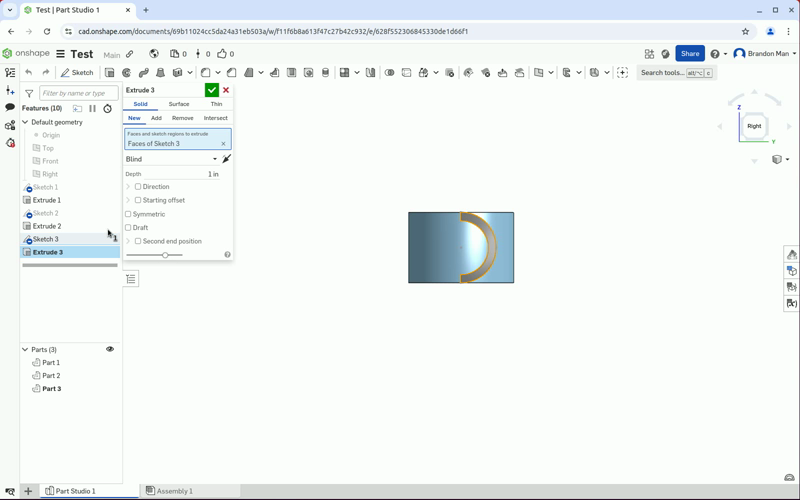
mouse_move(143, 106)
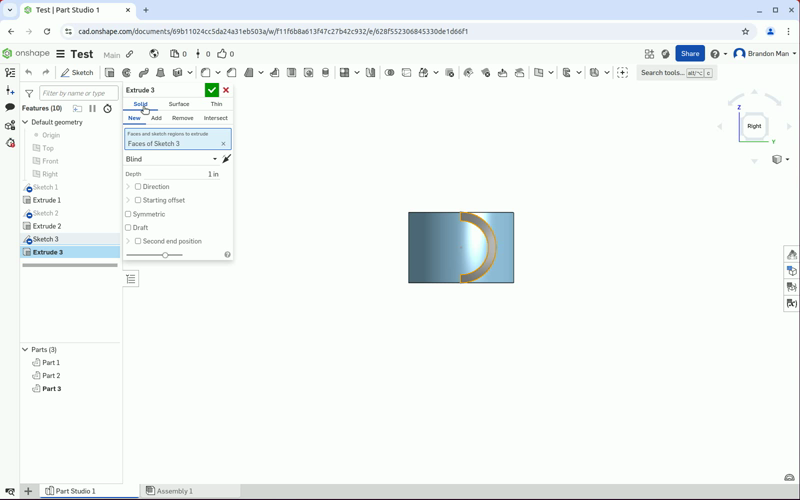
click(143, 106)
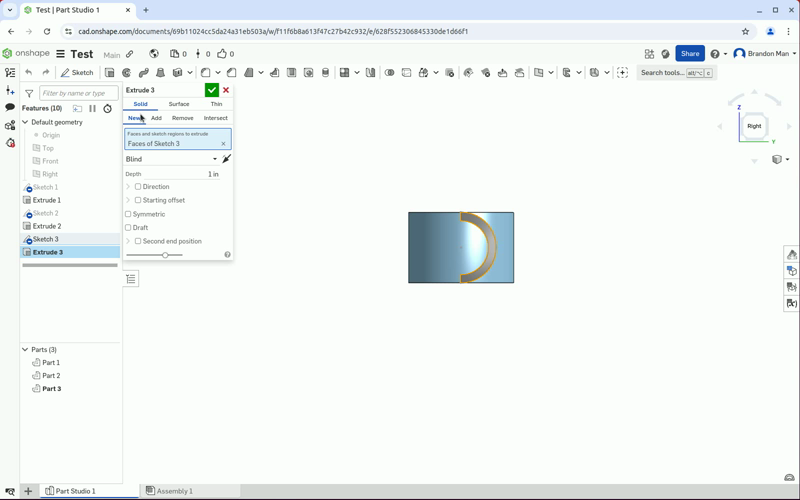
mouse_move(137, 120)
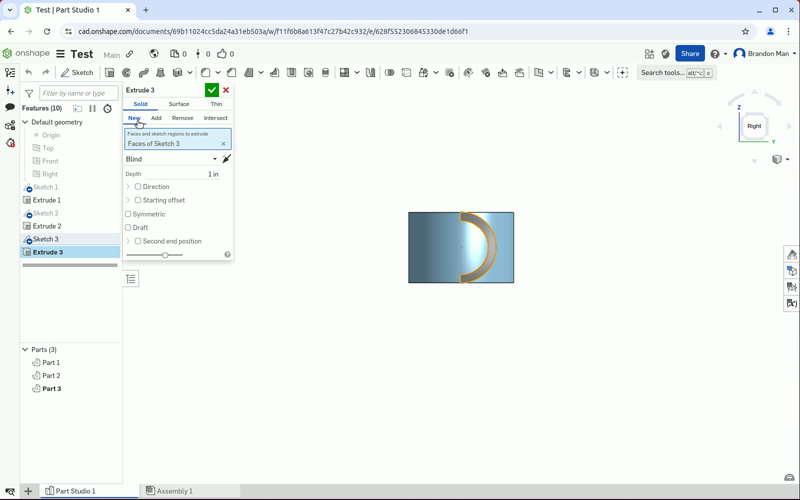
click(137, 120)
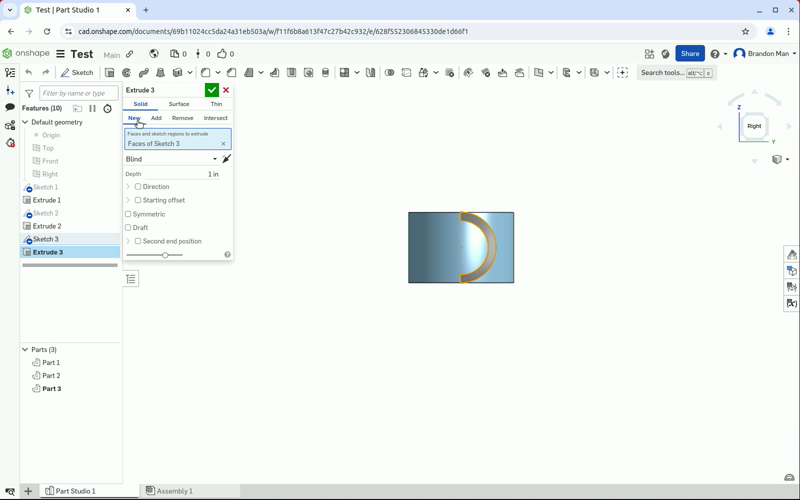
key(tab, 4)
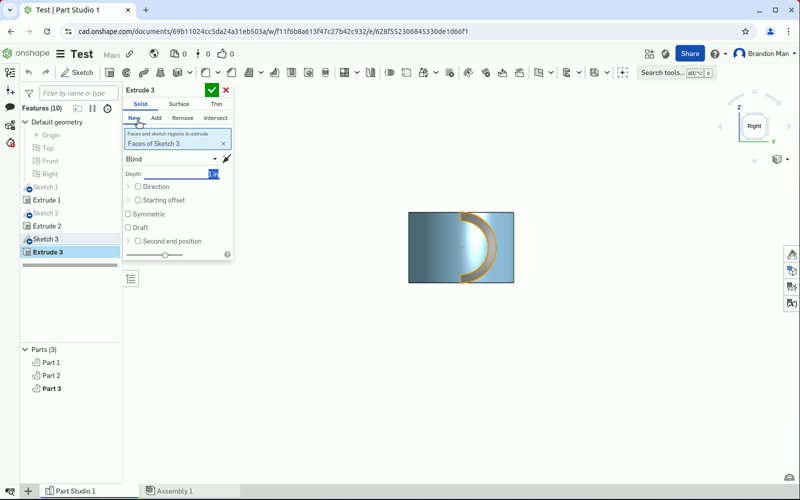
text(20.22)
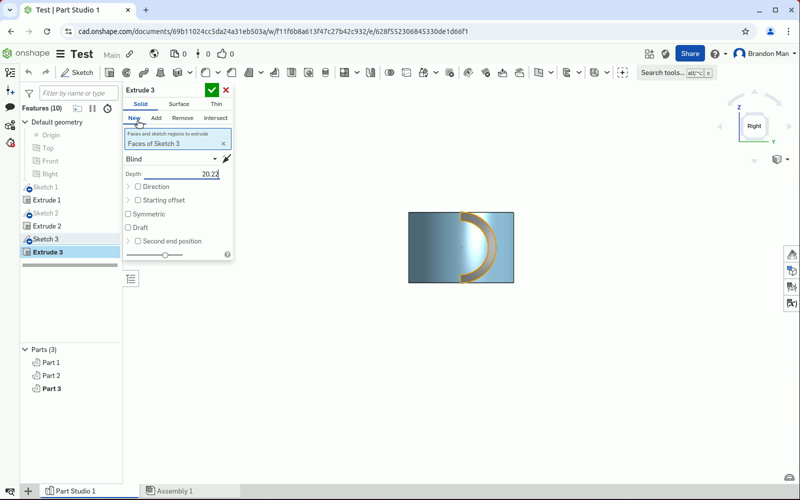
key(tab, 3)
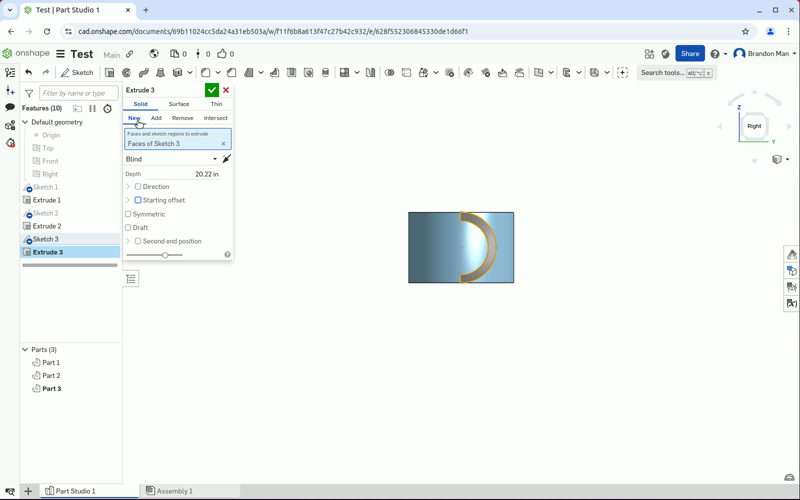
key(tab, 2)
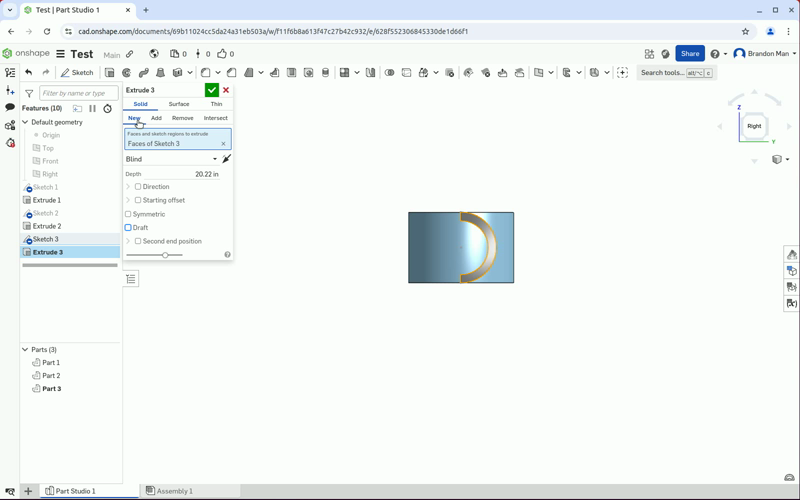
key(space)
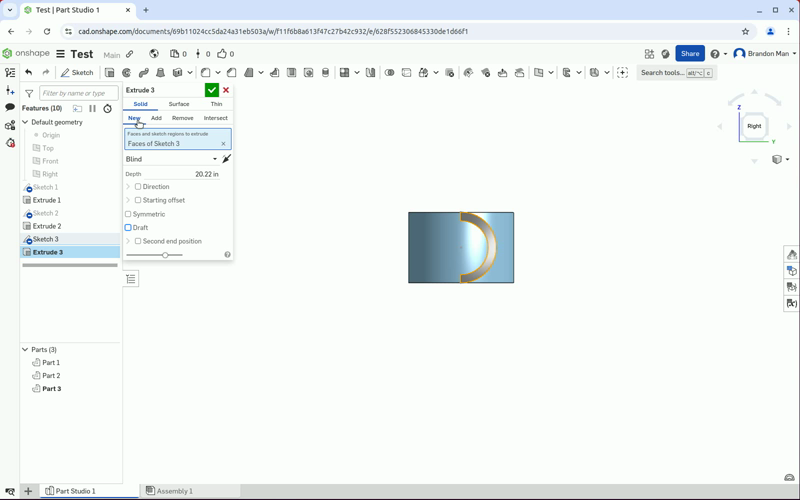
key(tab, 3)
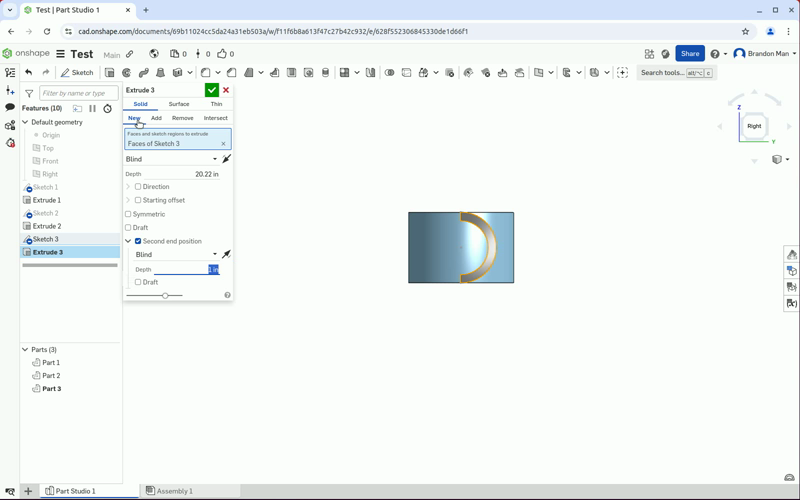
text(23.108)
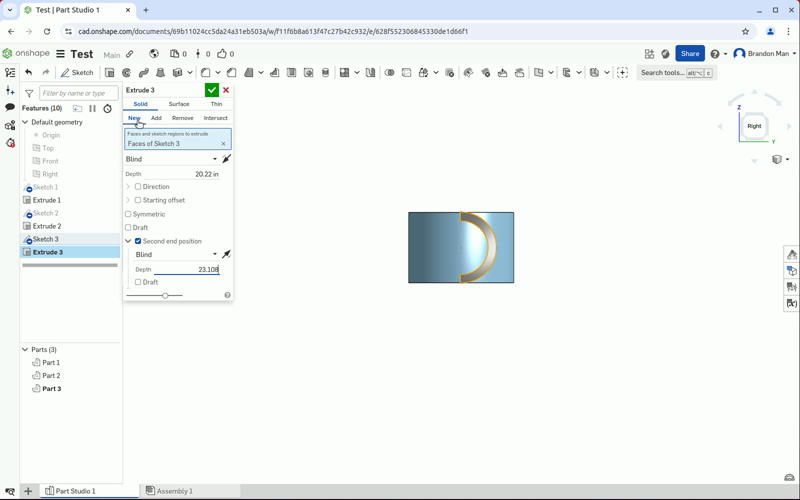
key(enter)
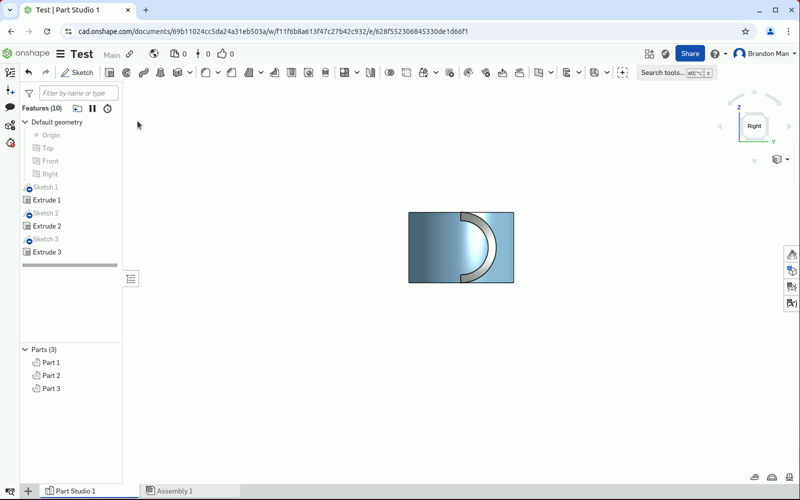
key(shift+h)
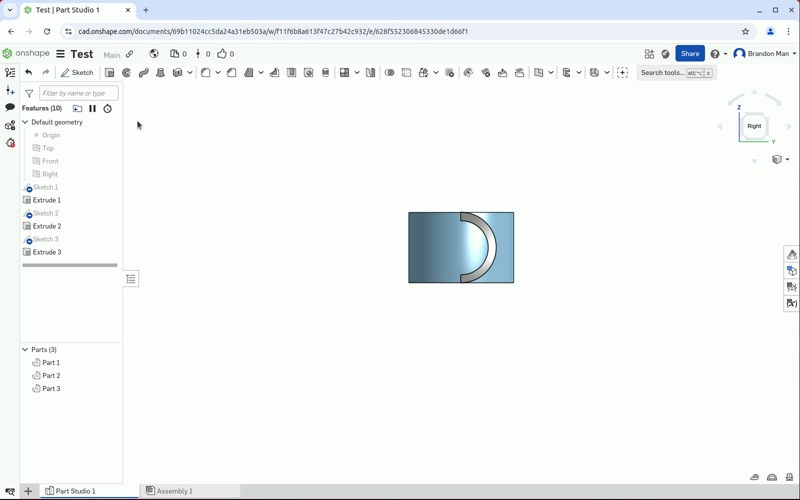
key(shift+h)
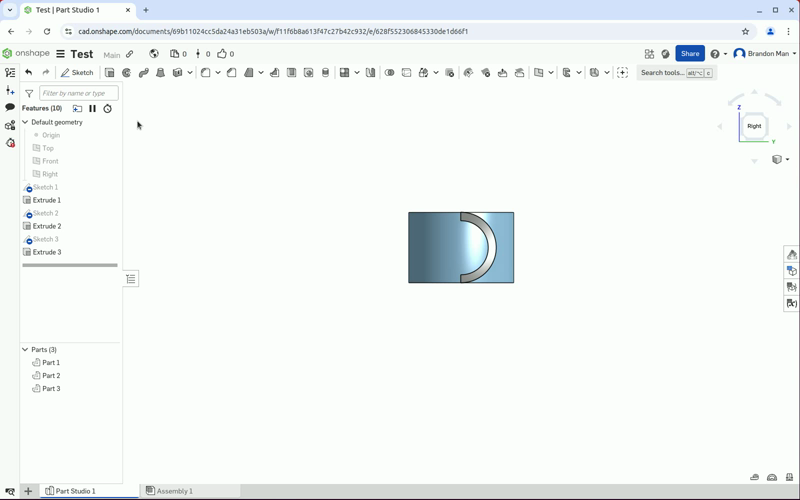
mouse_move(73, 189)
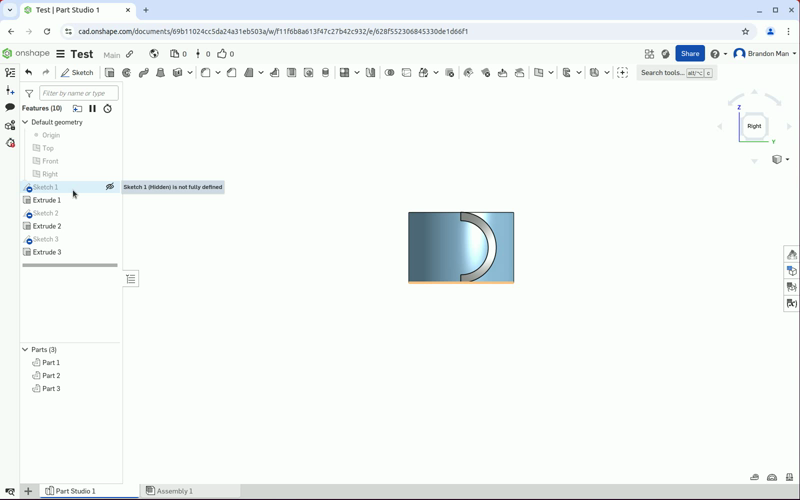
click(73, 189)
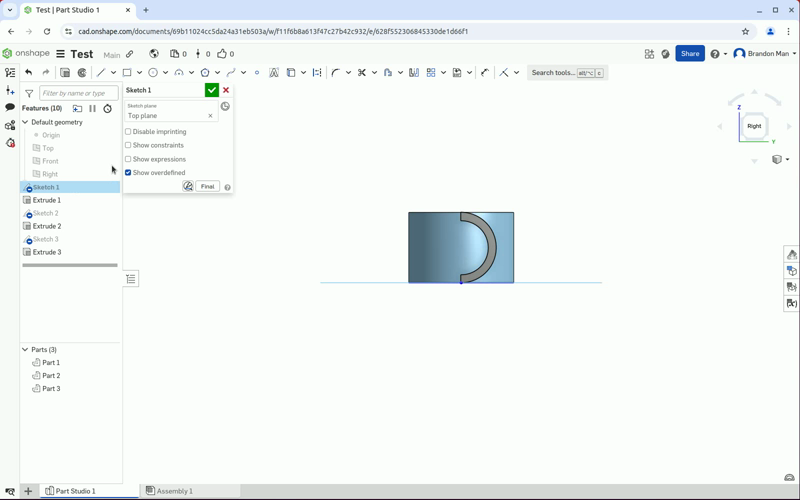
mouse_move(229, 92)
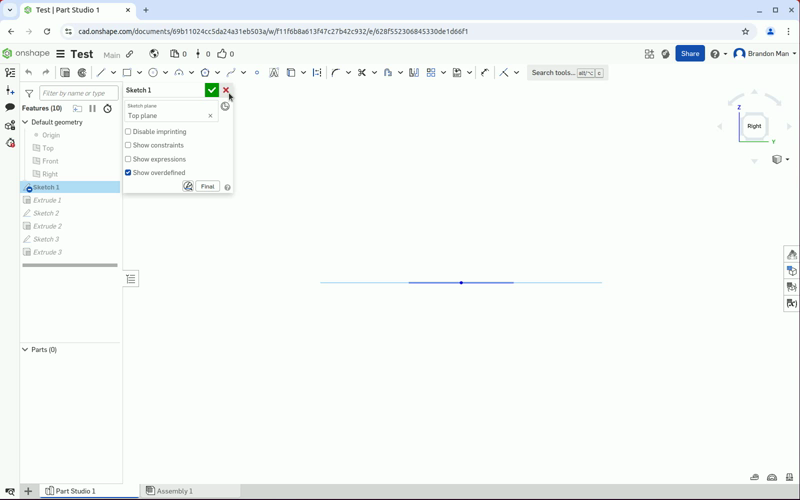
click(229, 92)
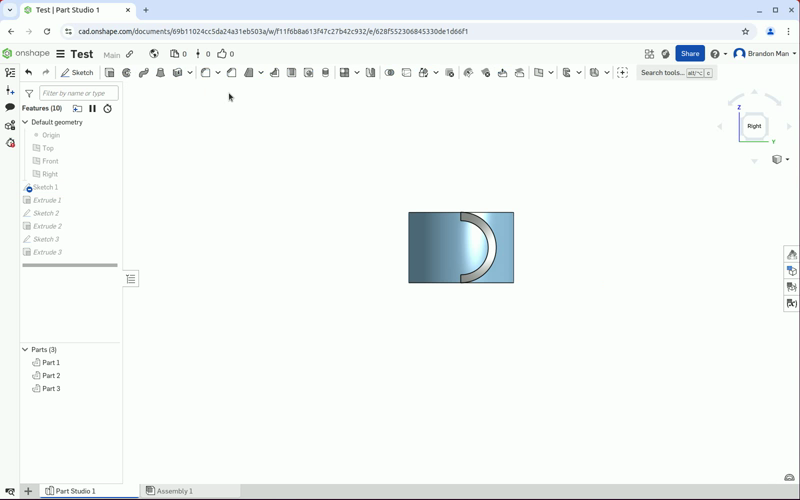
mouse_move(541, 75)
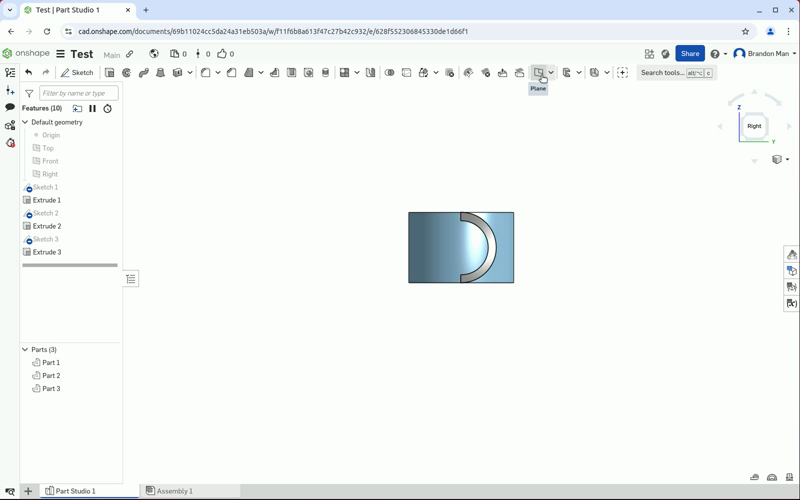
click(541, 75)
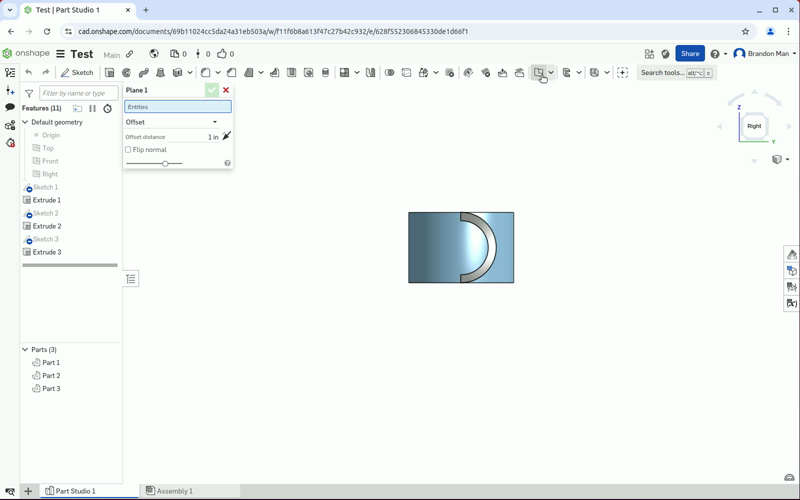
mouse_move(73, 176)
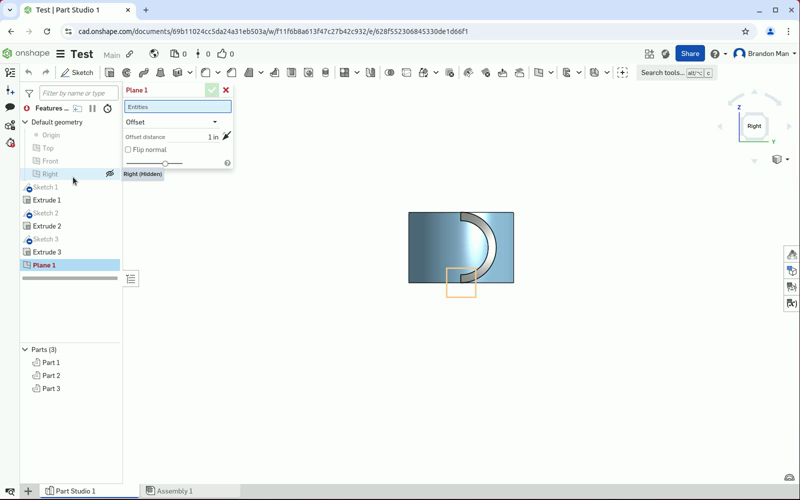
click(73, 176)
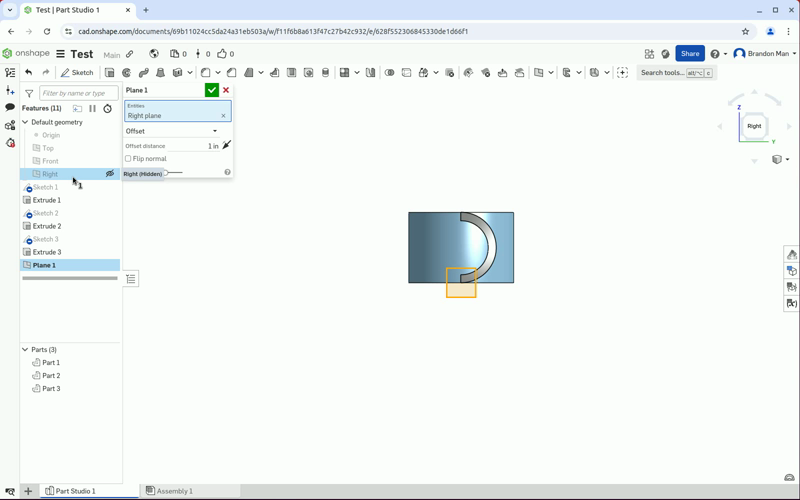
key(tab, 2)
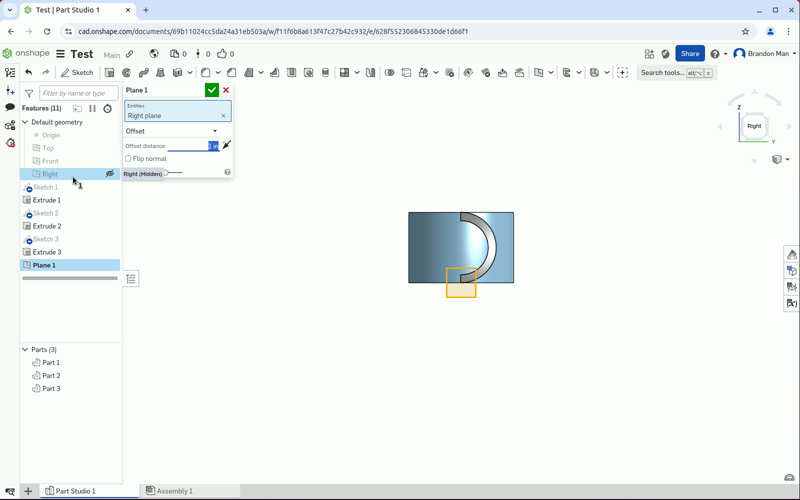
text(20.212)
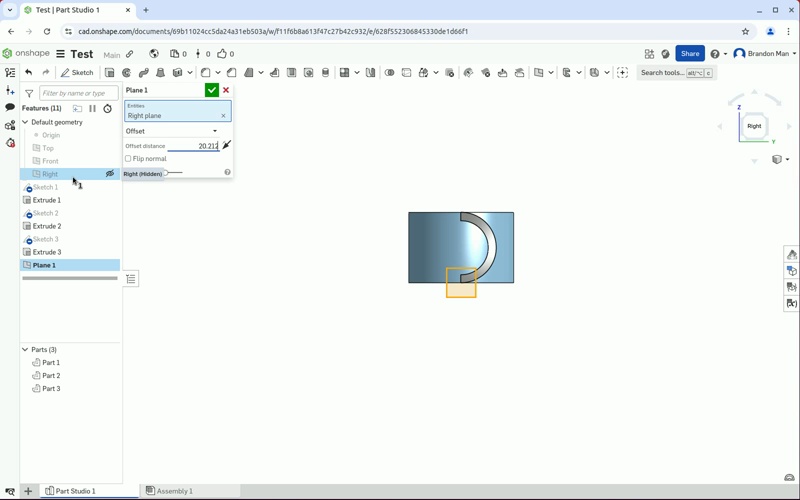
key(enter, 2)
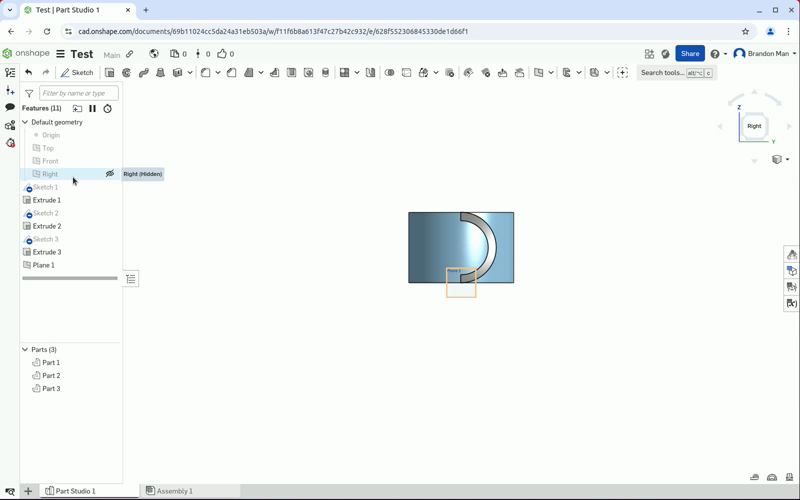
key(shift+s)
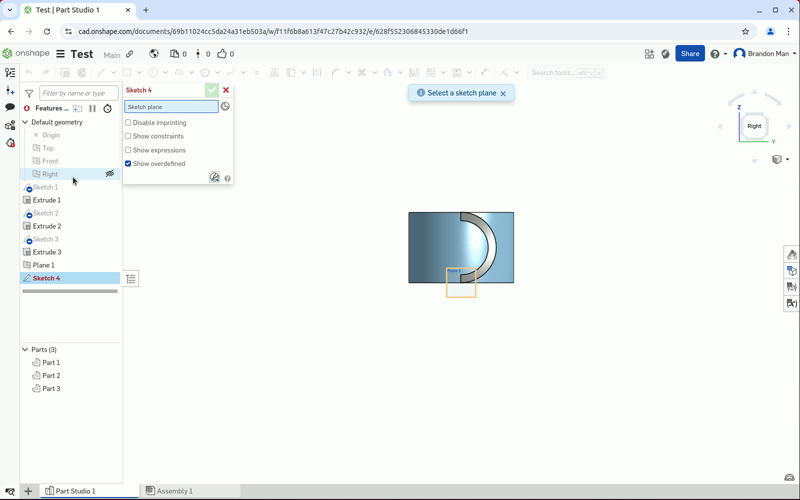
mouse_move(73, 267)
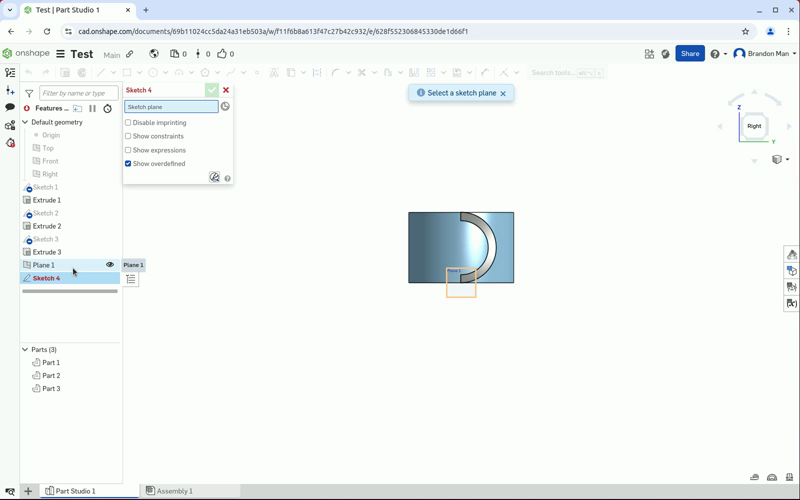
click(73, 267)
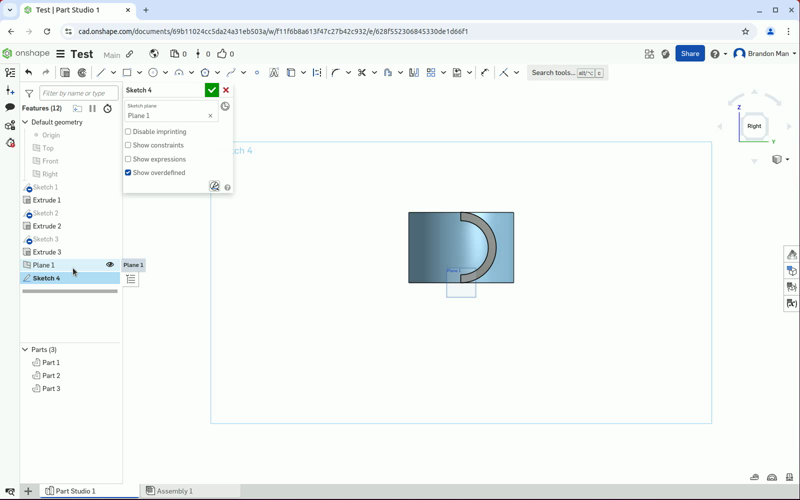
mouse_move(73, 352)
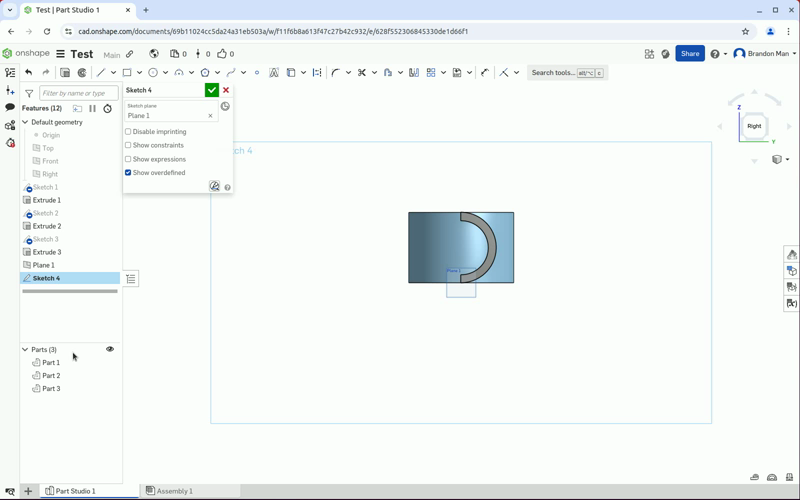
key(y)
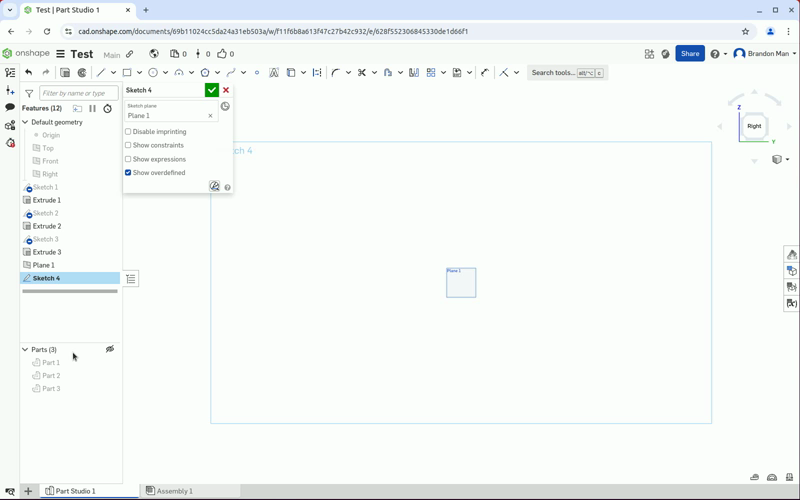
key(c)
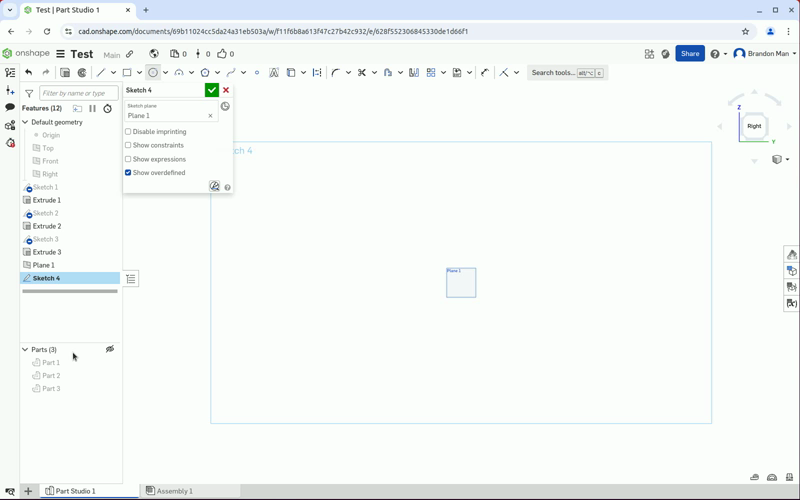
key_down(shift)
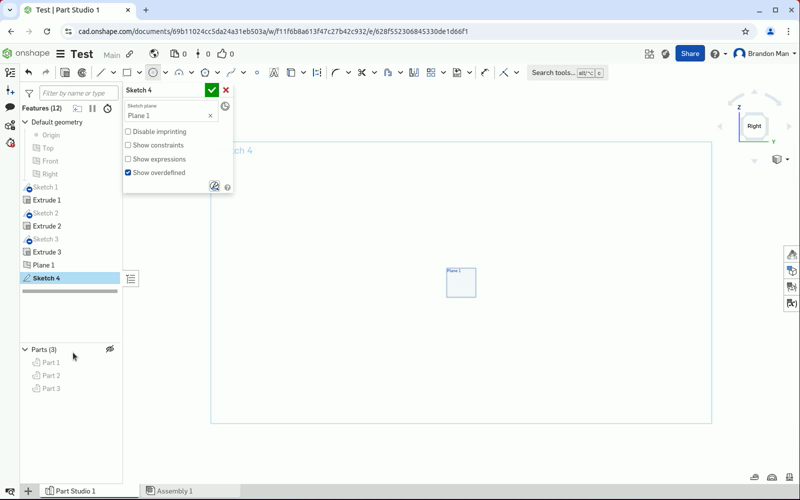
mouse_move(461, 247)
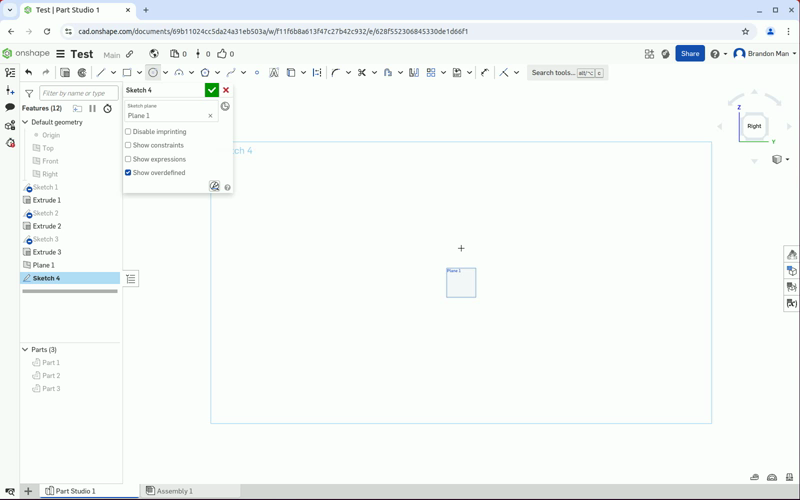
click(461, 247)
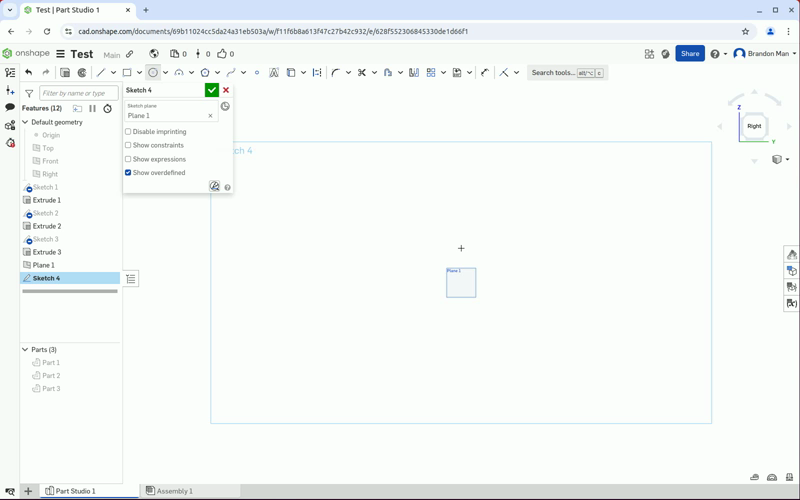
key_up(shift)
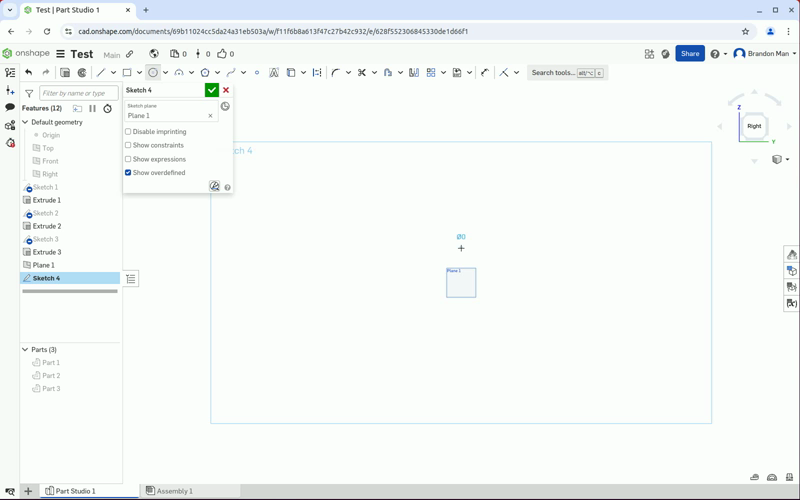
mouse_move(489, 247)
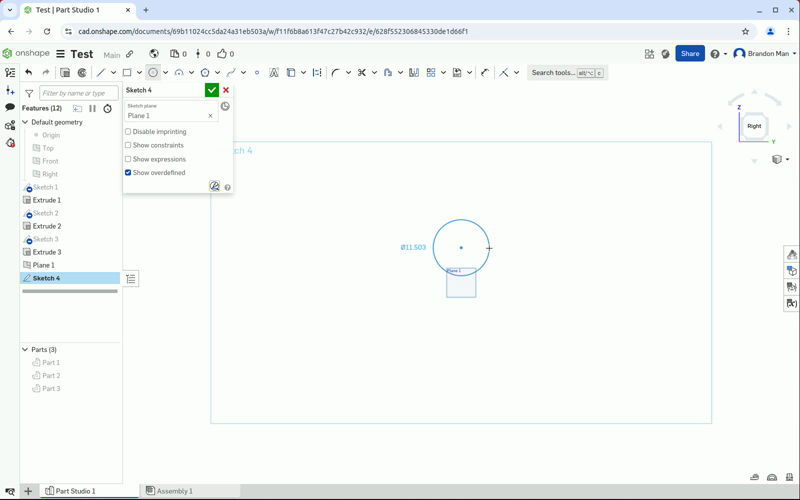
click(489, 247)
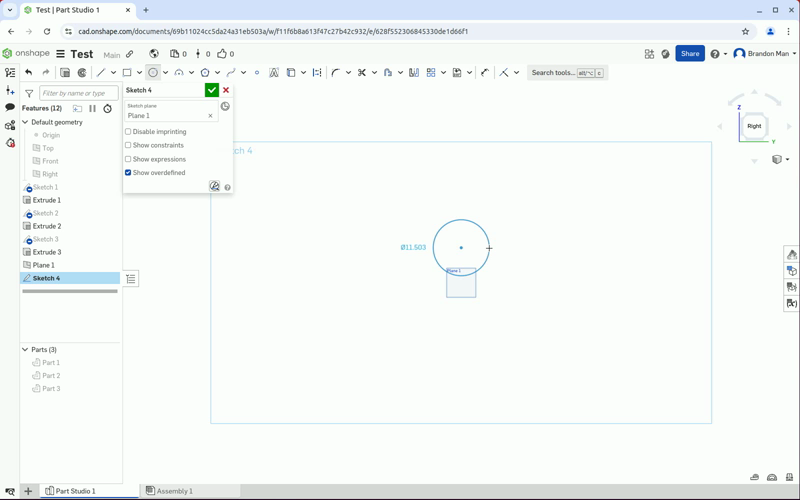
key(esc)
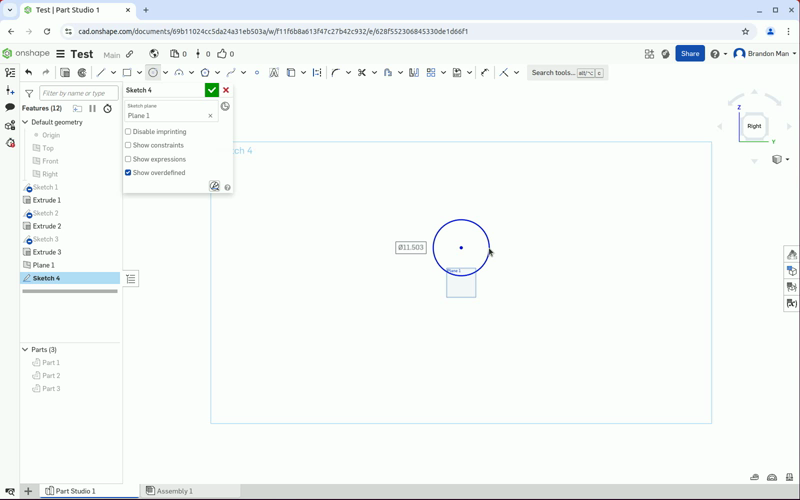
mouse_move(460, 259)
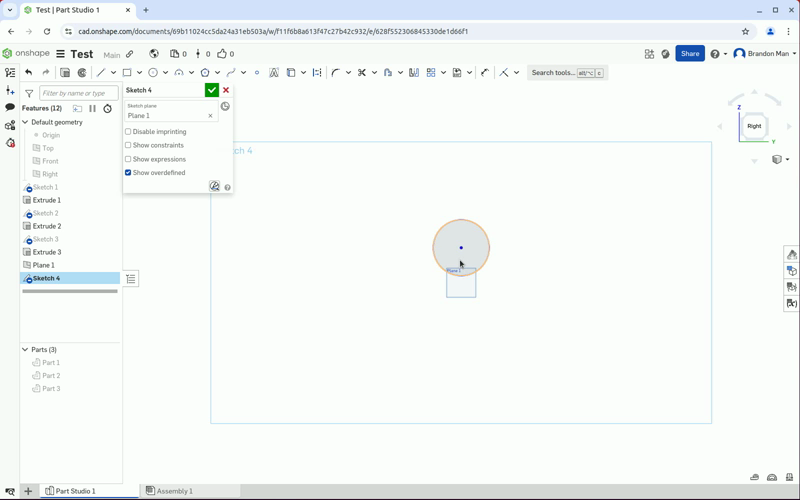
click(460, 259)
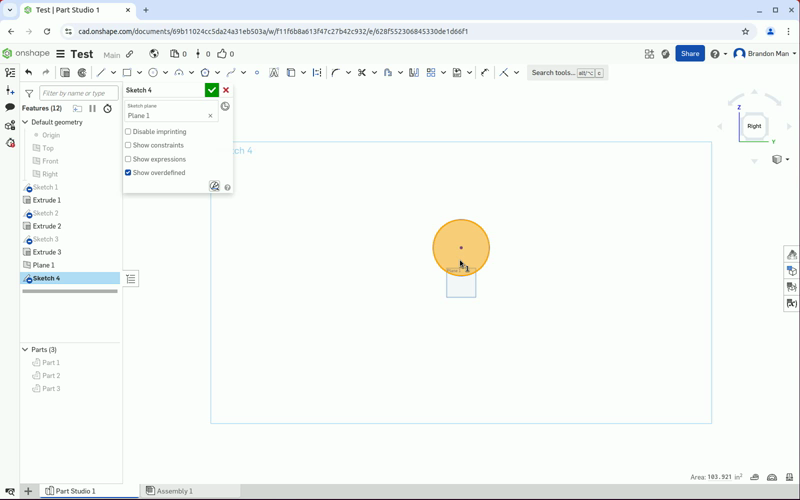
mouse_move(73, 352)
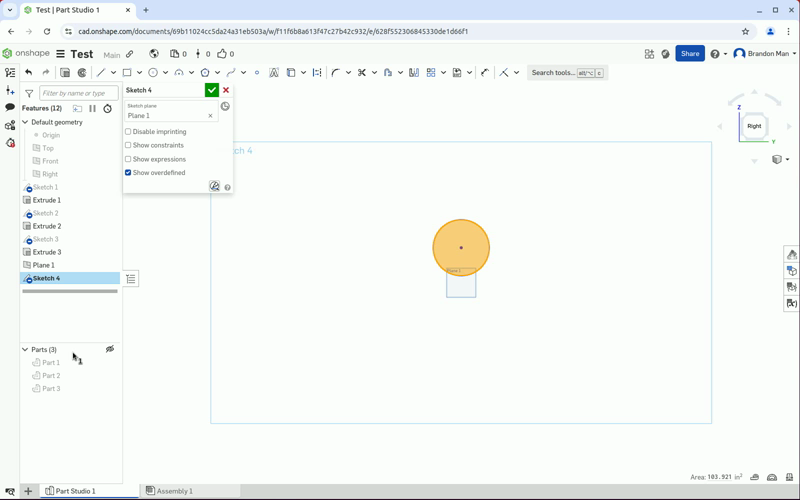
key(shift+y)
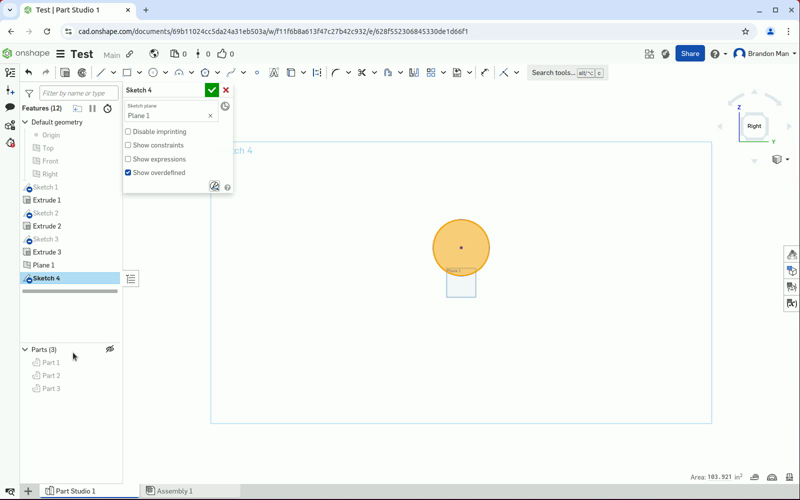
key(shift+e)
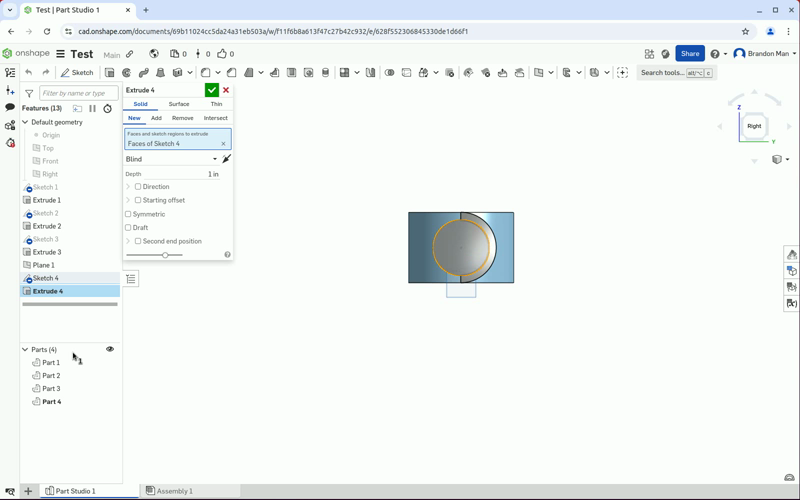
mouse_move(143, 106)
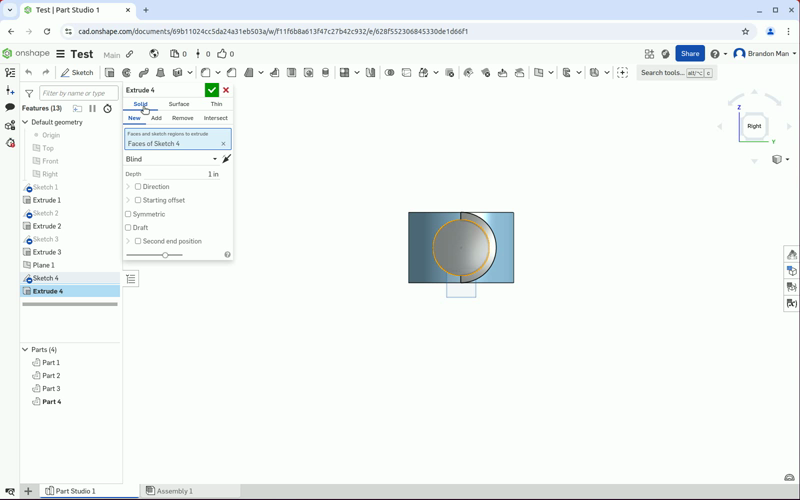
click(143, 106)
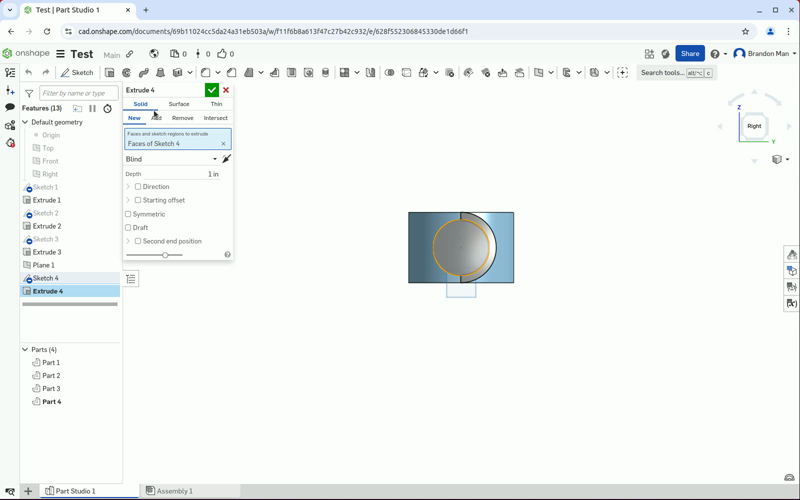
mouse_move(186, 120)
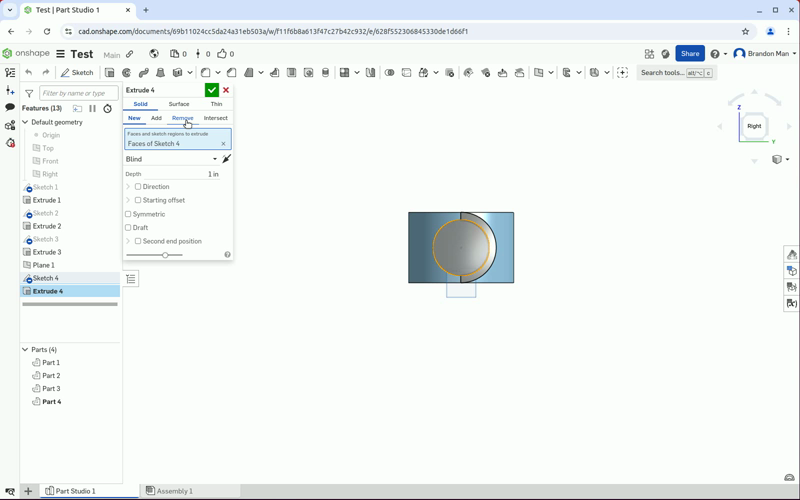
click(186, 120)
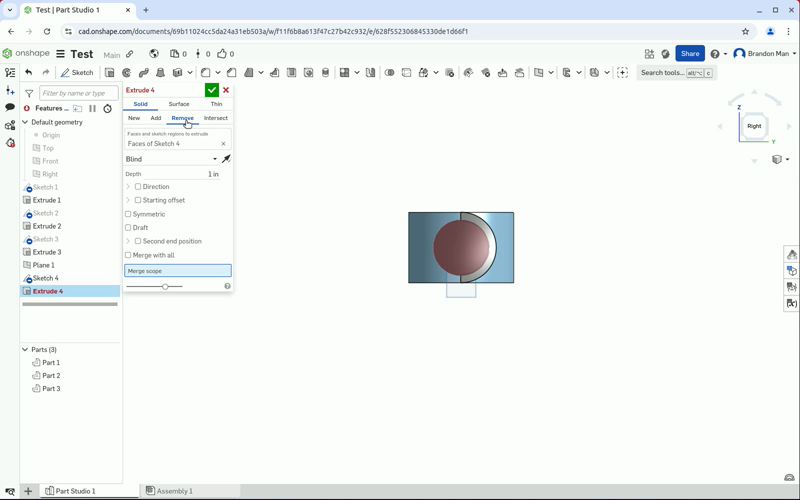
key(tab, 4)
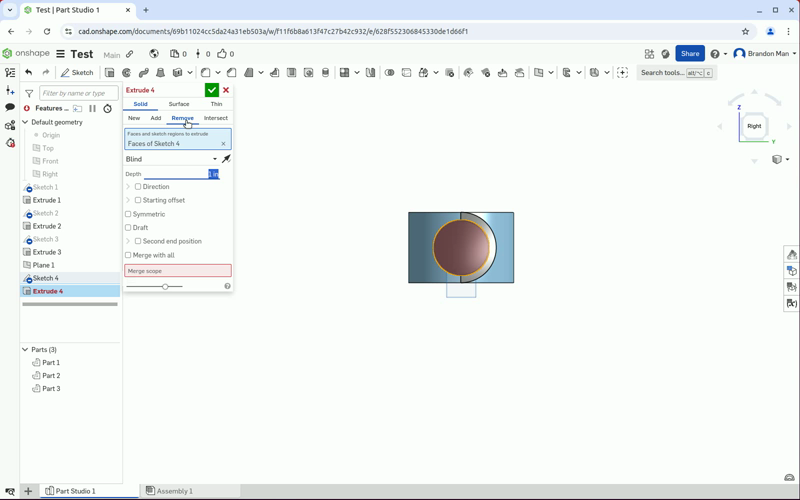
text(30.811)
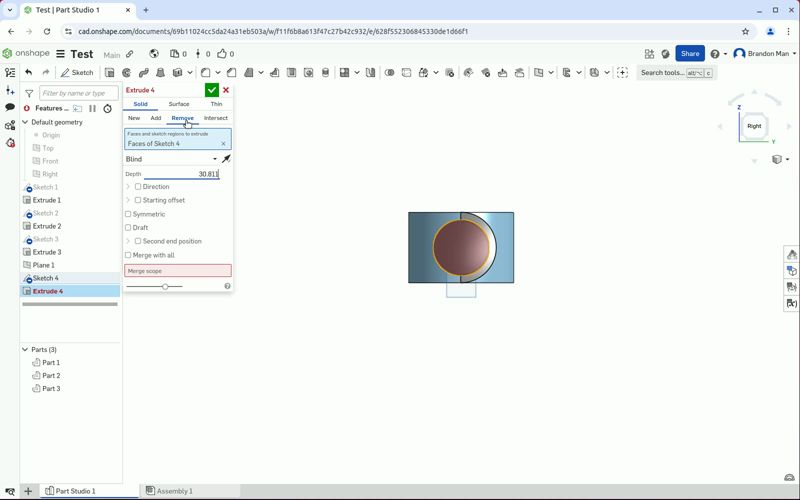
key(tab, 6)
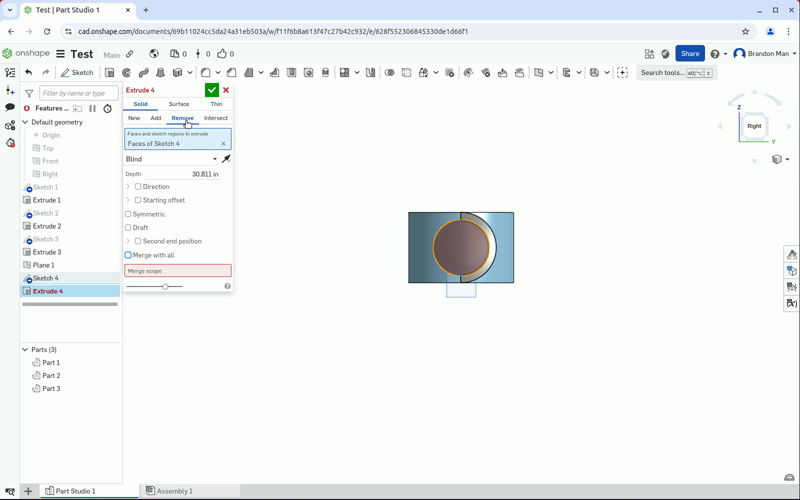
key(space)
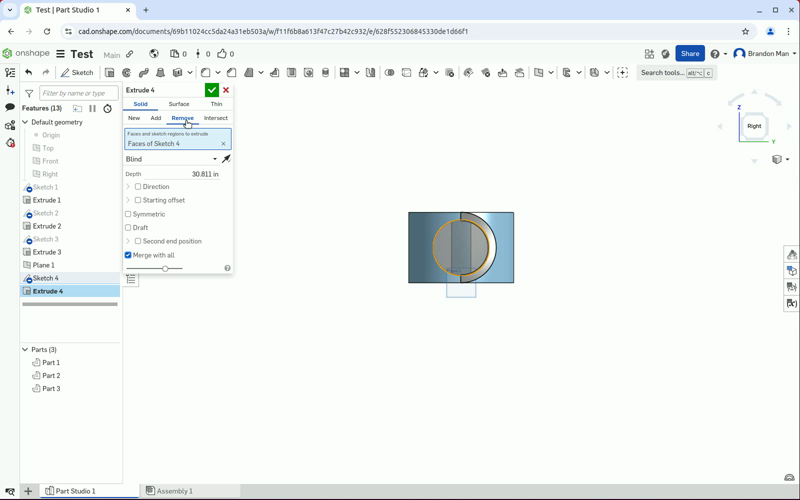
key(enter)
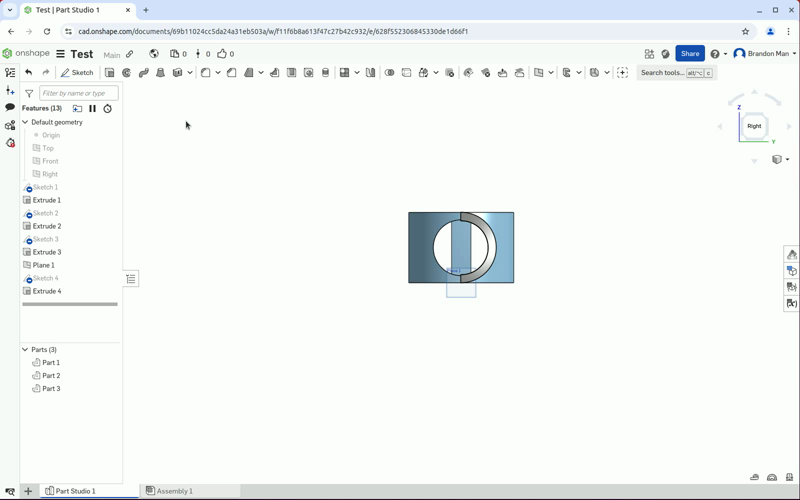
key(shift+h)
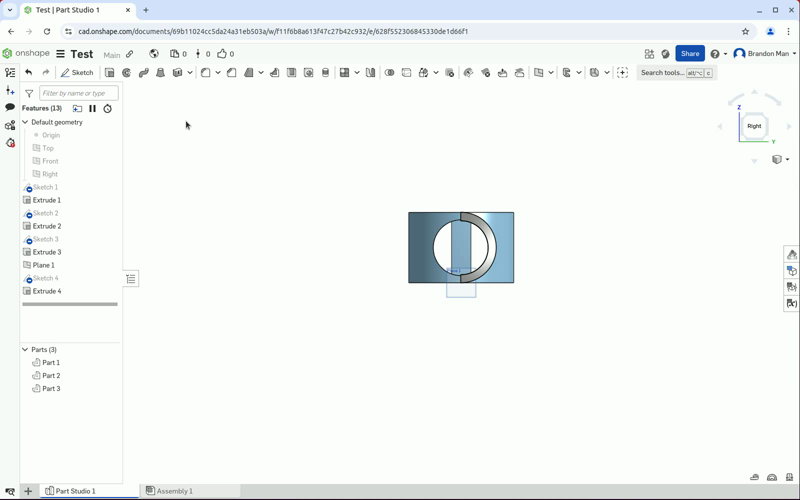
key(shift+h)
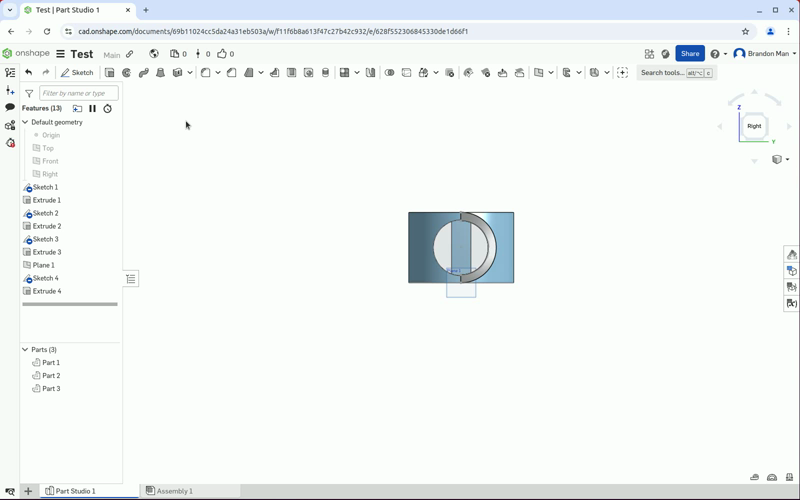
key(shift+7)
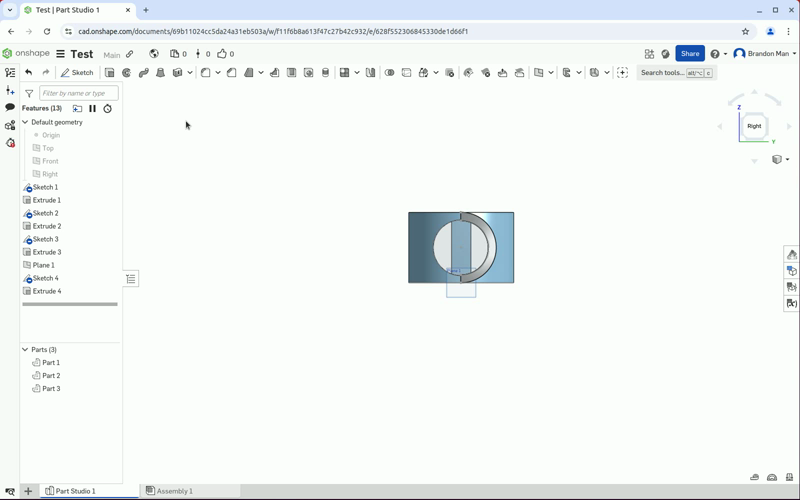
key(right, 2)
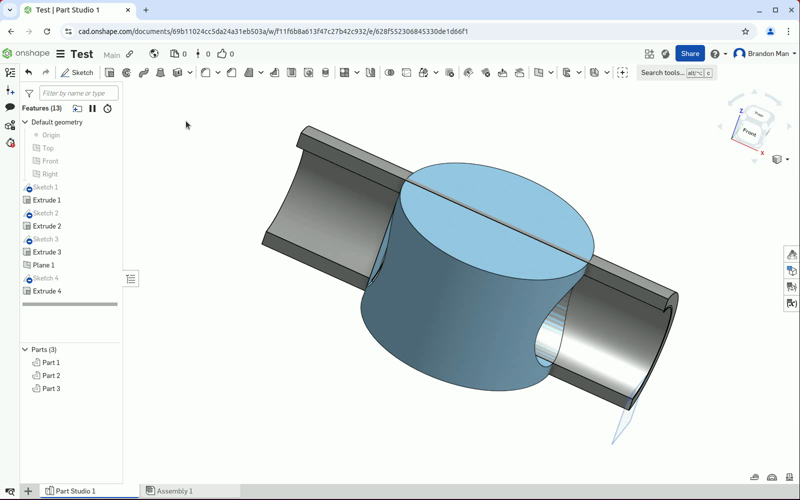
key(down, 2)
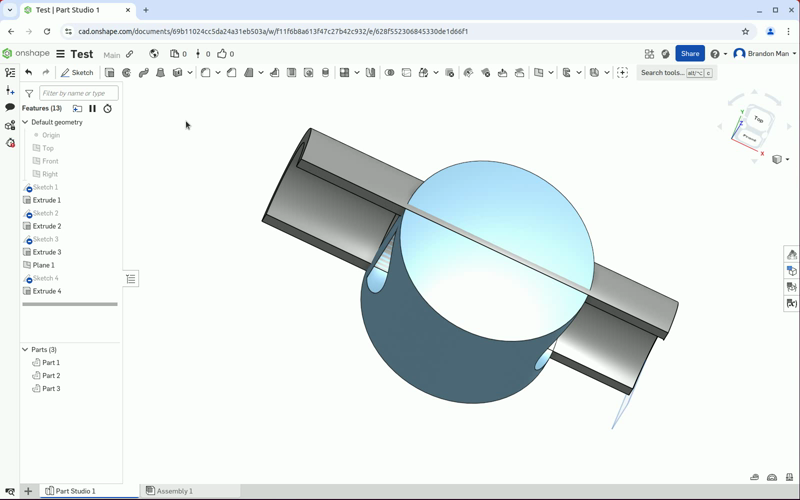
key(up, 2)
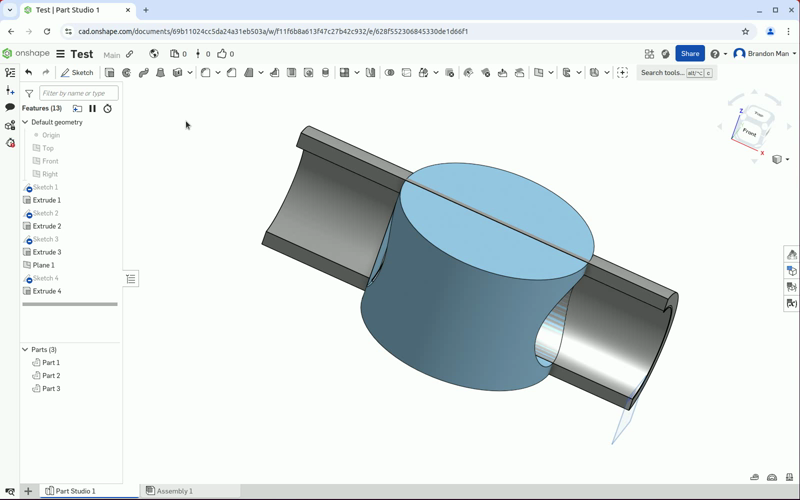
key(left, 2)
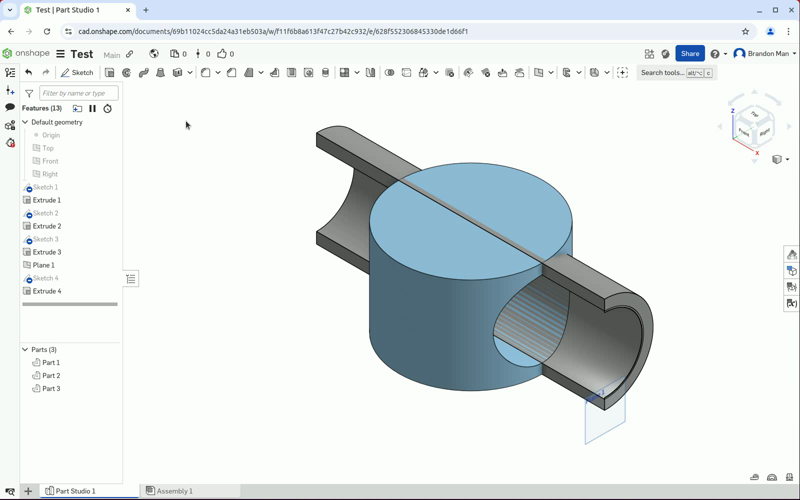
mouse_move(73, 189)
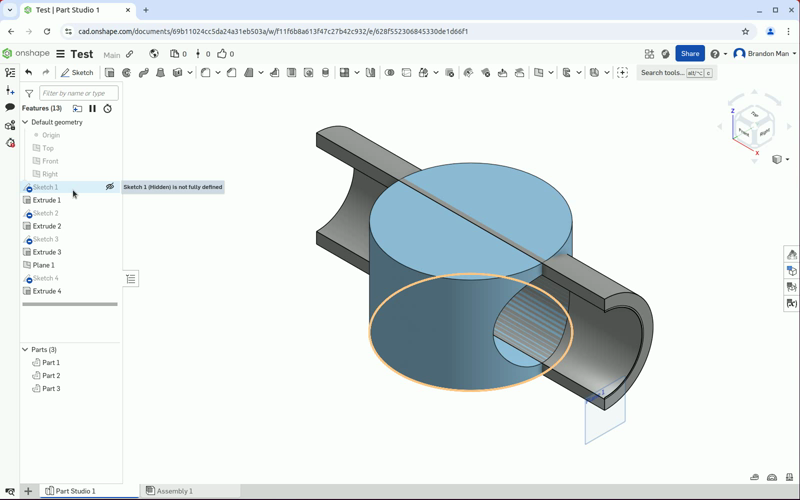
click(73, 189)